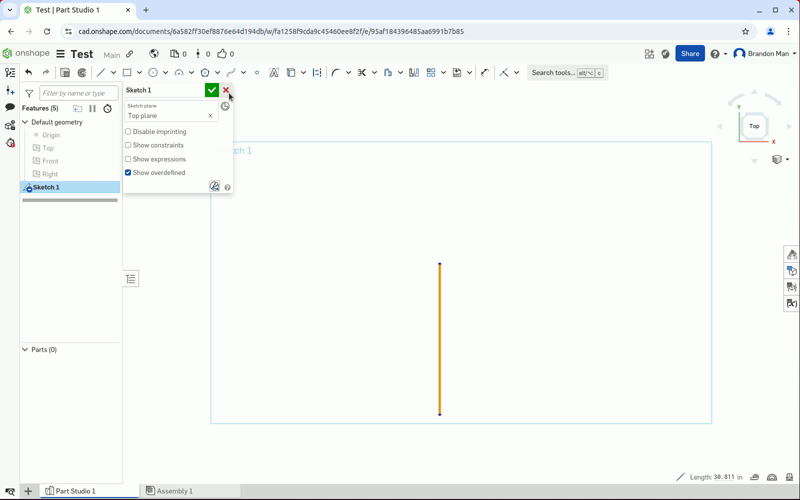
key(shift+h)
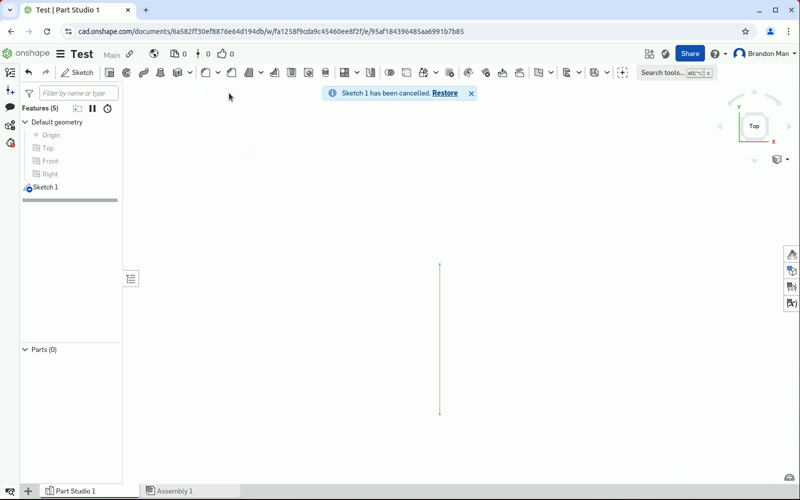
key(shift+s)
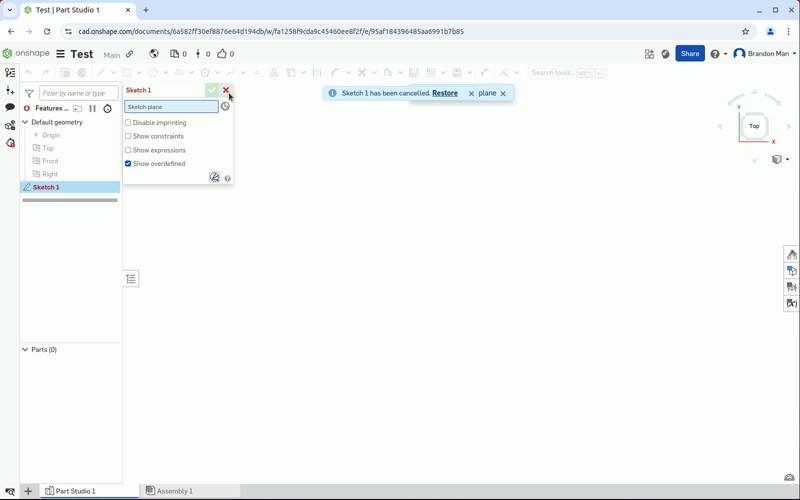
mouse_move(73, 150)
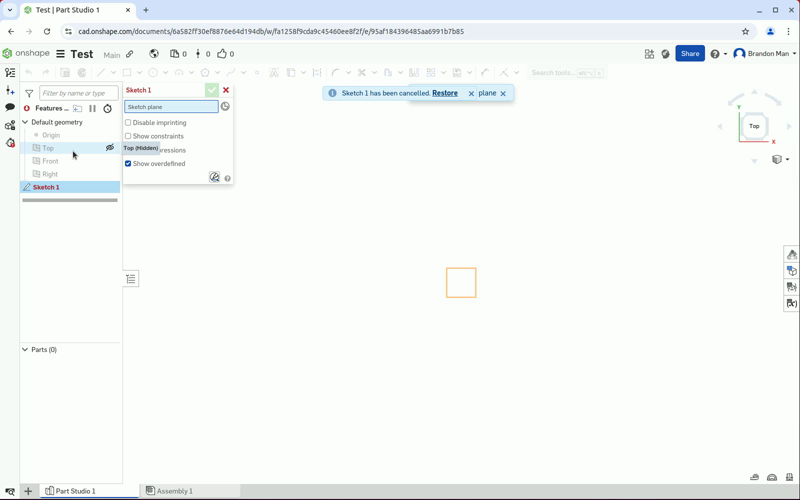
click(73, 150)
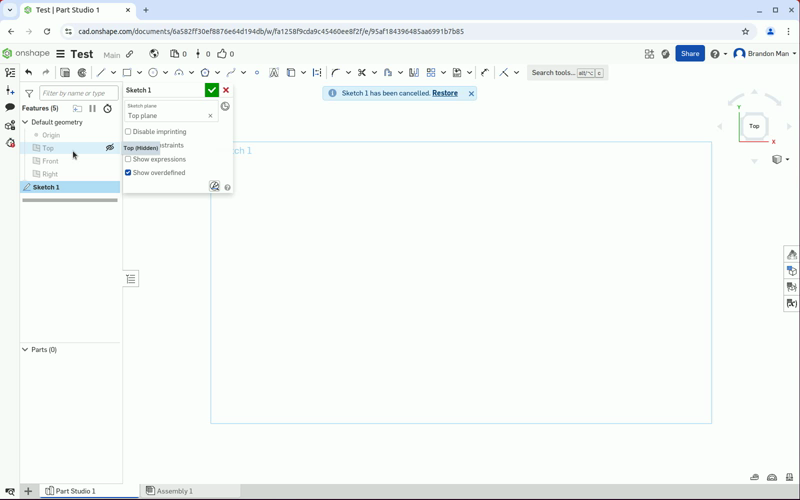
mouse_move(73, 352)
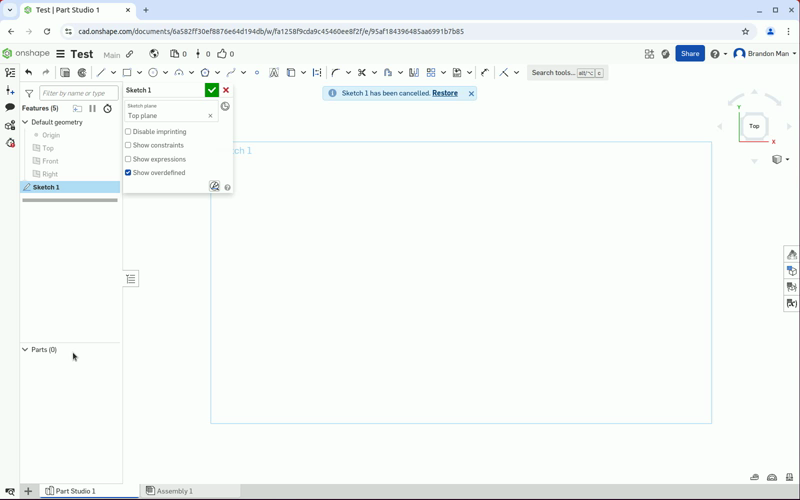
key(y)
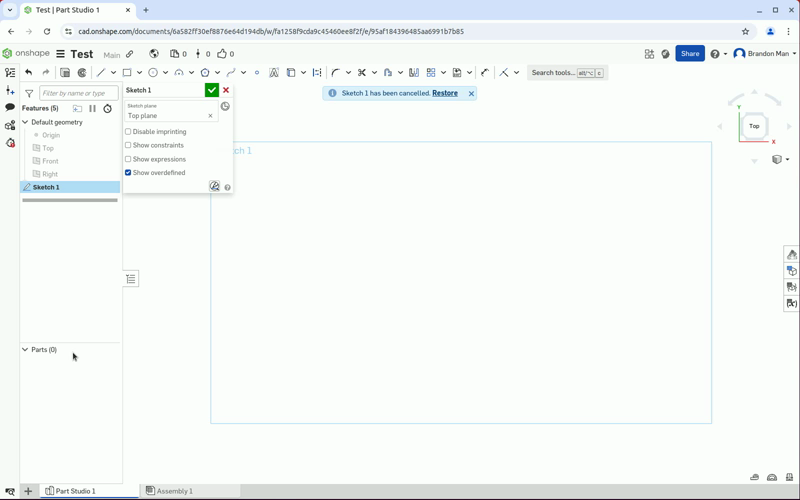
key(l)
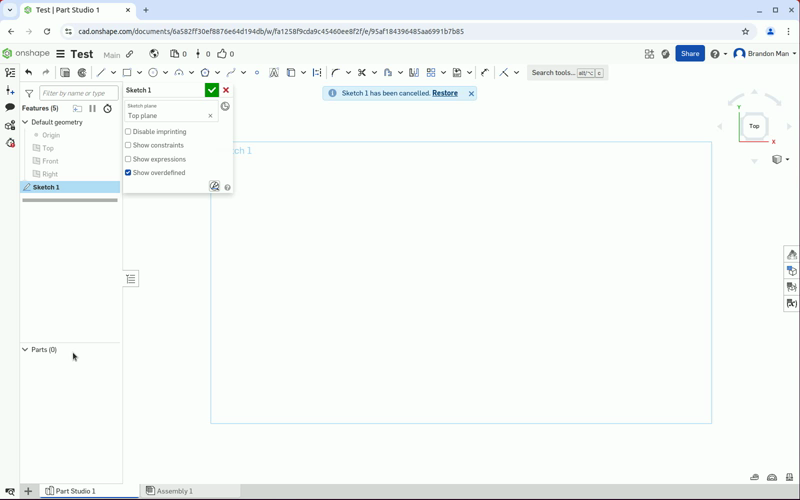
key_down(shift)
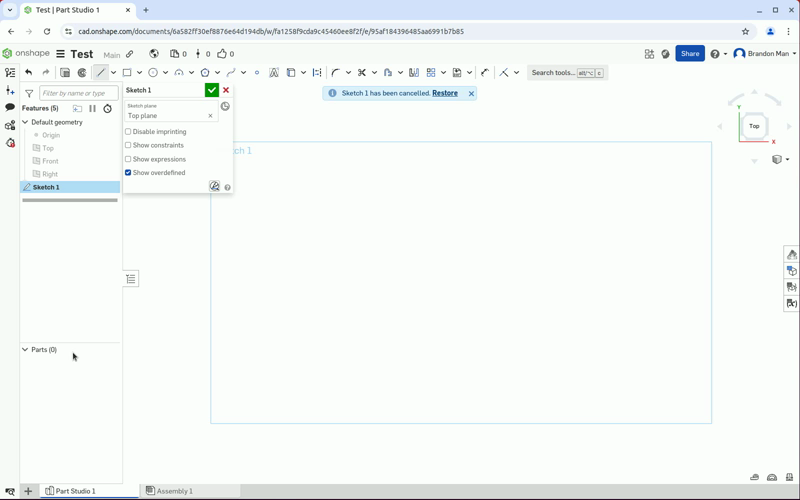
mouse_move(438, 305)
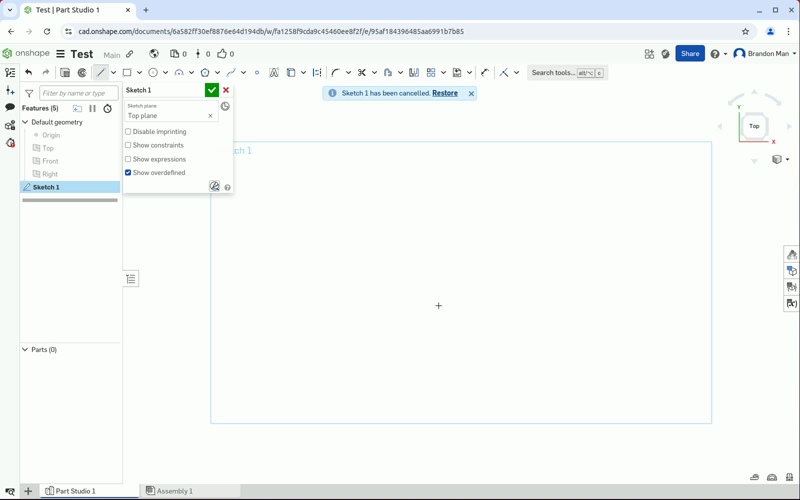
click(438, 305)
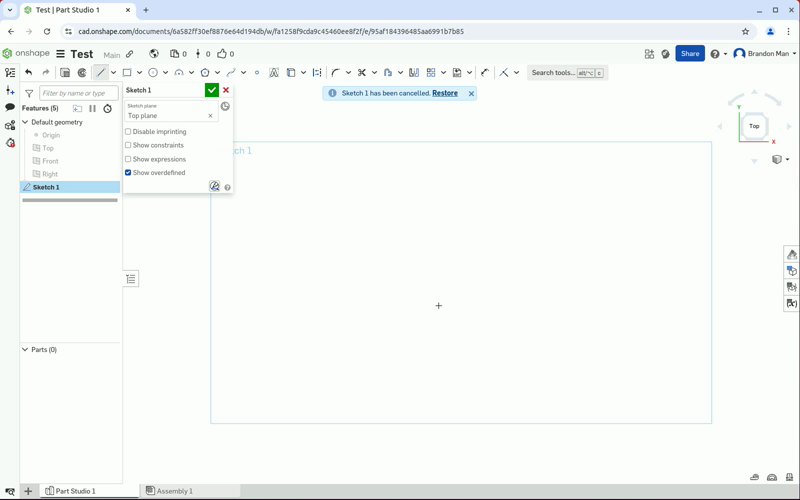
key_up(shift)
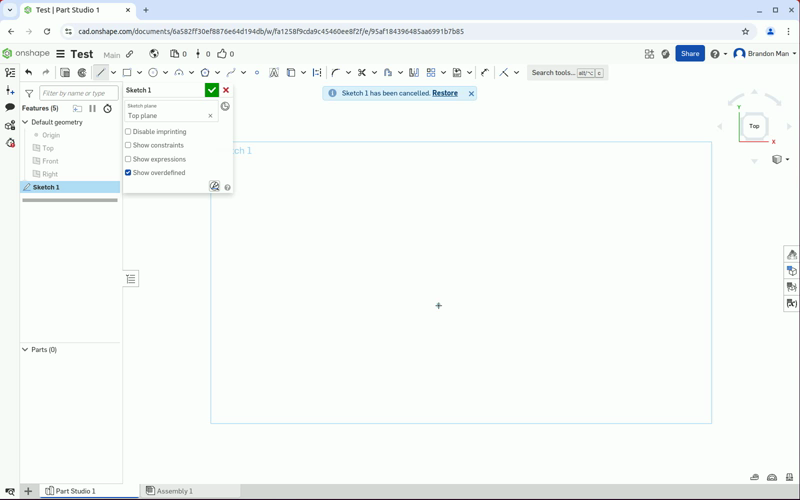
key_down(shift)
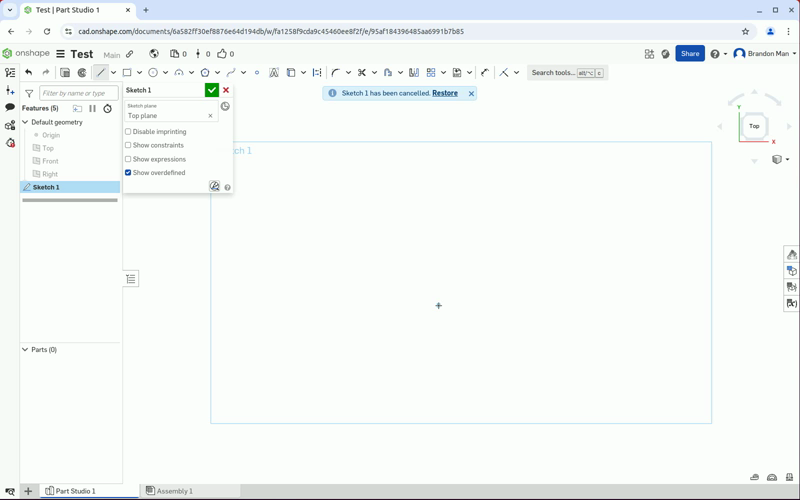
mouse_move(468, 305)
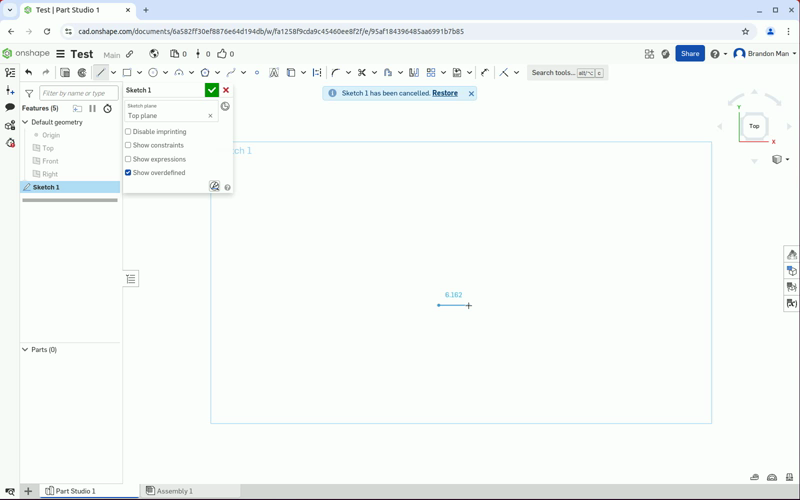
mouse_move(483, 305)
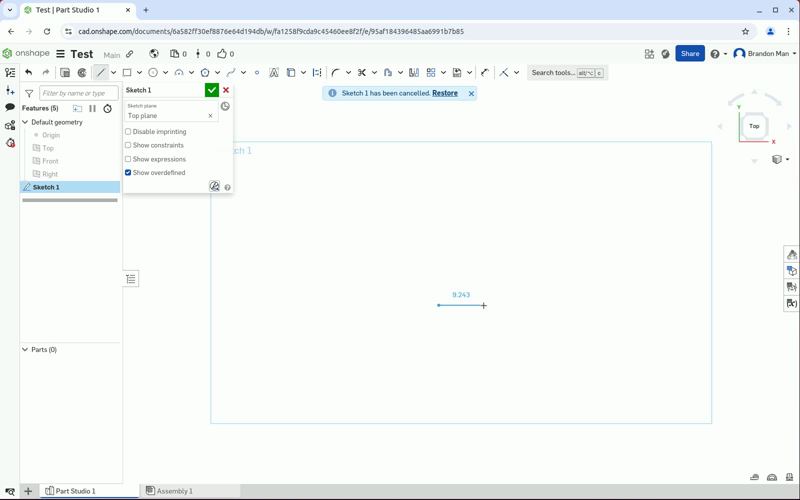
click(483, 305)
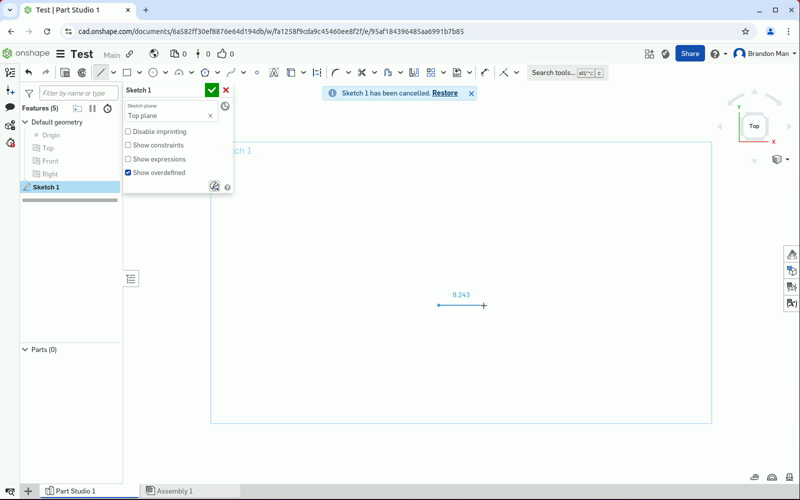
key_up(shift)
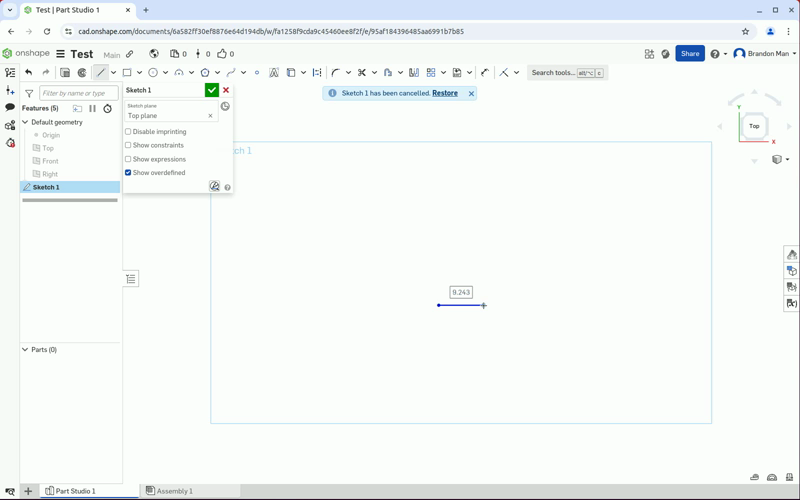
key_down(shift)
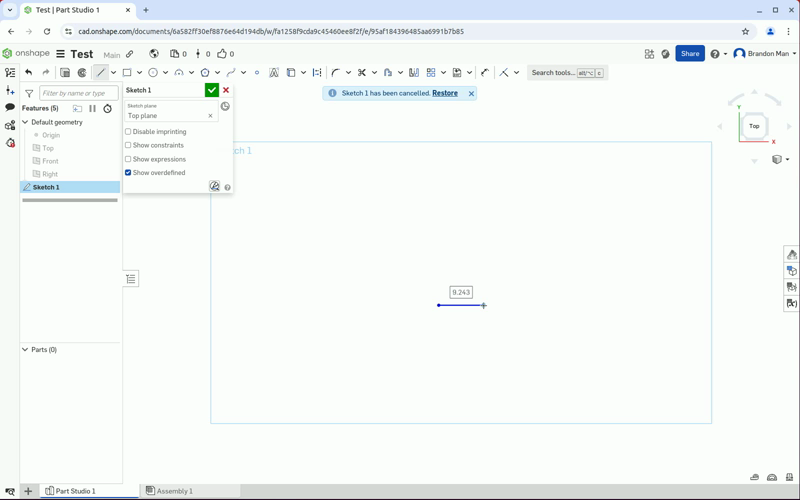
mouse_move(513, 305)
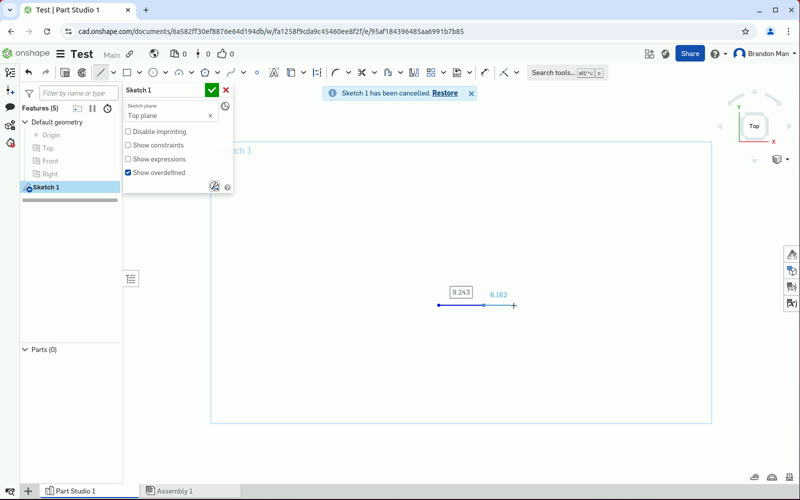
mouse_move(483, 259)
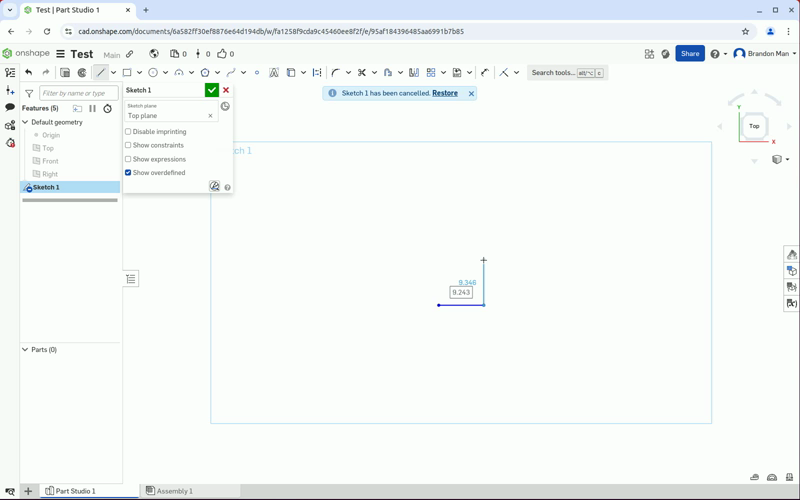
click(483, 259)
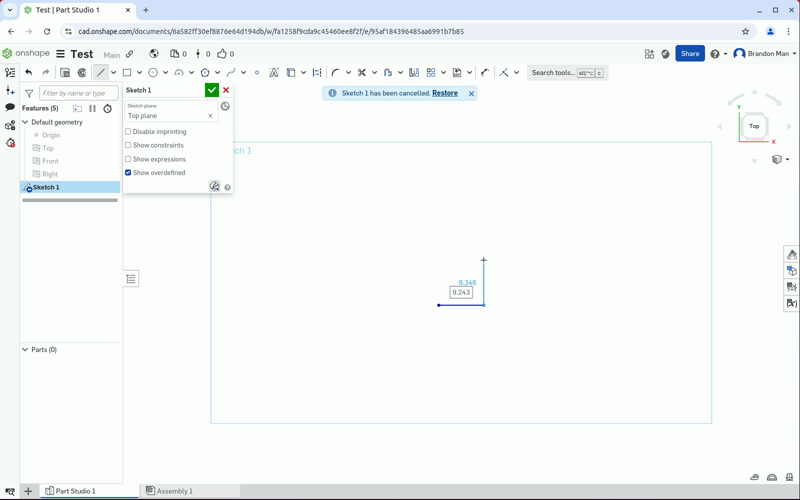
key_up(shift)
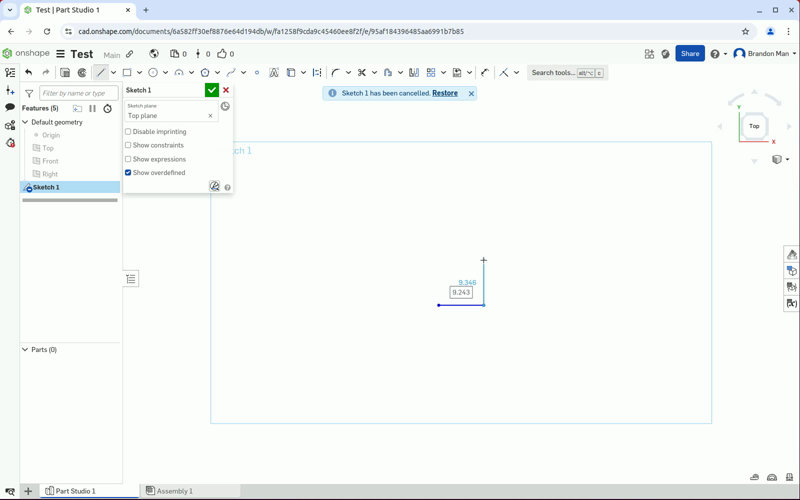
key_down(shift)
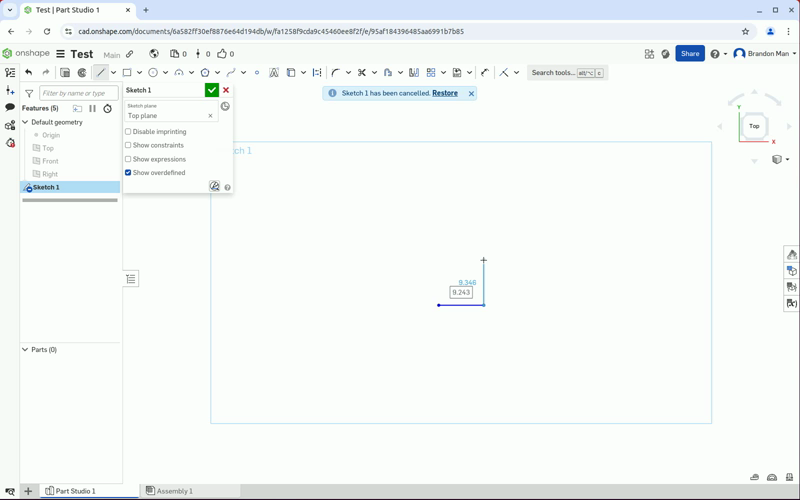
mouse_move(513, 259)
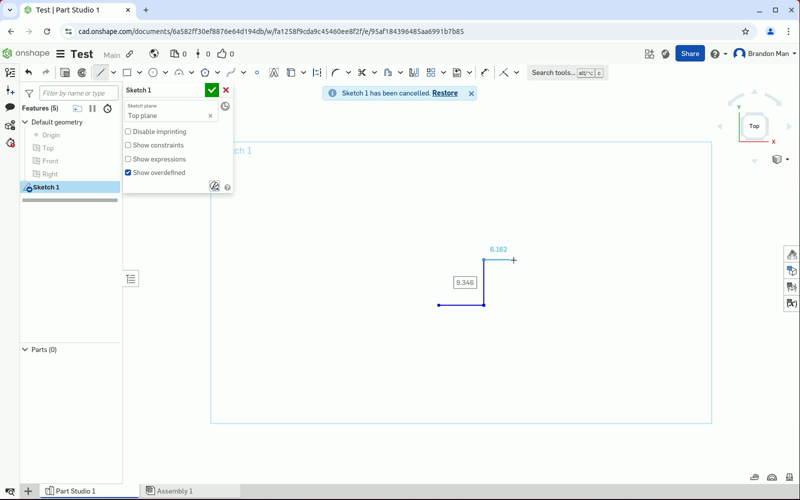
mouse_move(438, 259)
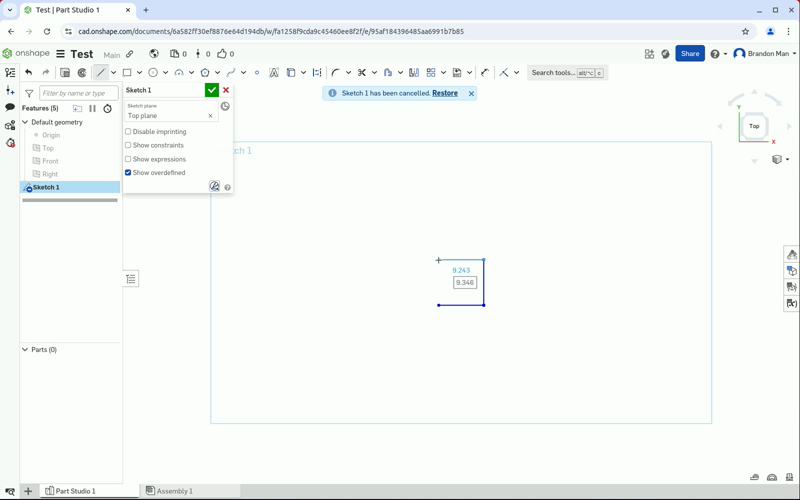
click(438, 259)
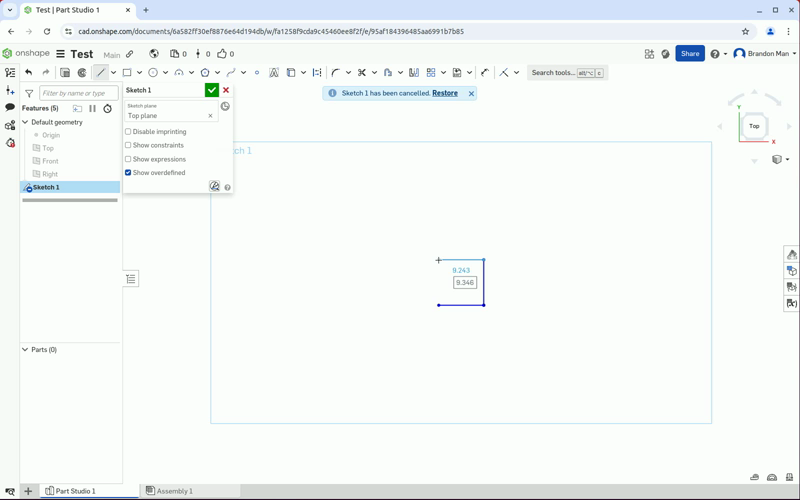
key_up(shift)
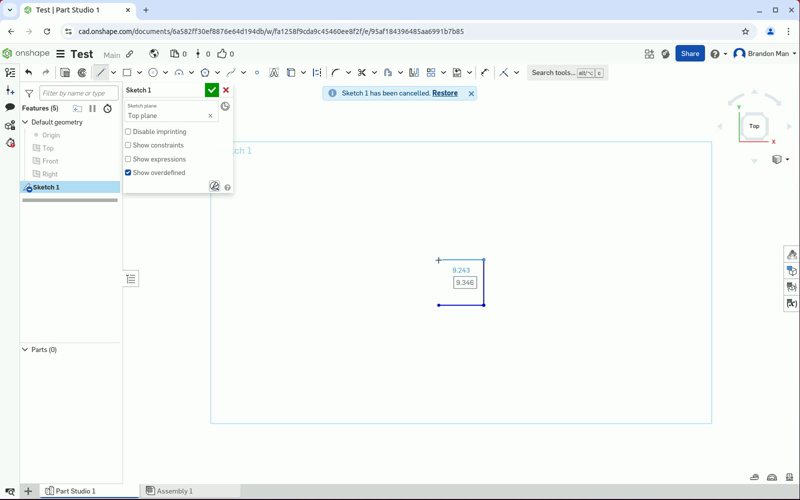
mouse_move(468, 259)
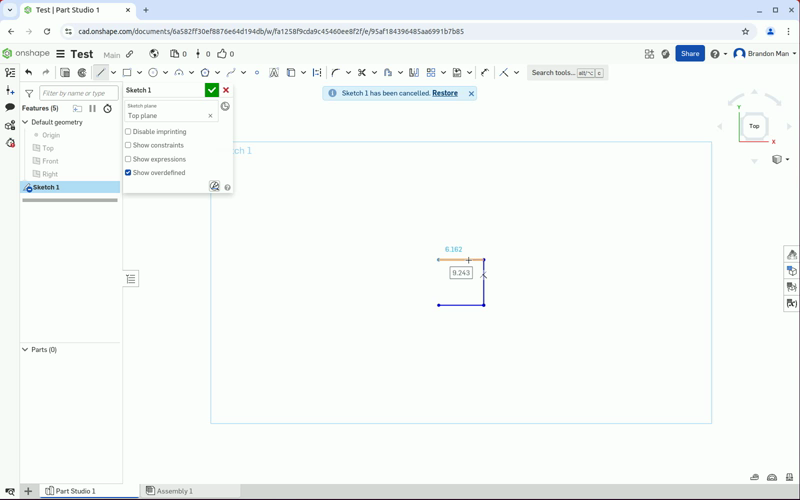
key_down(shift)
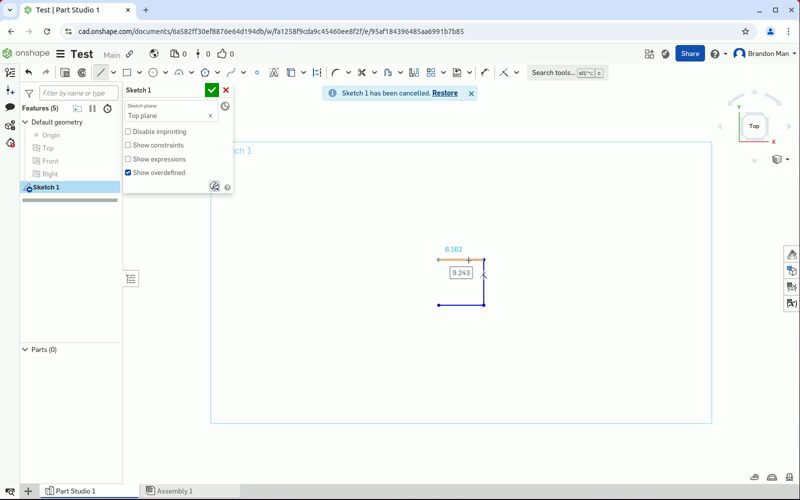
mouse_move(438, 305)
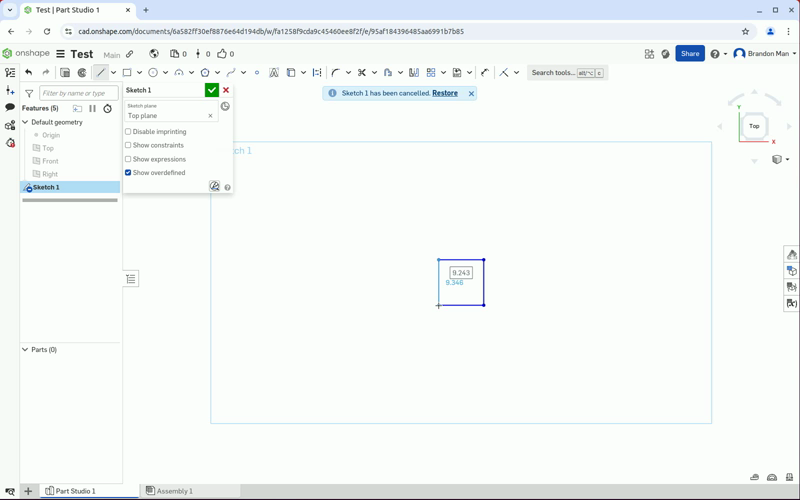
key_up(shift)
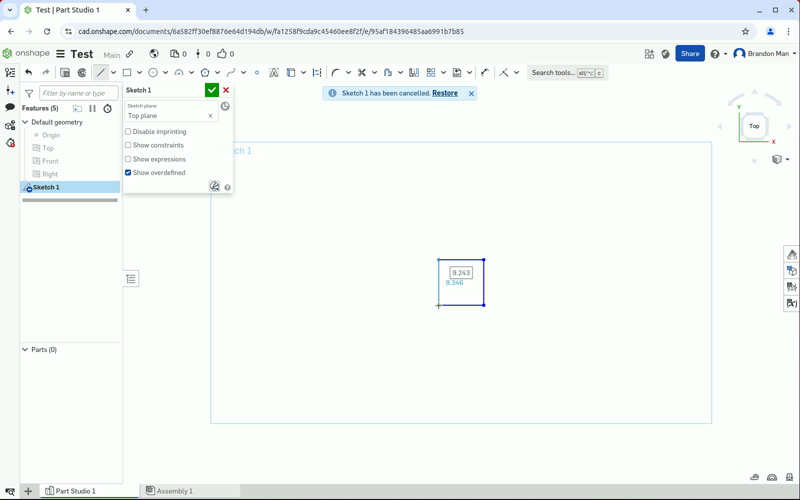
click(438, 305)
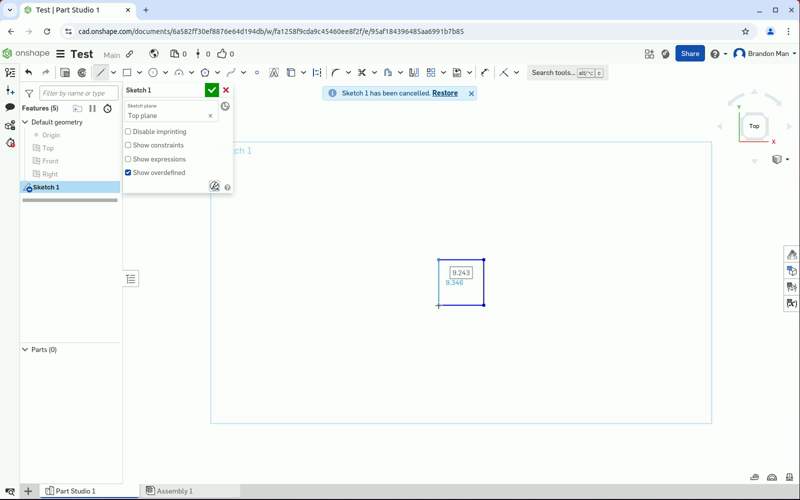
key(esc)
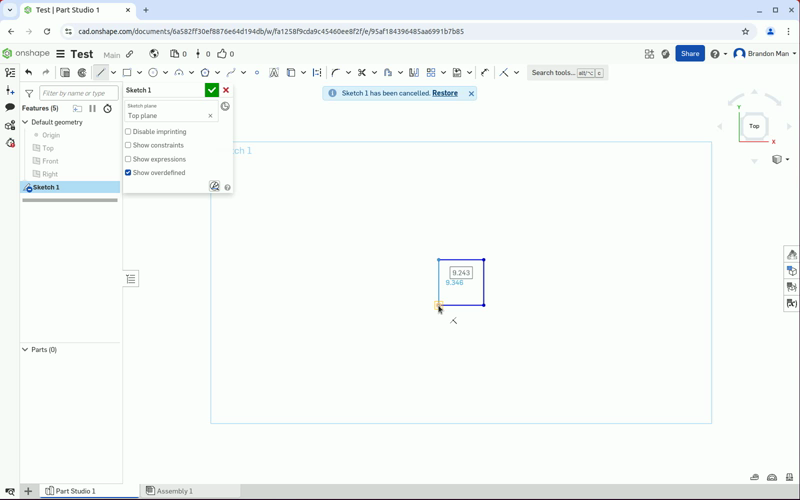
mouse_move(465, 280)
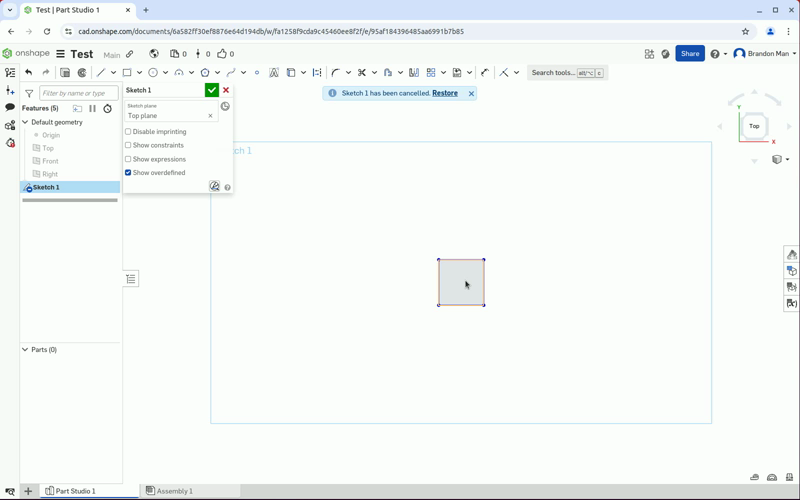
click(465, 280)
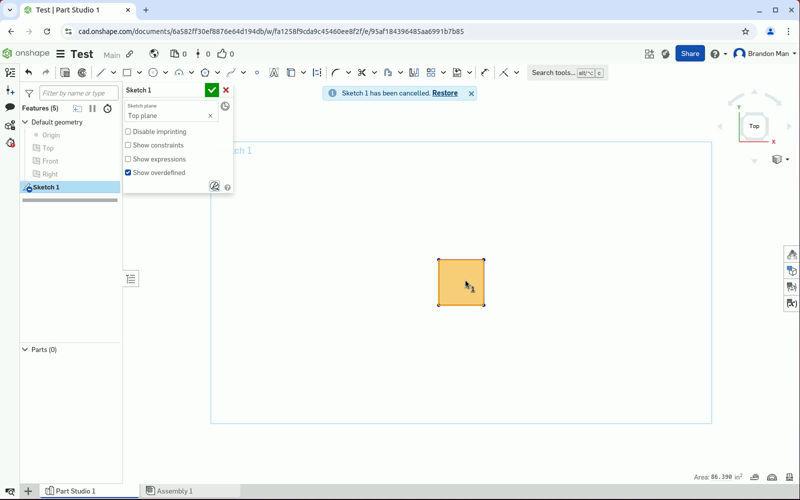
mouse_move(73, 352)
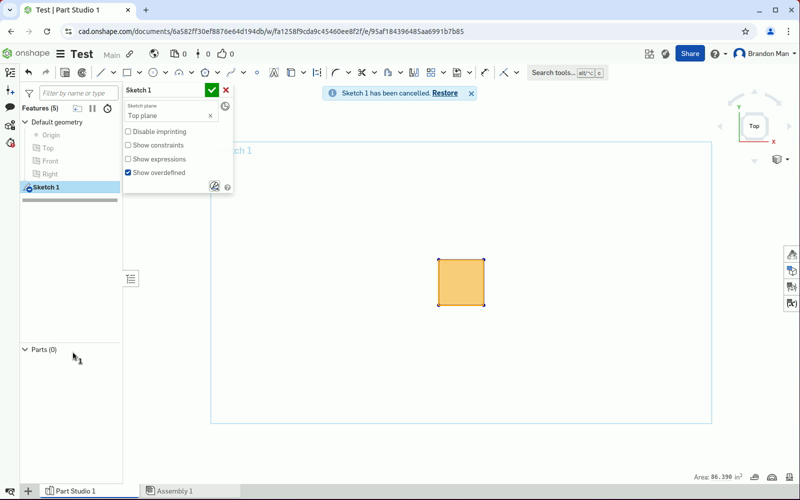
key(shift+y)
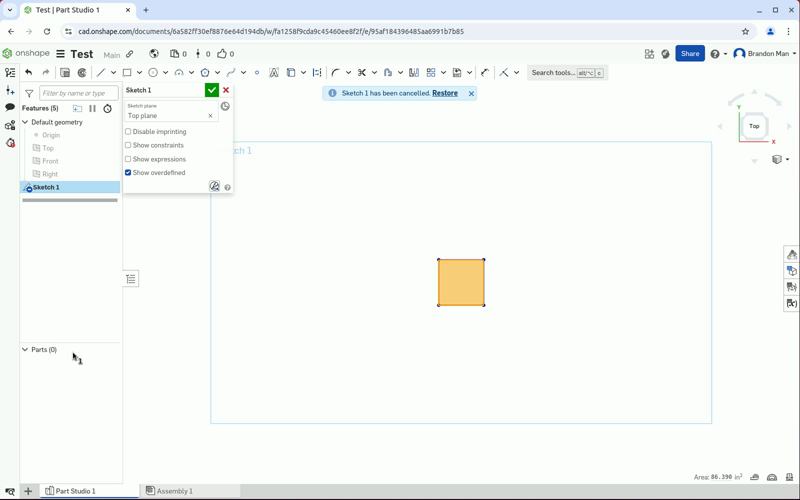
key(shift+e)
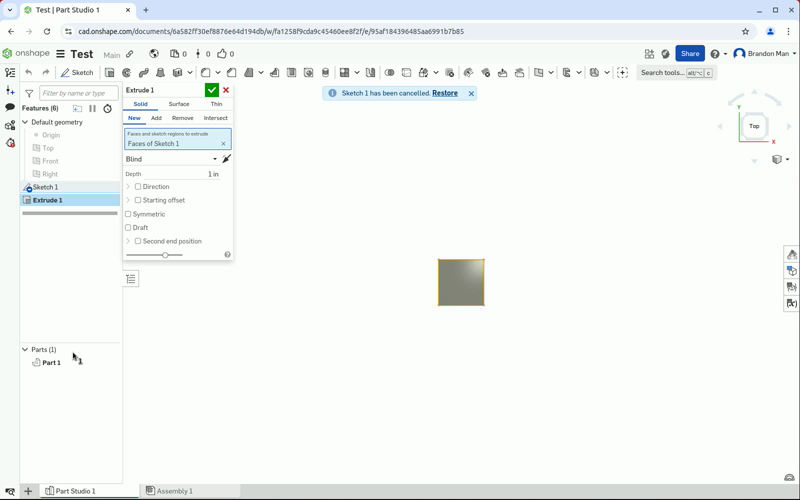
mouse_move(143, 106)
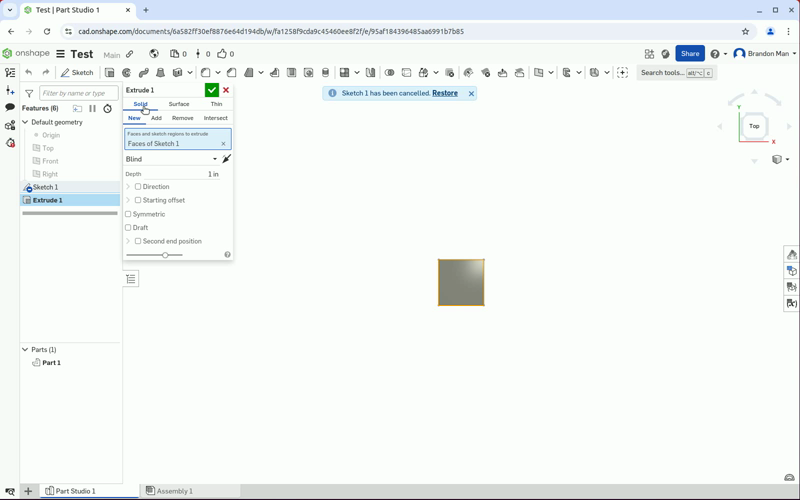
click(143, 106)
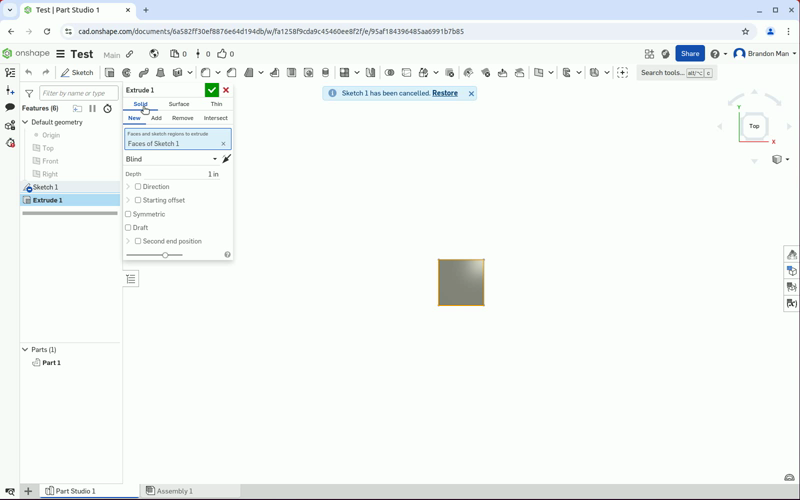
mouse_move(137, 120)
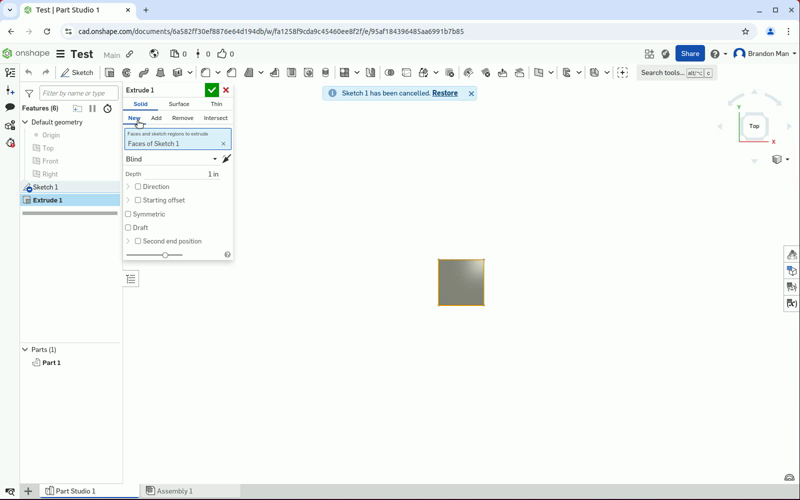
click(137, 120)
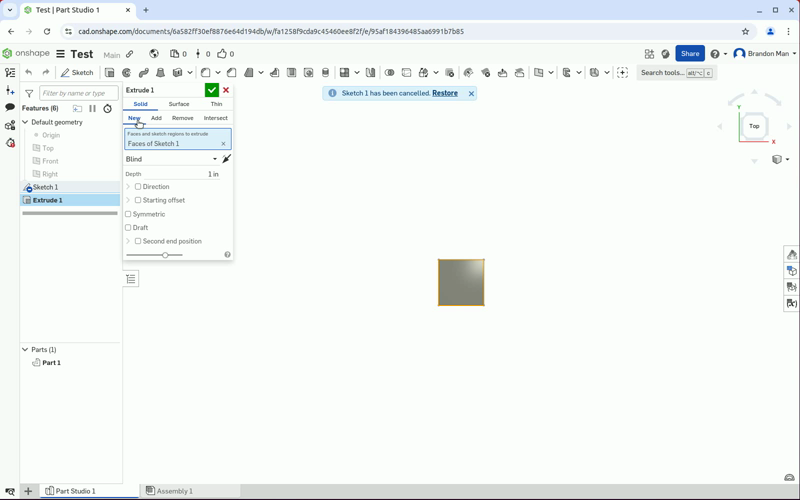
key(tab, 4)
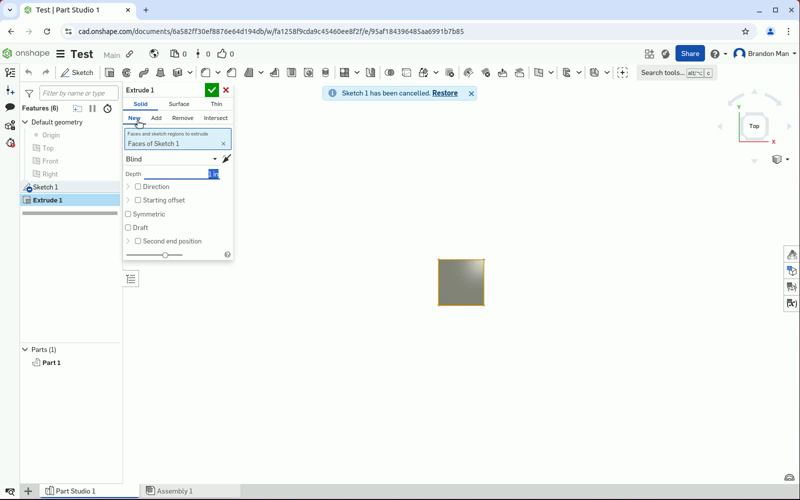
text(23.108)
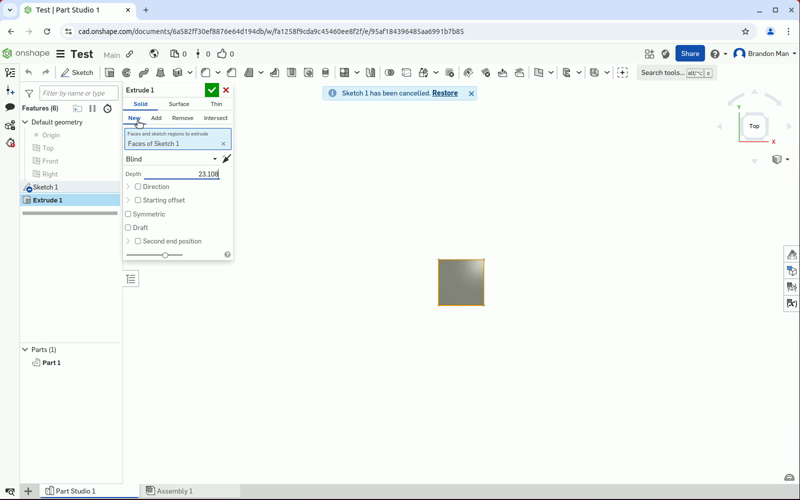
key(enter)
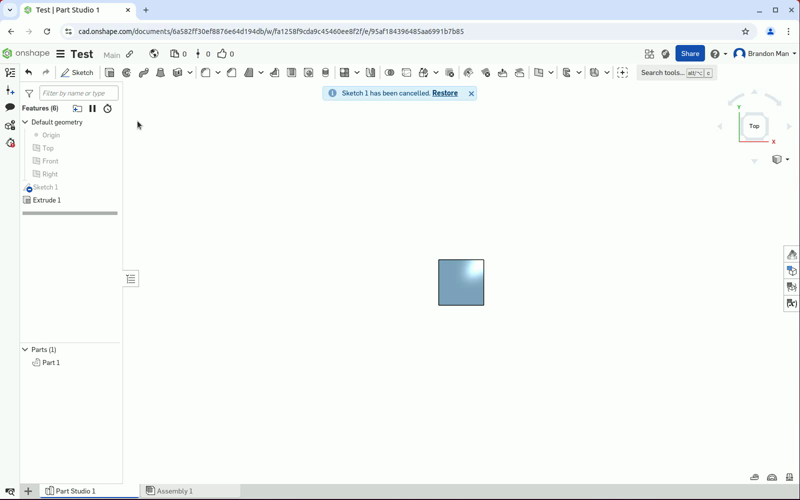
key(shift+h)
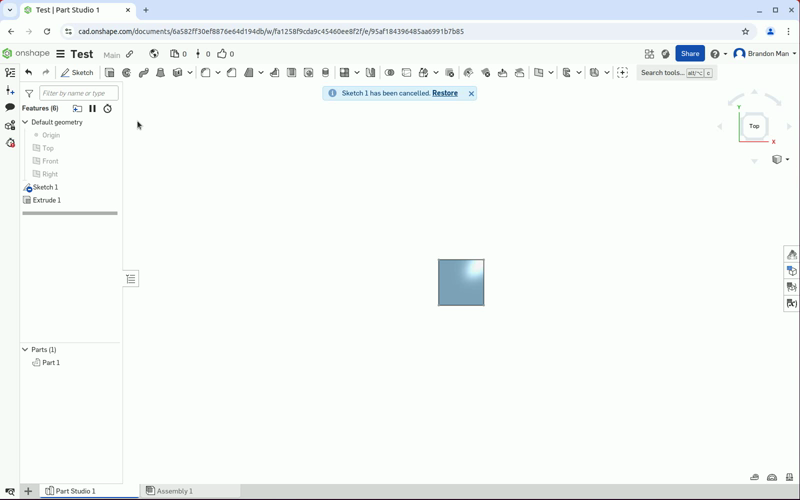
key(shift+h)
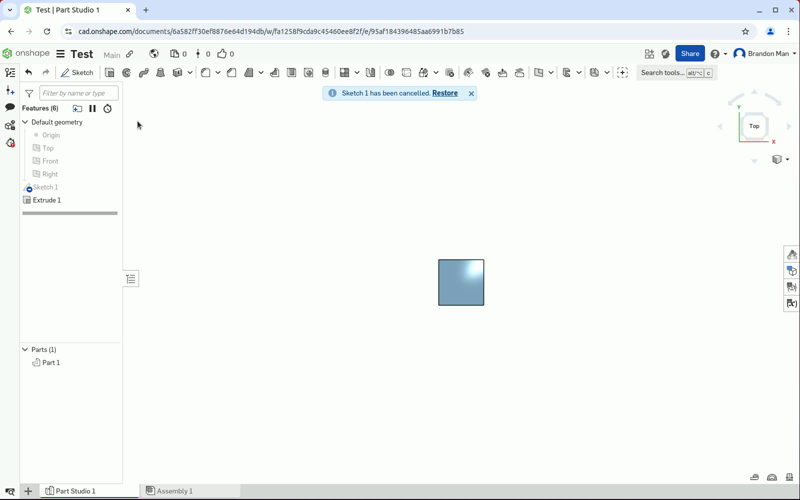
mouse_move(73, 189)
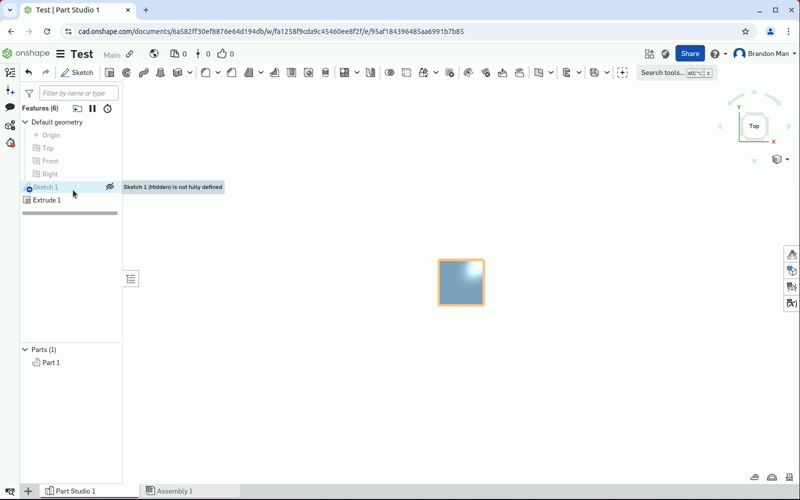
click(73, 189)
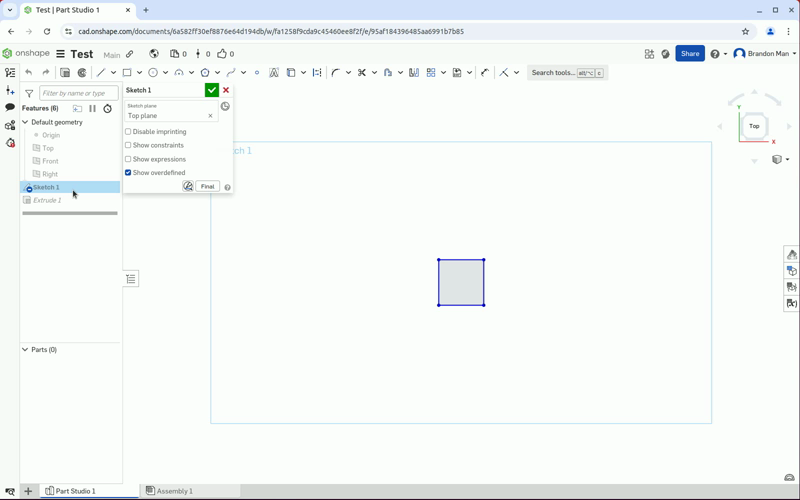
mouse_move(229, 92)
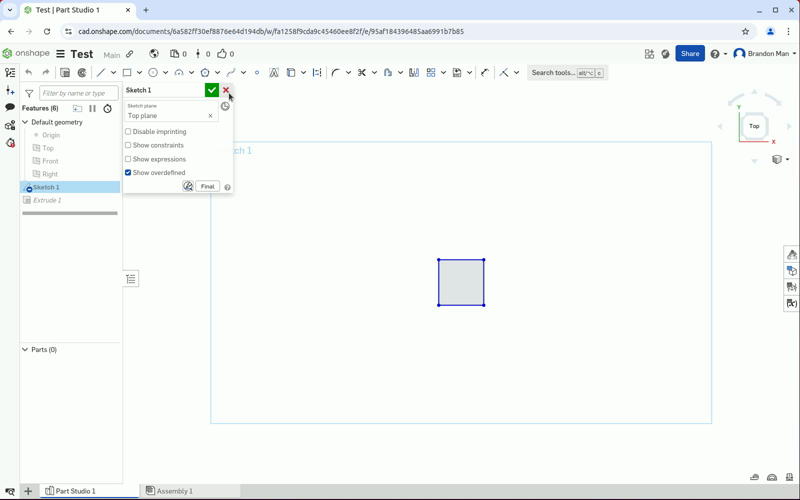
click(229, 92)
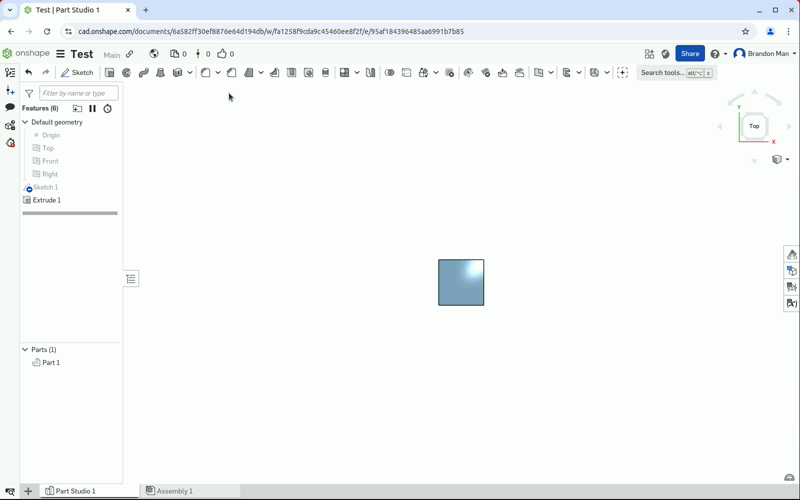
mouse_move(541, 75)
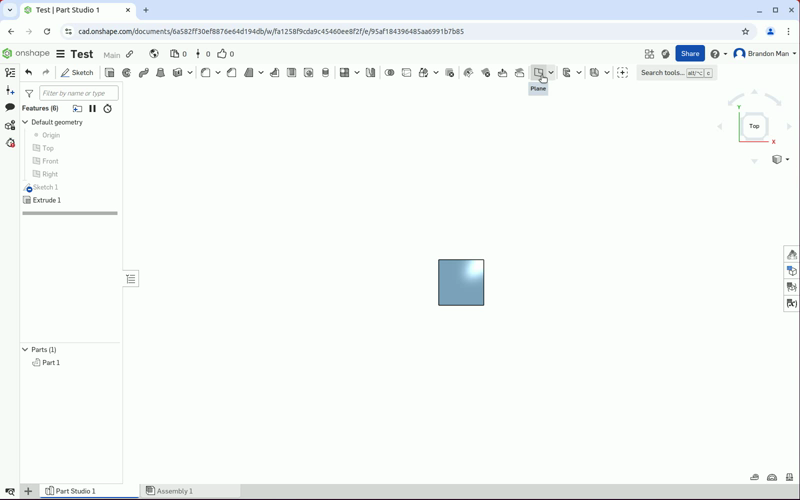
click(541, 75)
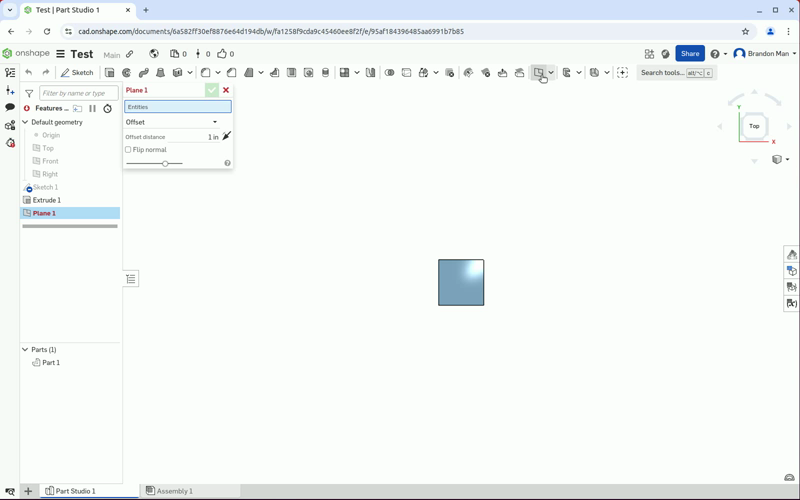
mouse_move(73, 150)
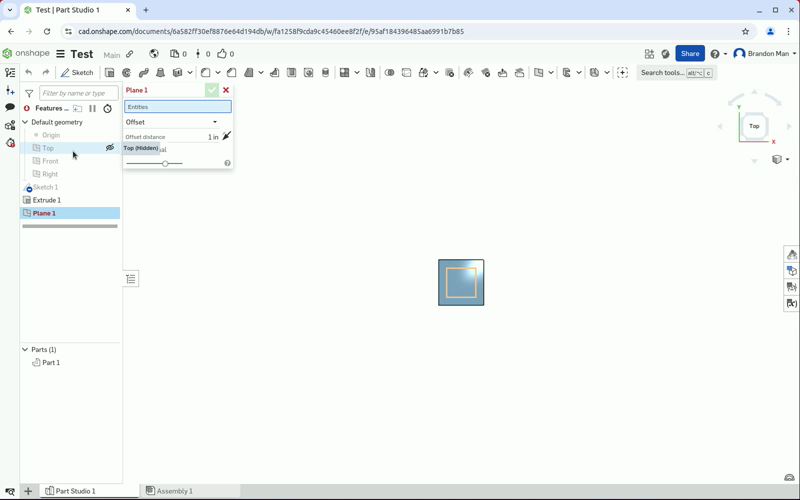
click(73, 150)
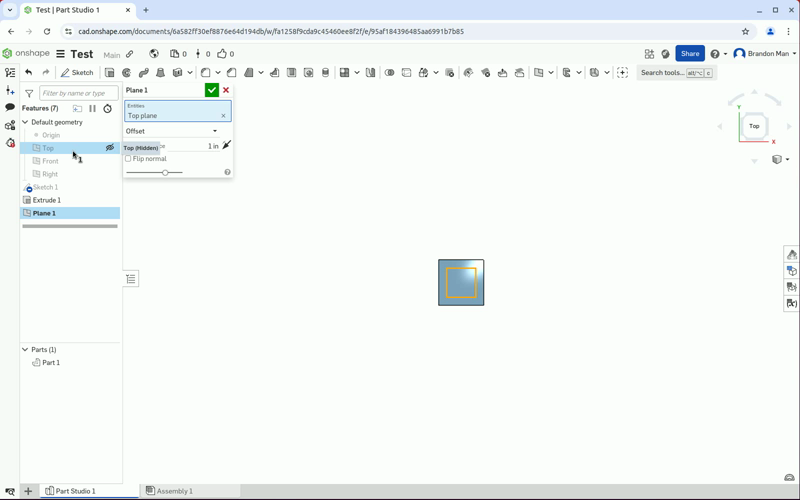
key(tab, 2)
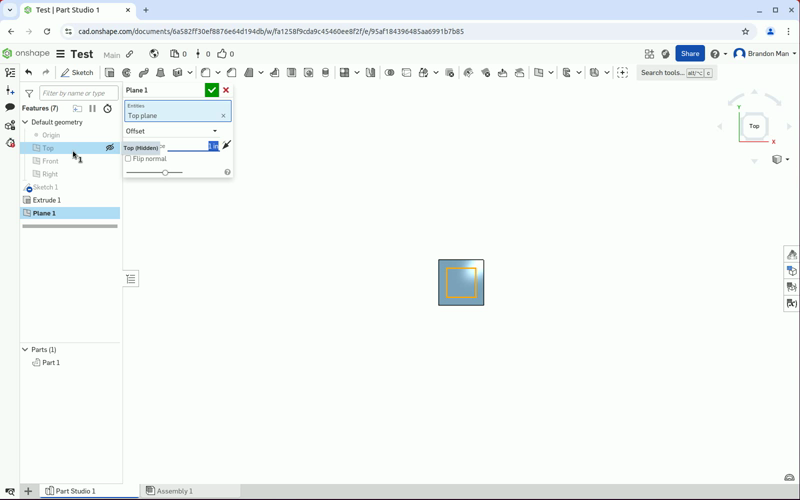
text(23.108)
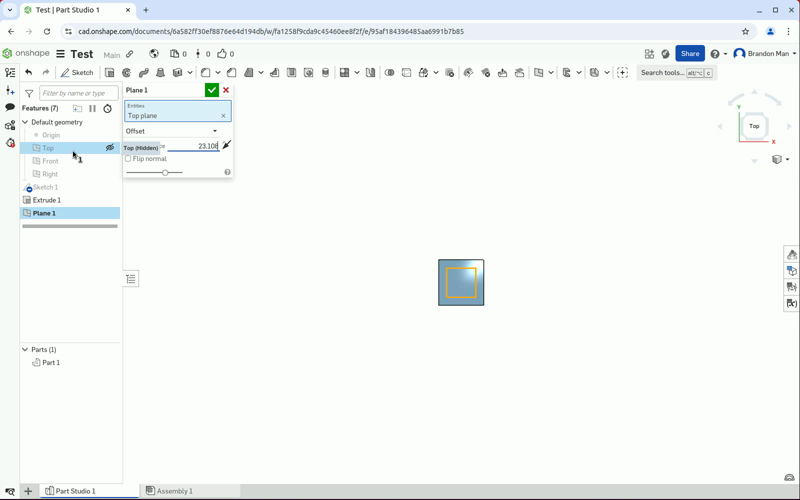
key(enter, 2)
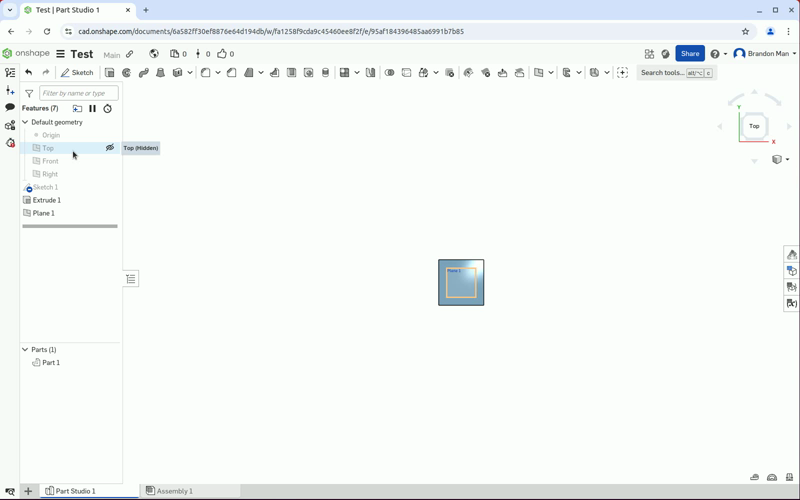
key(shift+s)
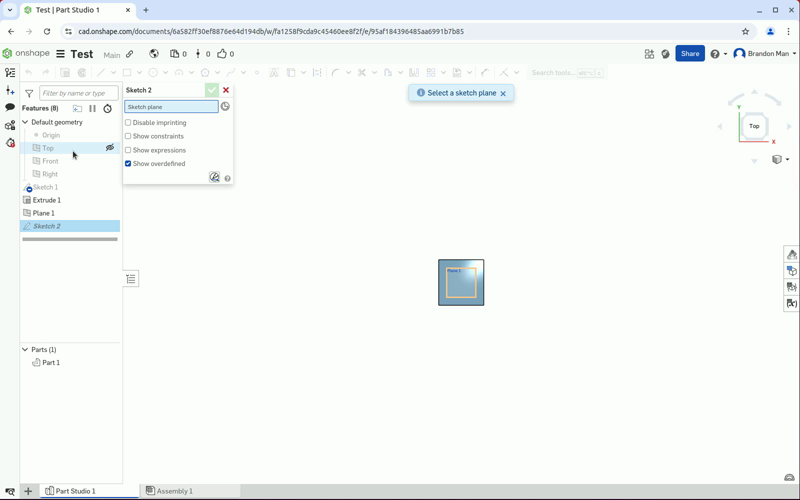
mouse_move(73, 215)
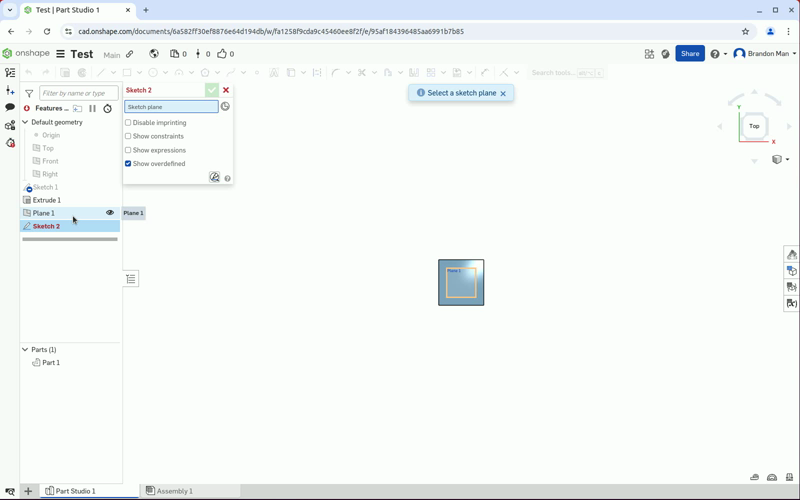
click(73, 215)
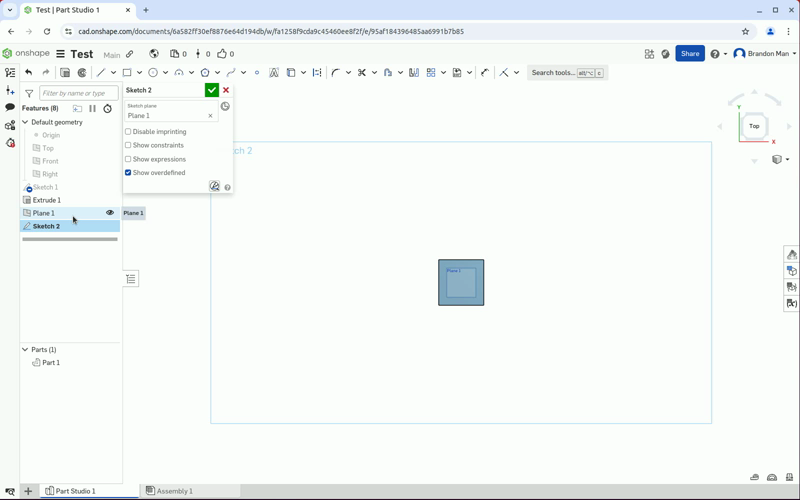
mouse_move(73, 352)
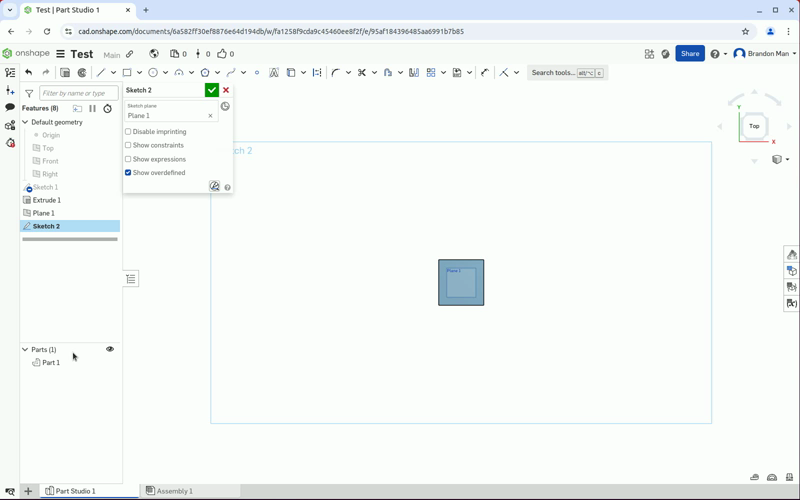
key(y)
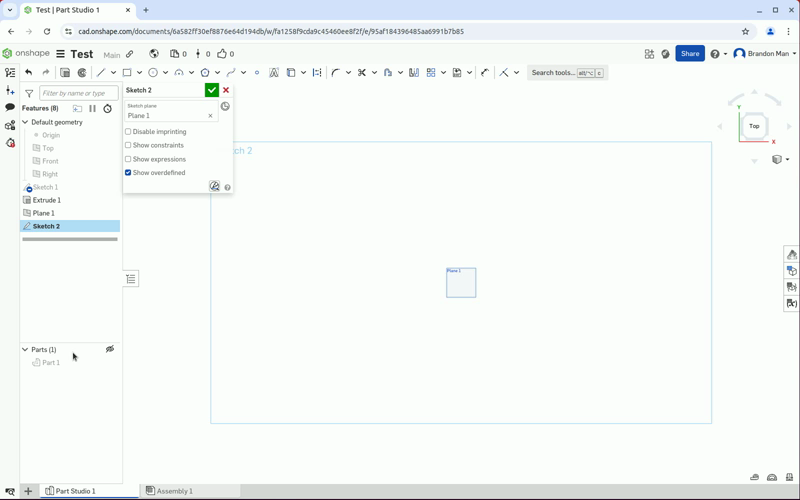
key(l)
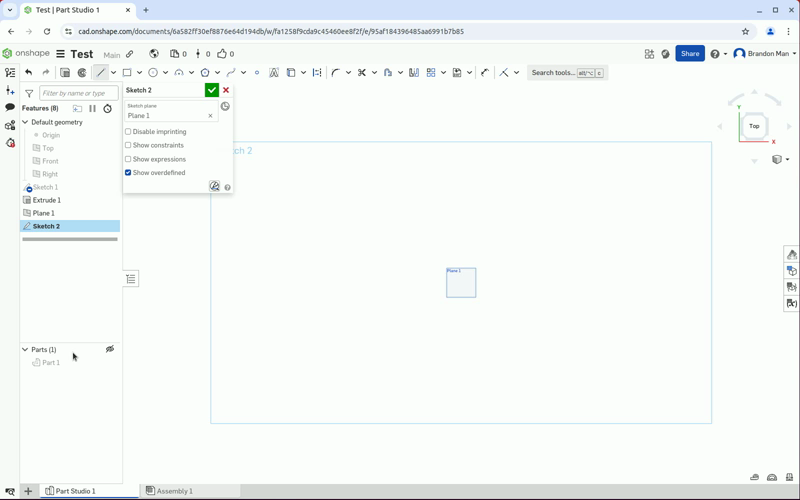
key_down(shift)
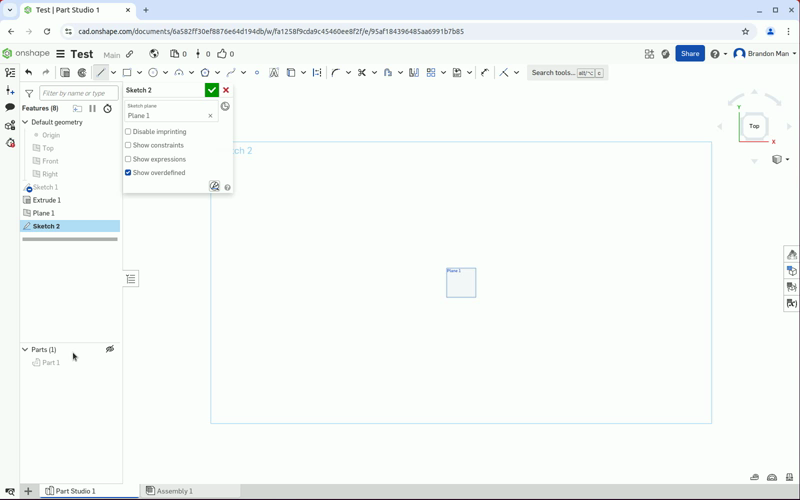
mouse_move(438, 305)
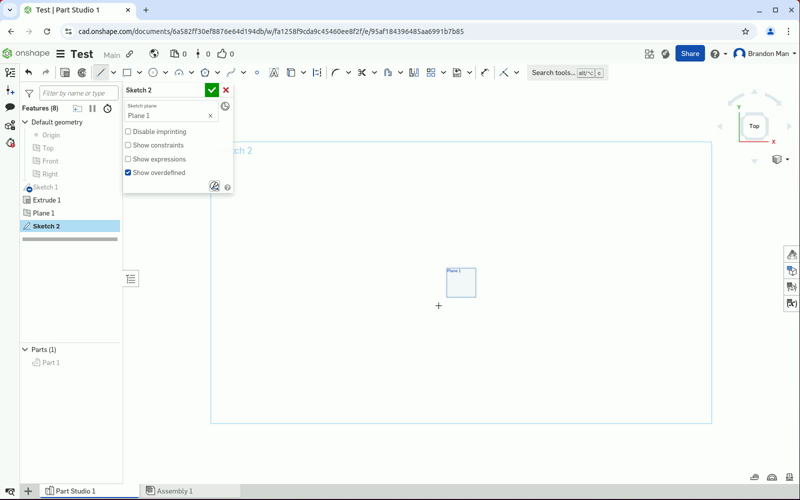
click(438, 305)
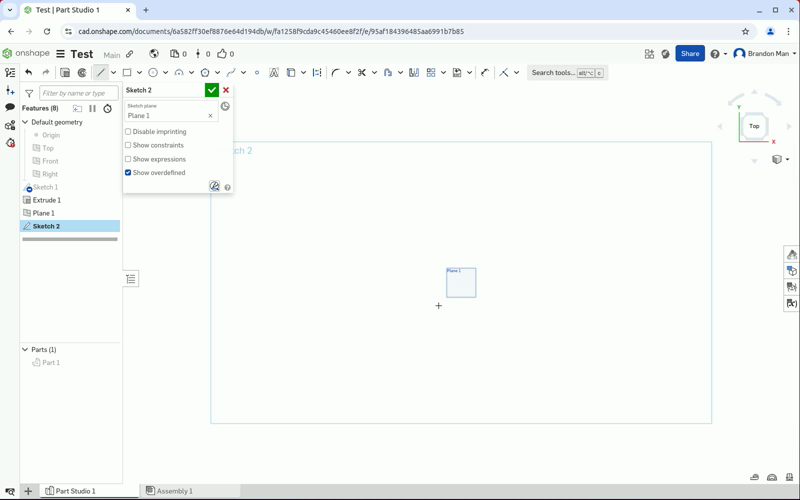
key_up(shift)
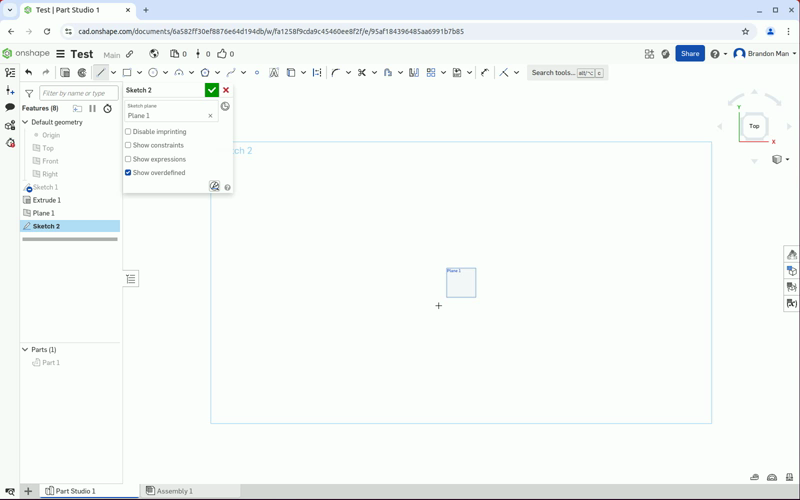
key_down(shift)
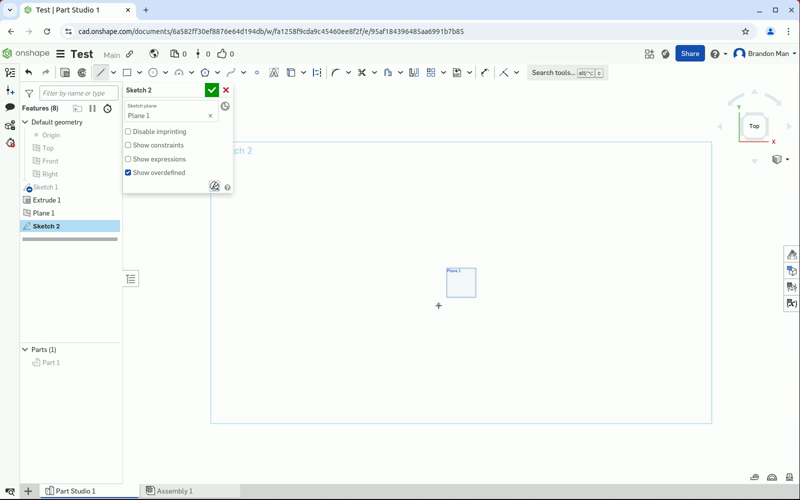
mouse_move(468, 305)
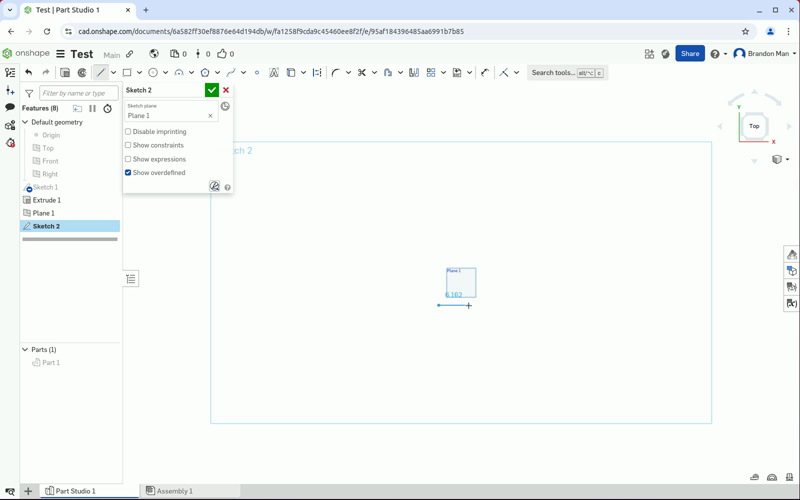
mouse_move(461, 305)
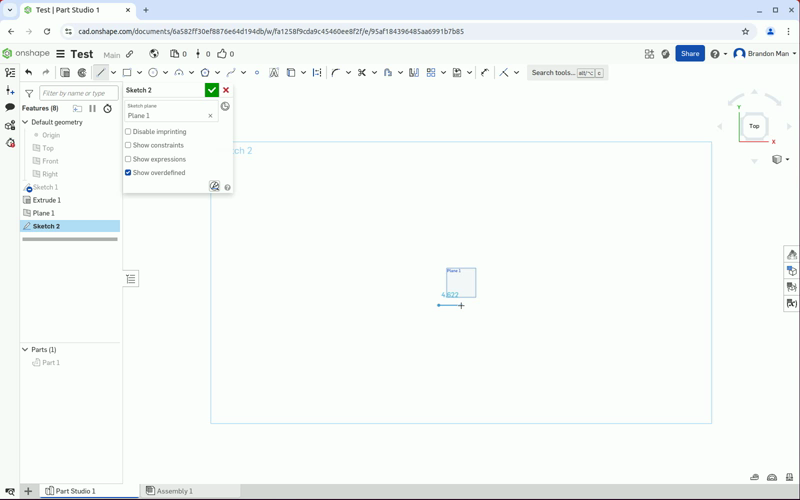
click(461, 305)
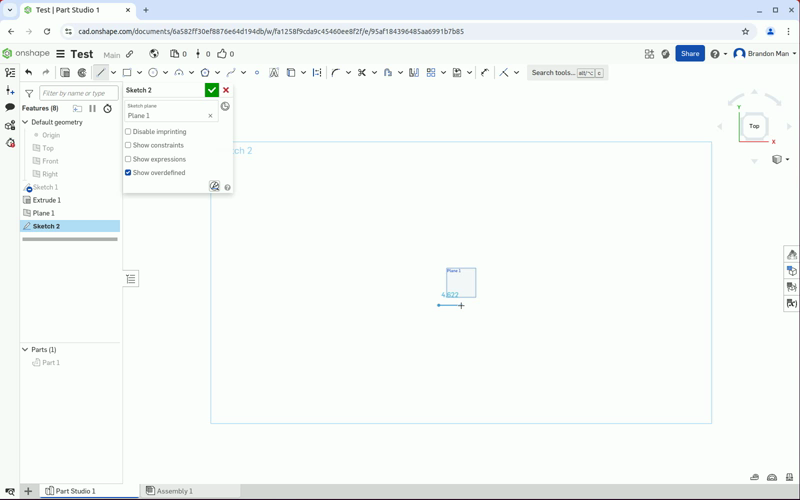
key_up(shift)
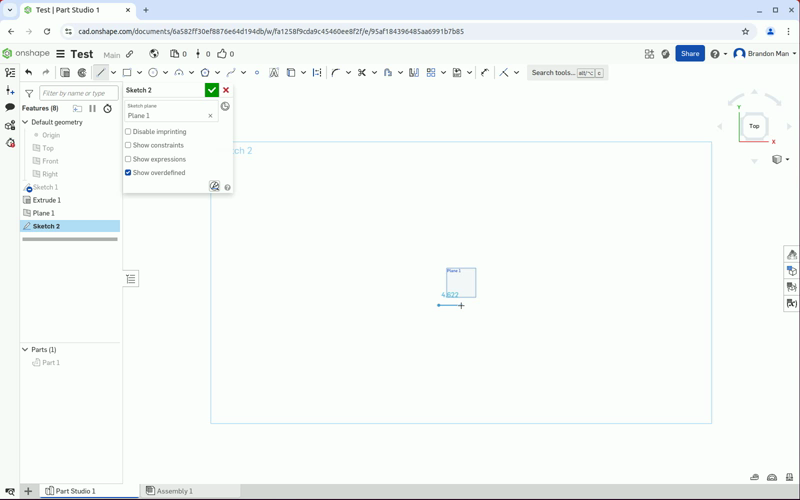
key_down(shift)
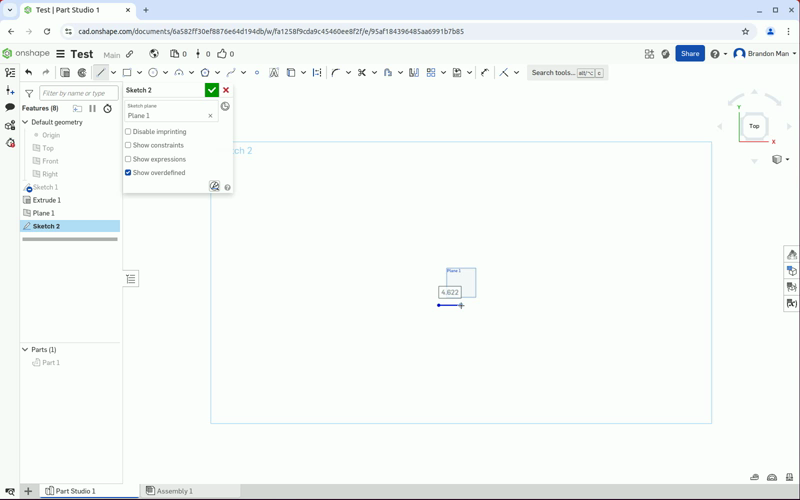
mouse_move(491, 305)
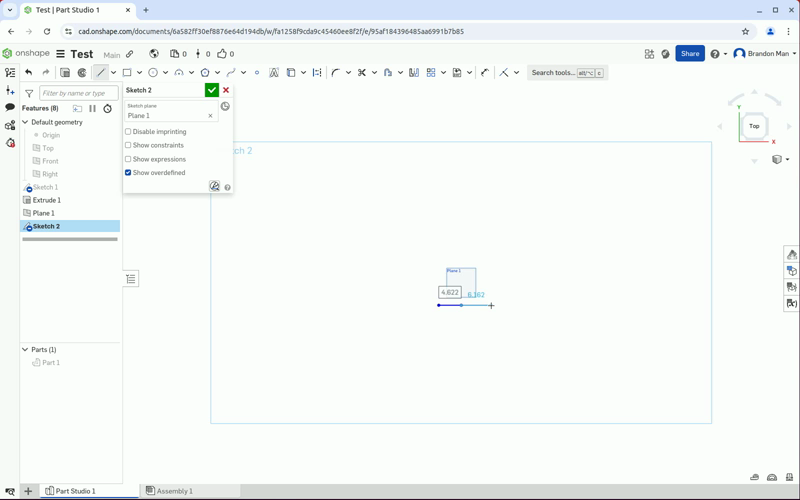
mouse_move(461, 259)
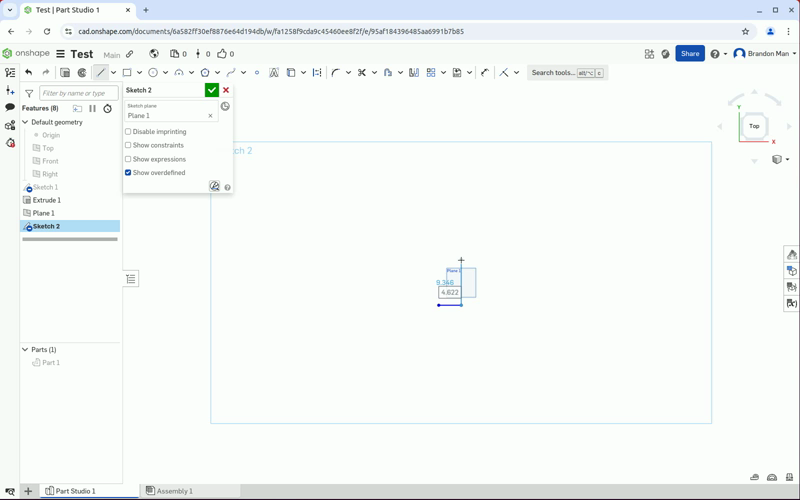
click(461, 259)
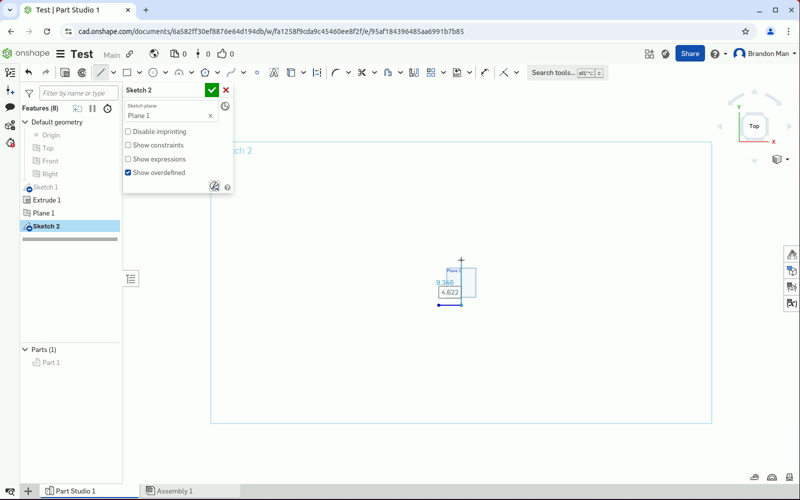
key_up(shift)
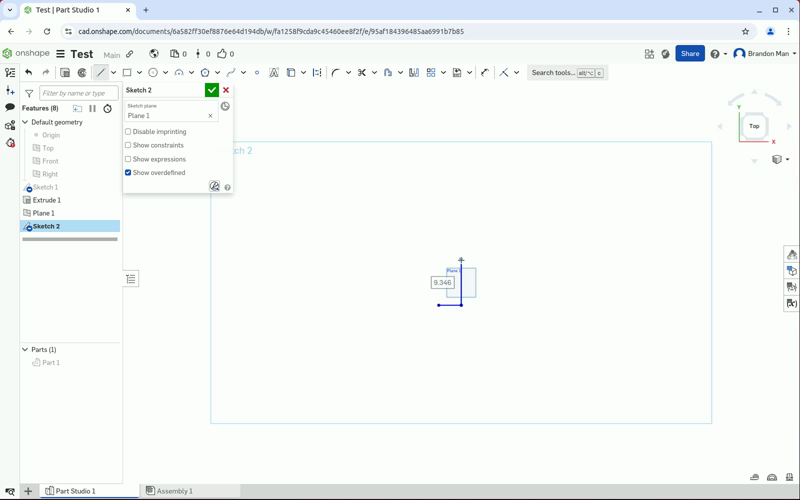
key_down(shift)
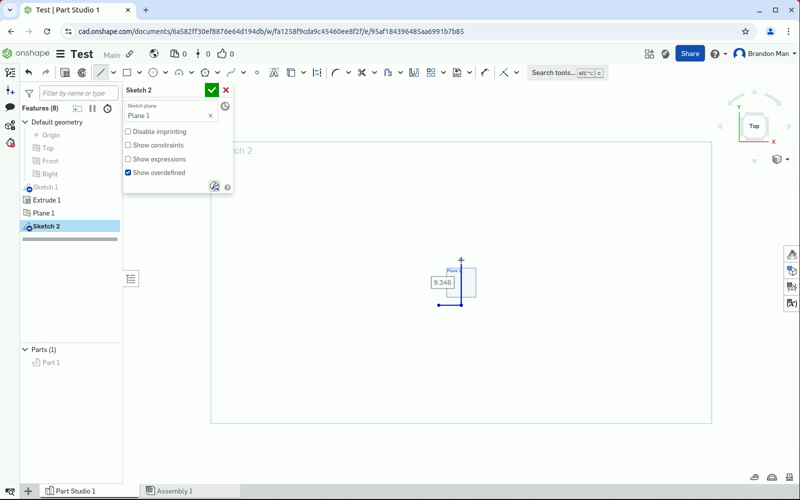
mouse_move(491, 259)
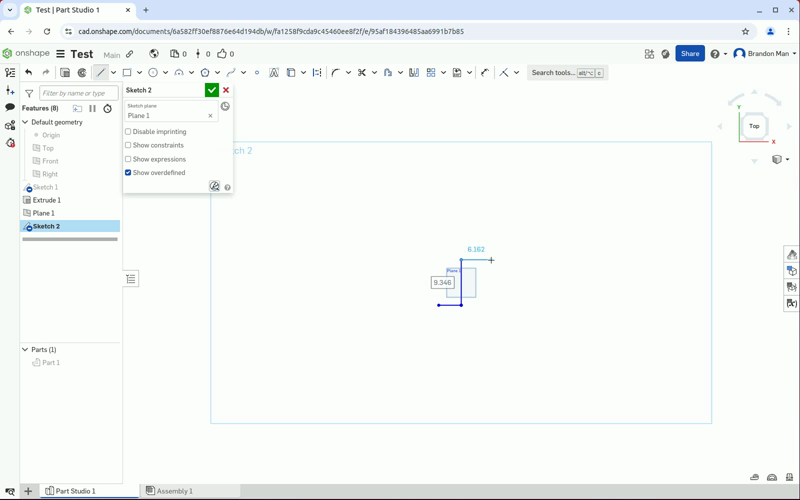
mouse_move(438, 259)
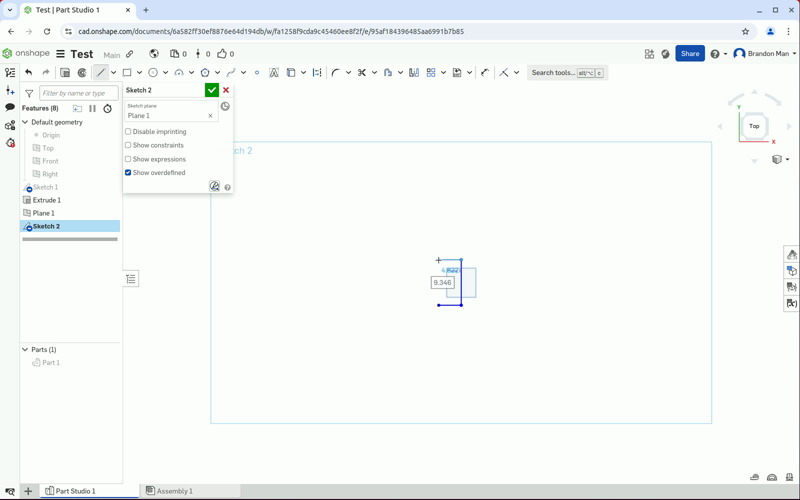
click(438, 259)
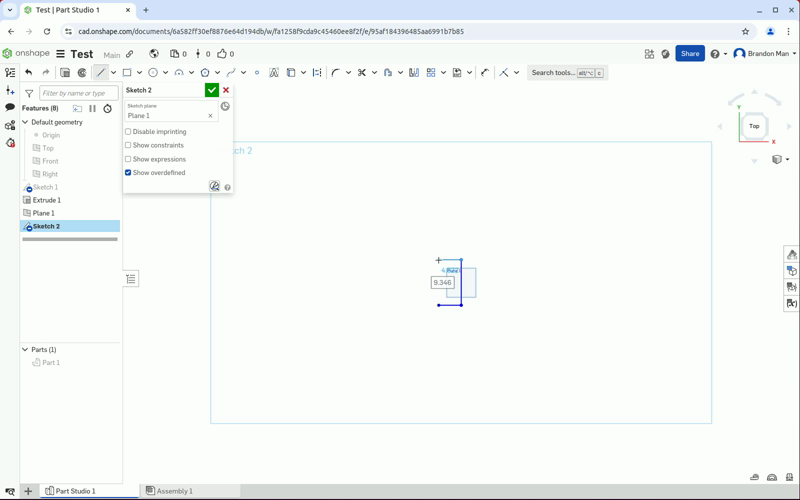
key_up(shift)
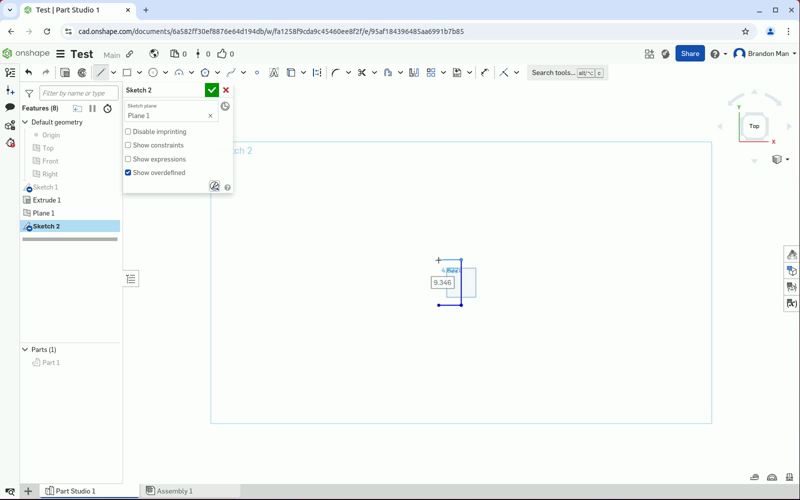
mouse_move(468, 259)
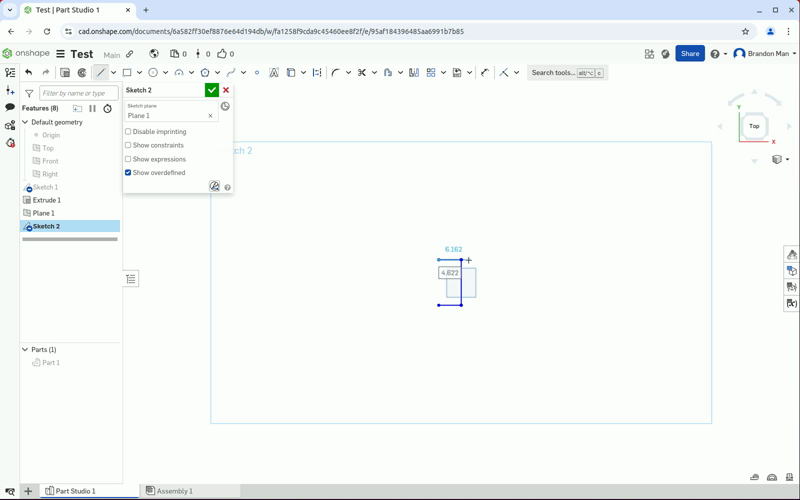
key_down(shift)
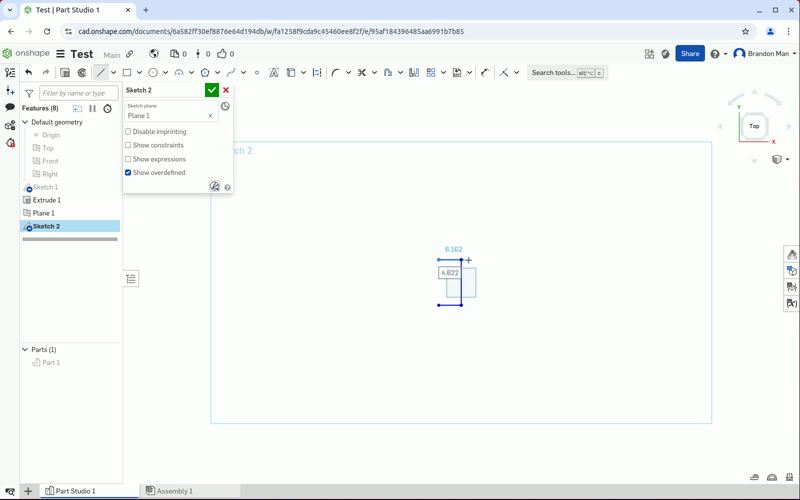
mouse_move(438, 305)
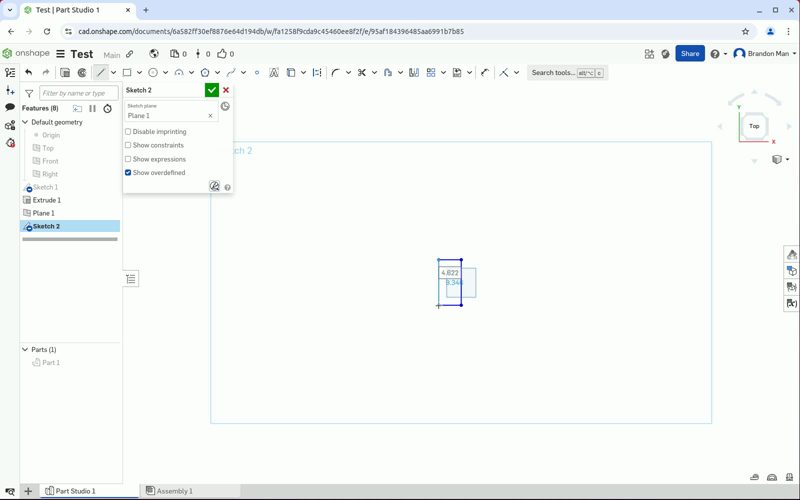
key_up(shift)
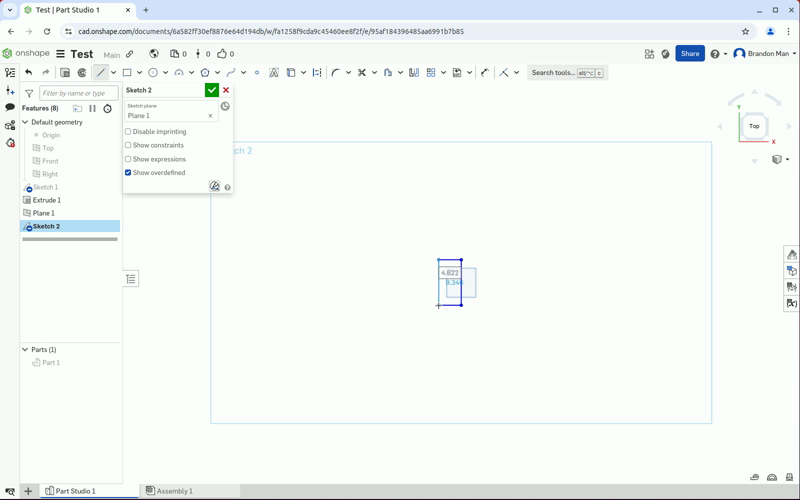
click(438, 305)
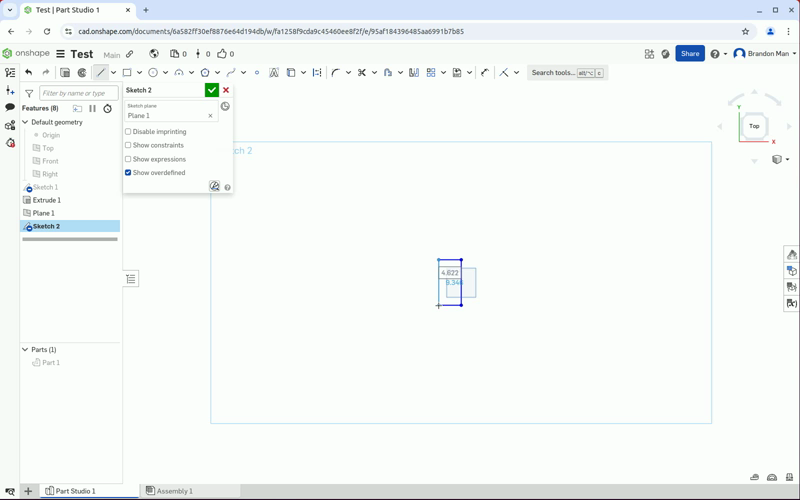
key(esc)
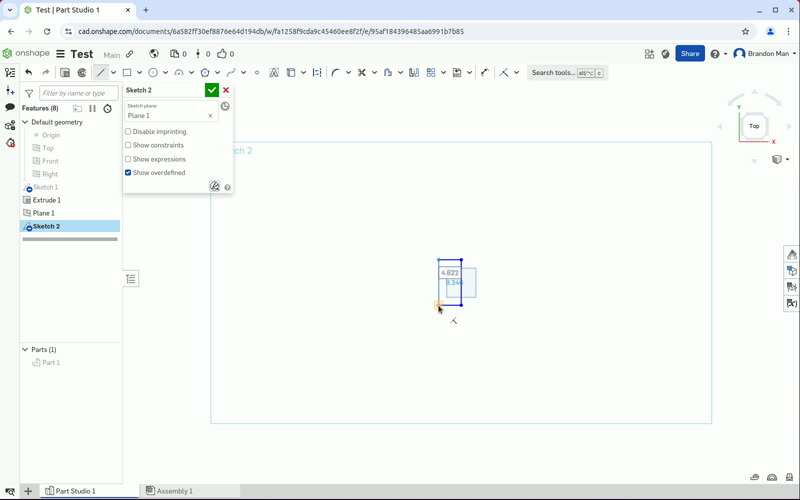
mouse_move(442, 291)
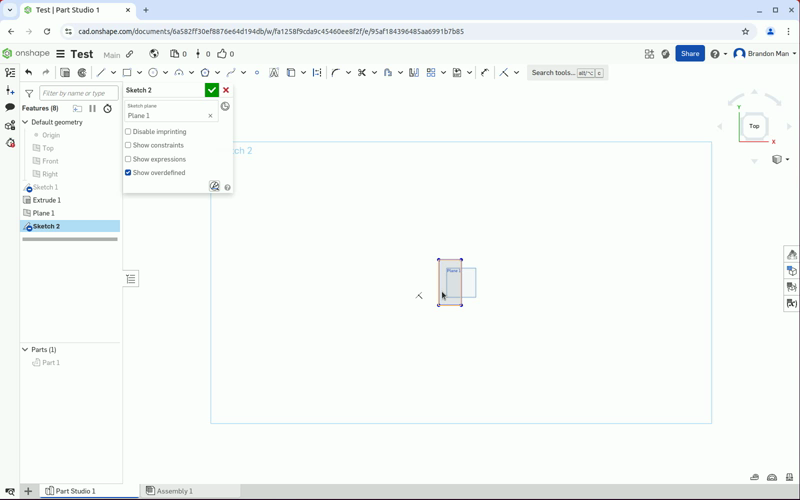
scroll(6)
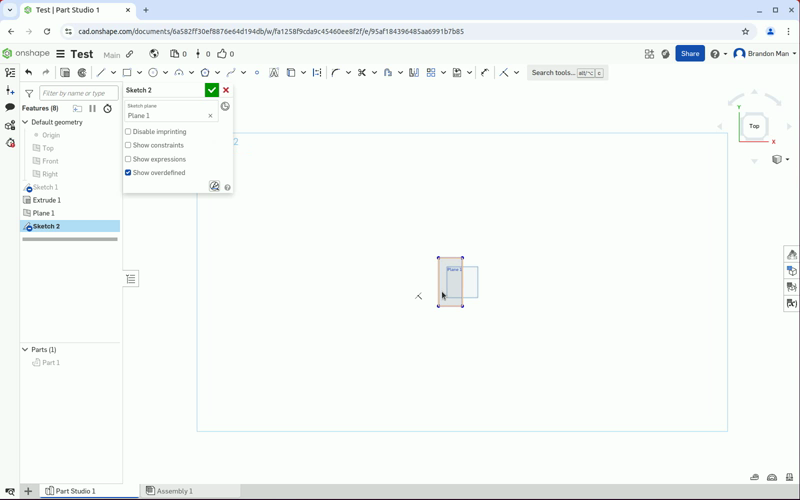
scroll(6)
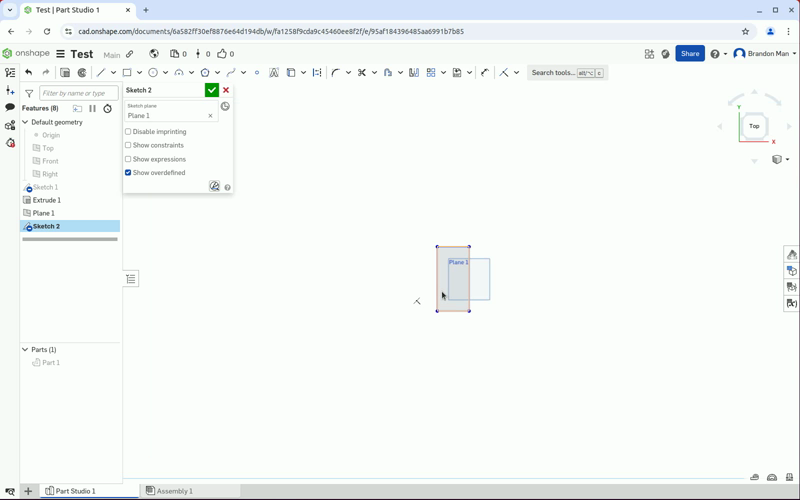
scroll(6)
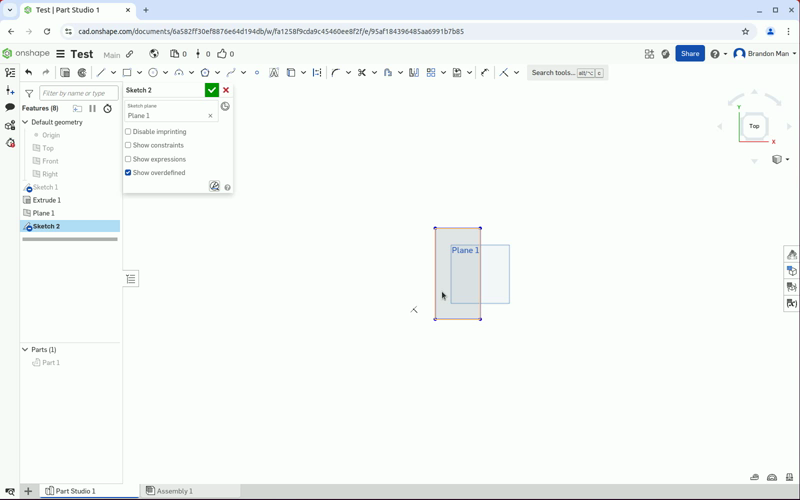
scroll(6)
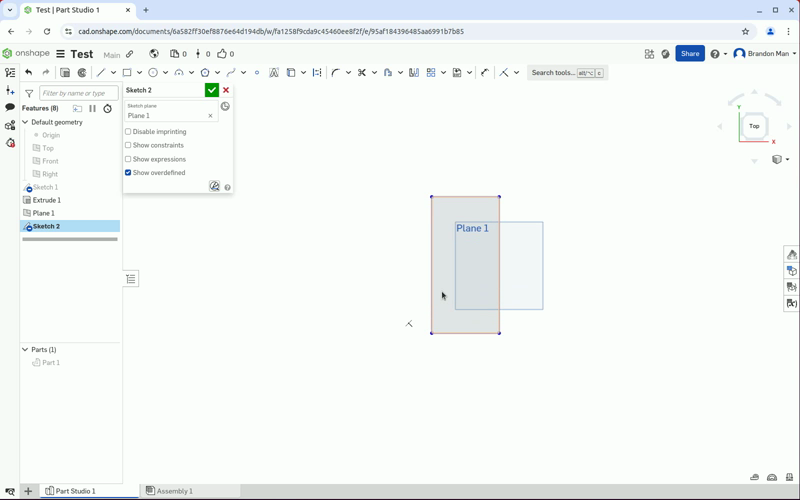
scroll(6)
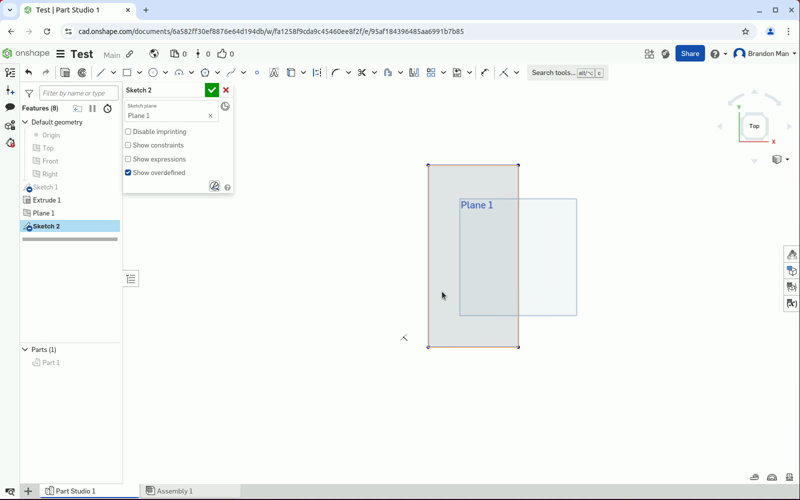
scroll(6)
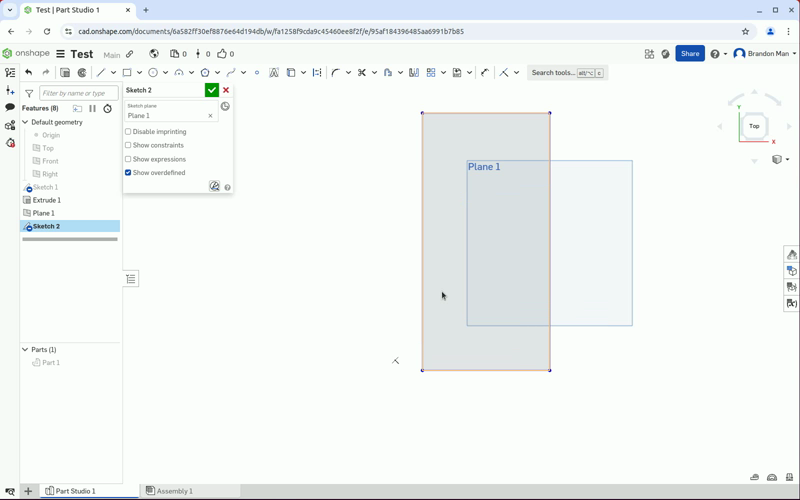
scroll(6)
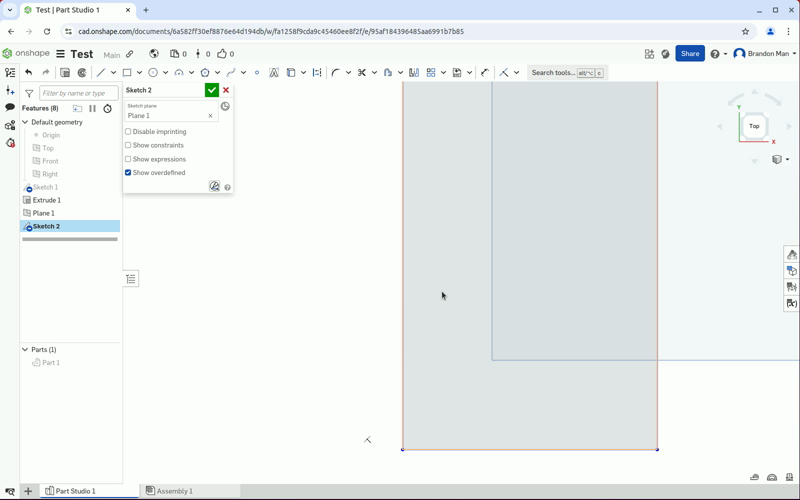
click(442, 291)
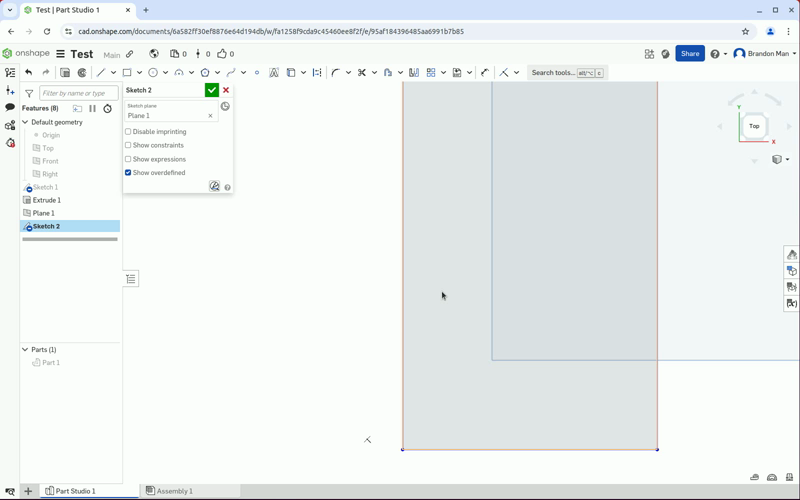
scroll(-6)
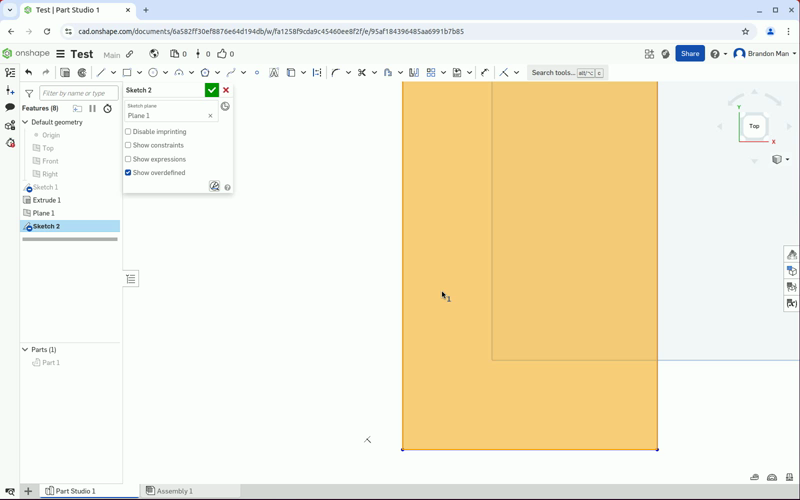
scroll(-6)
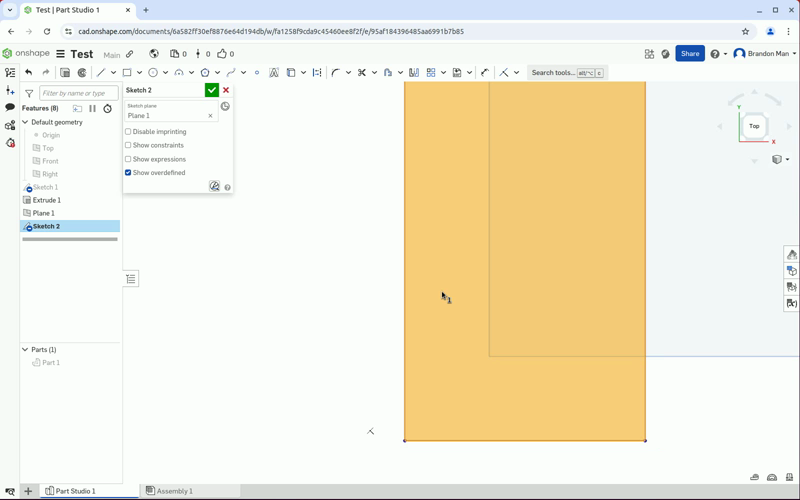
scroll(-6)
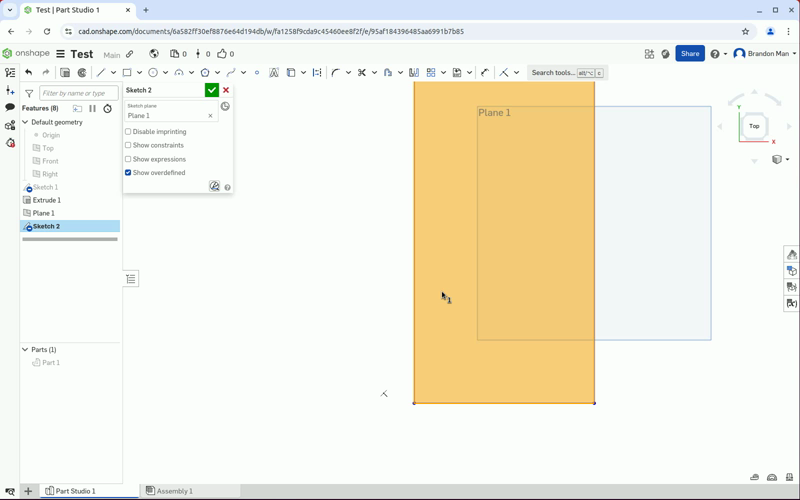
scroll(-6)
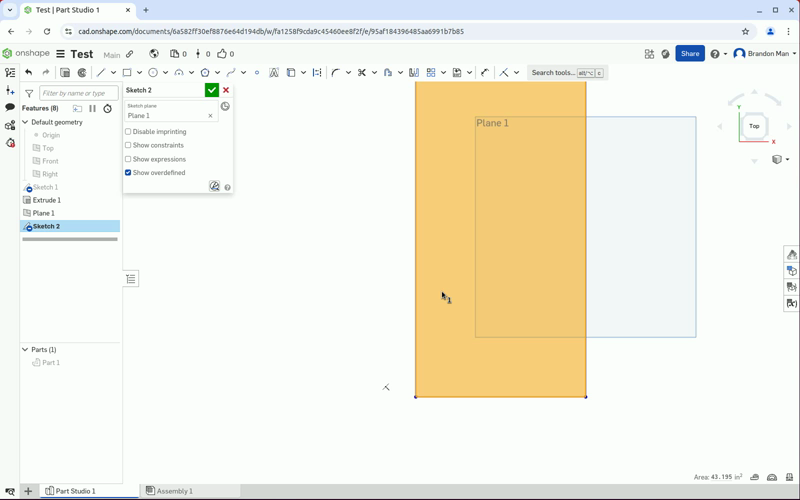
scroll(-6)
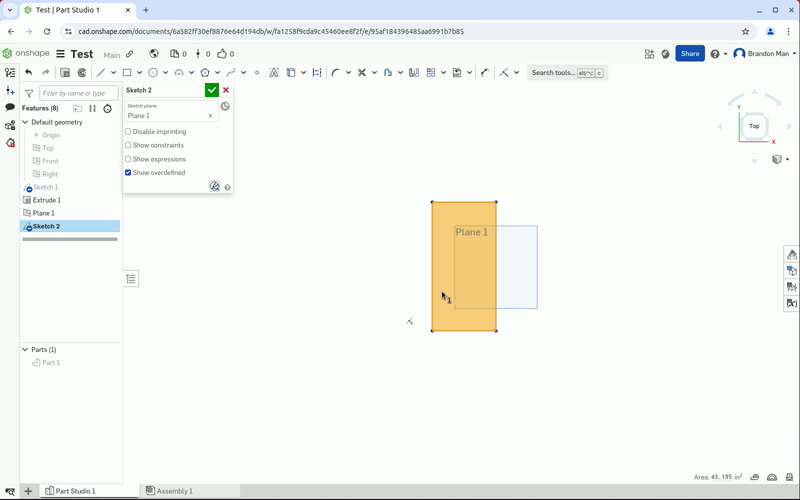
scroll(-6)
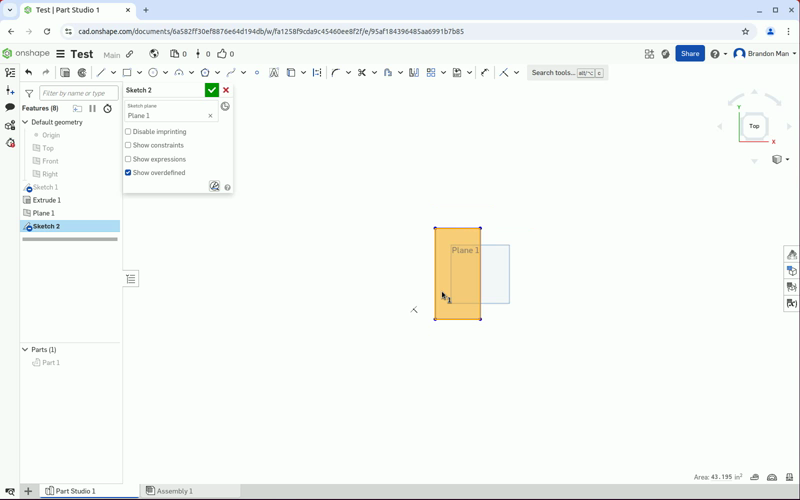
scroll(-6)
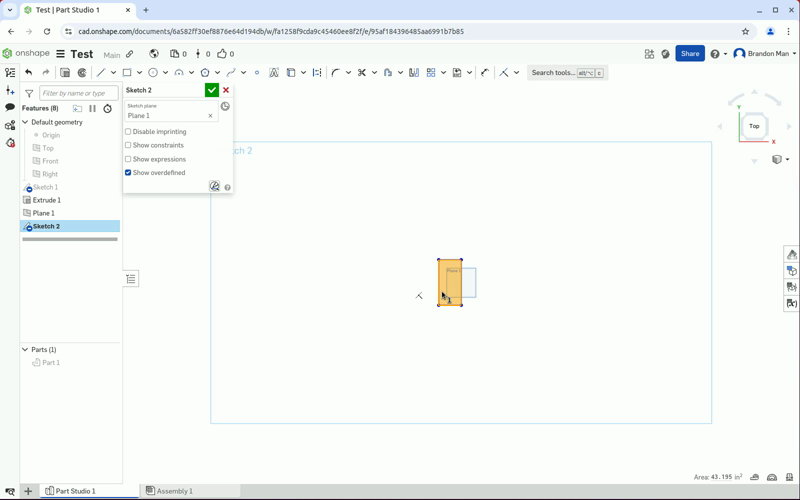
mouse_move(73, 352)
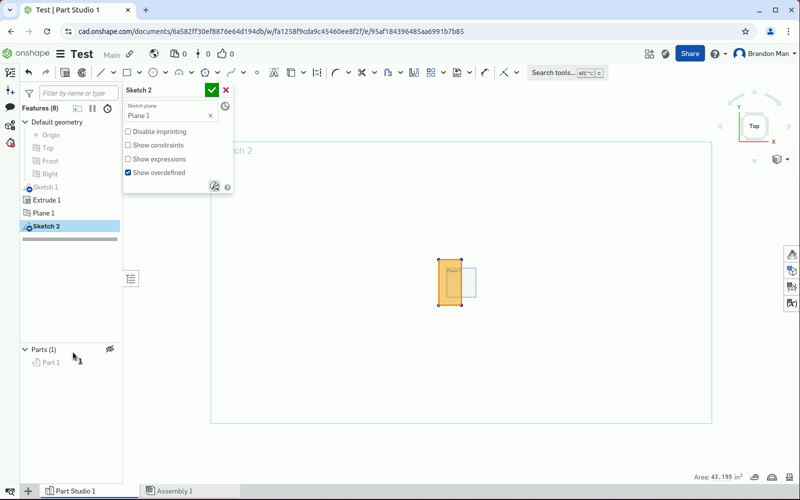
key(shift+y)
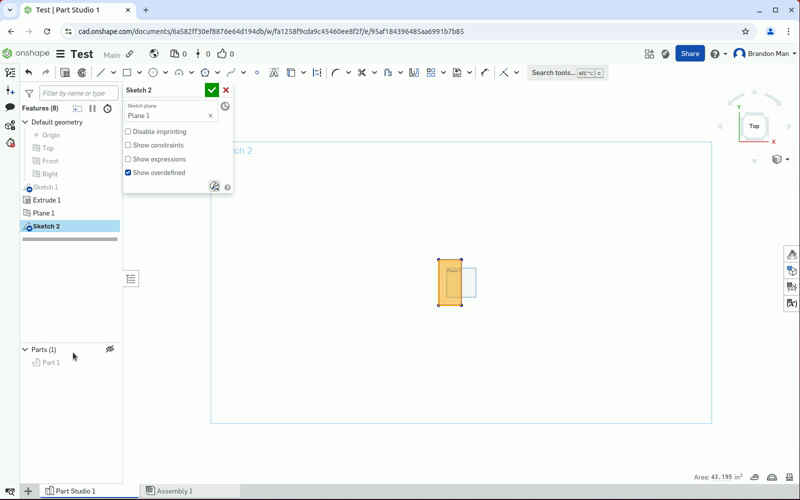
key(shift+e)
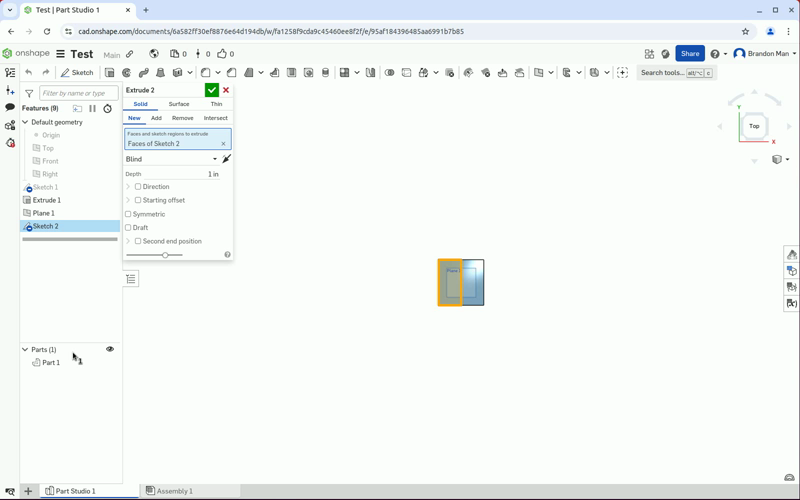
mouse_move(143, 106)
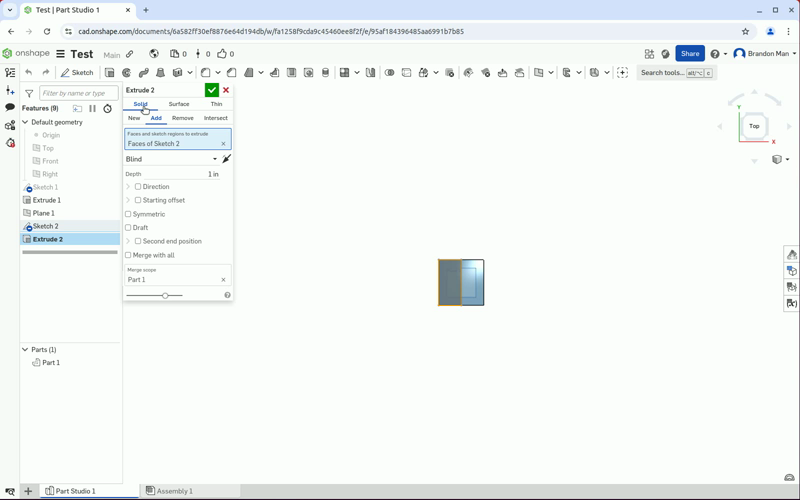
click(143, 106)
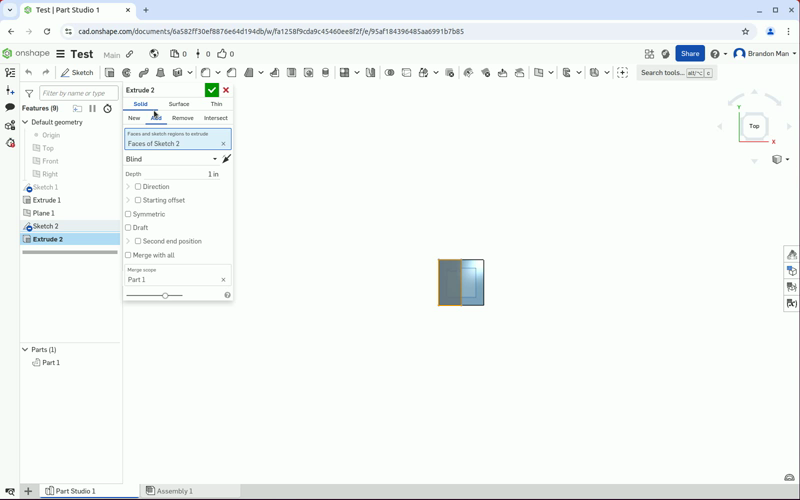
mouse_move(186, 120)
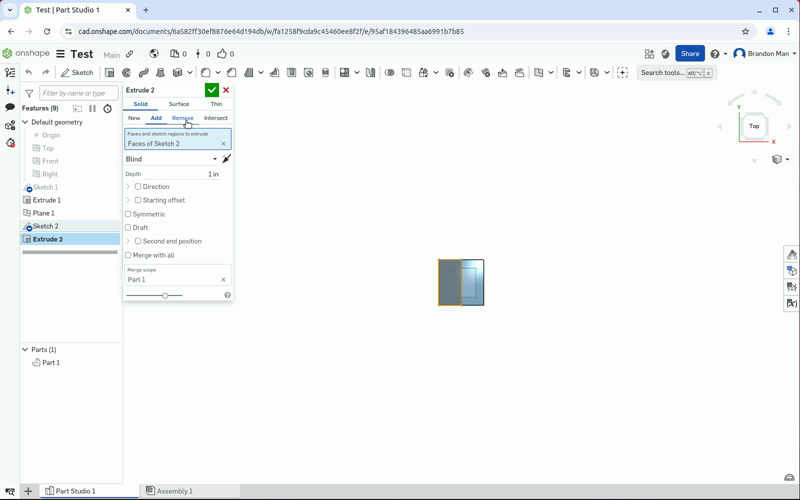
click(186, 120)
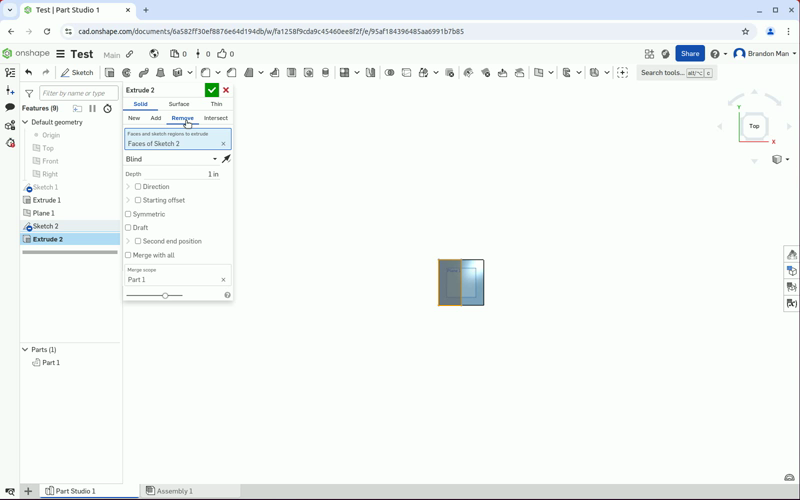
key(tab, 4)
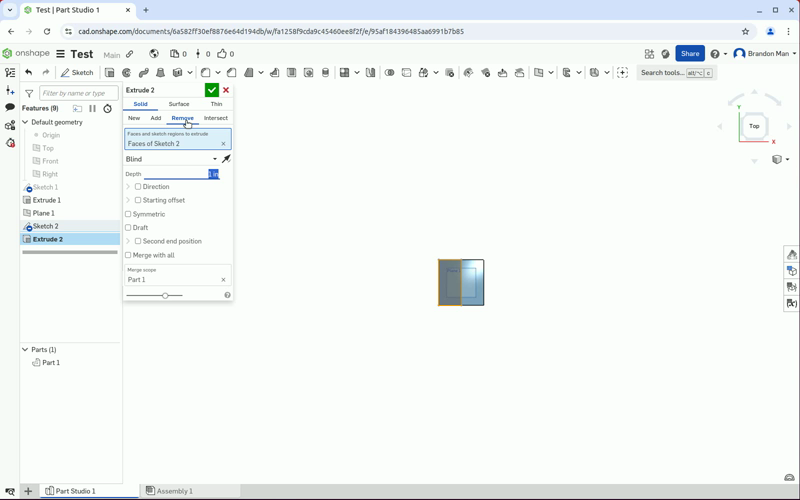
text(11.554)
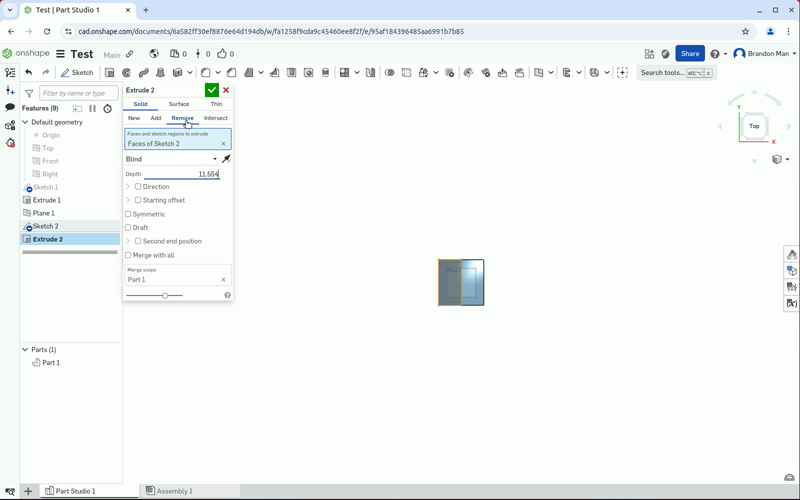
key(tab, 6)
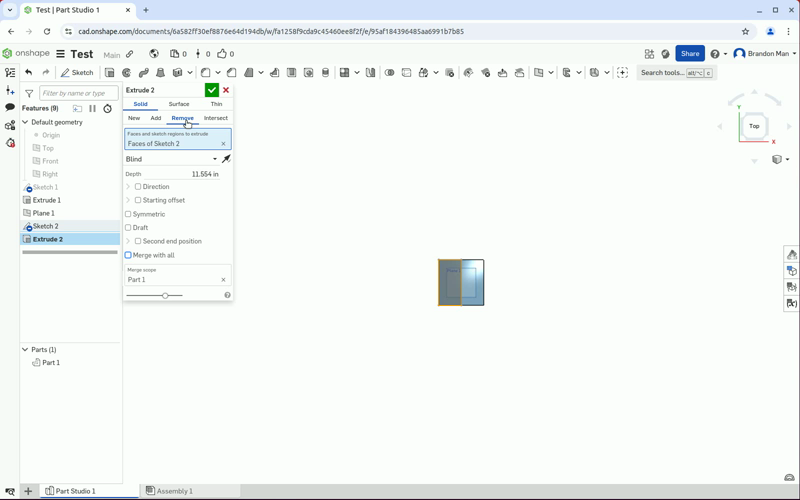
key(space)
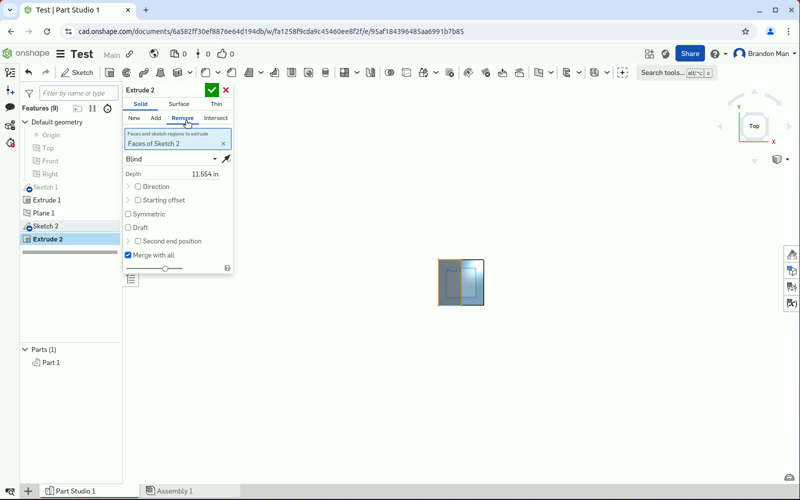
key(enter)
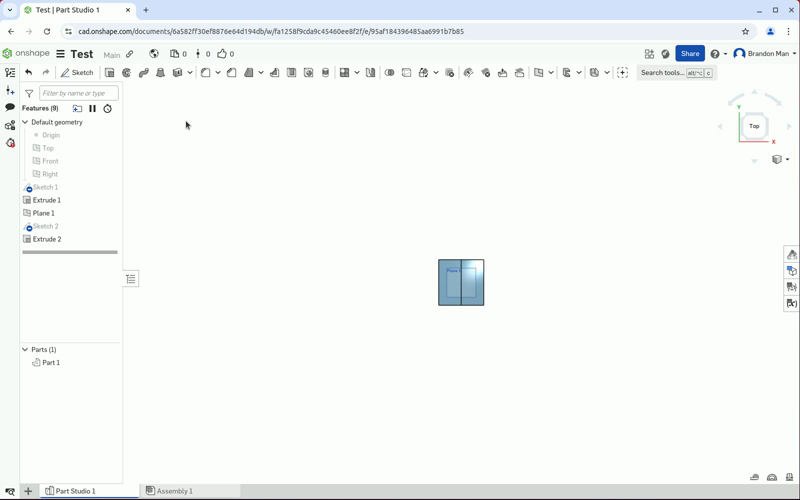
key(shift+h)
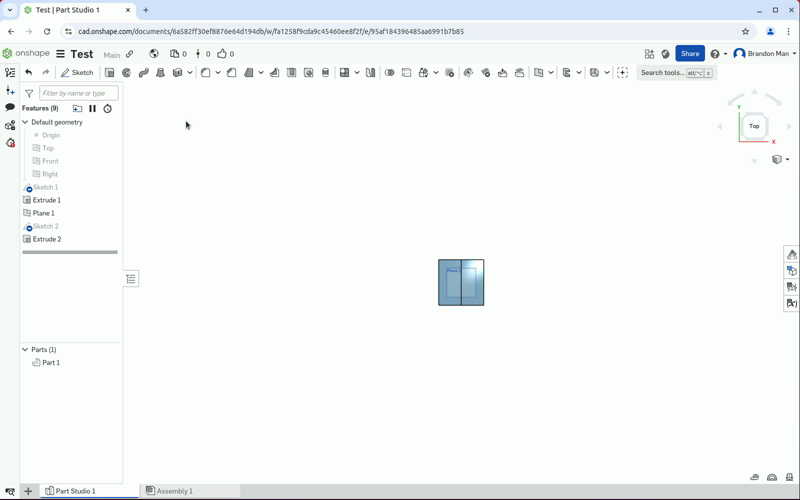
key(shift+h)
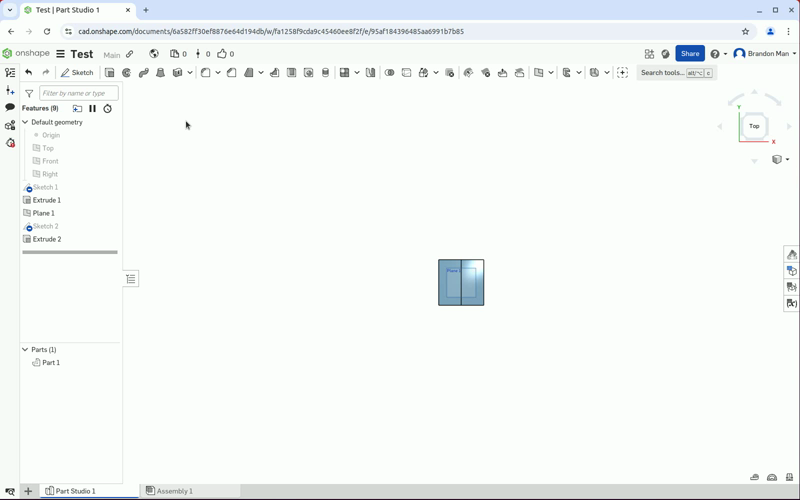
mouse_move(73, 189)
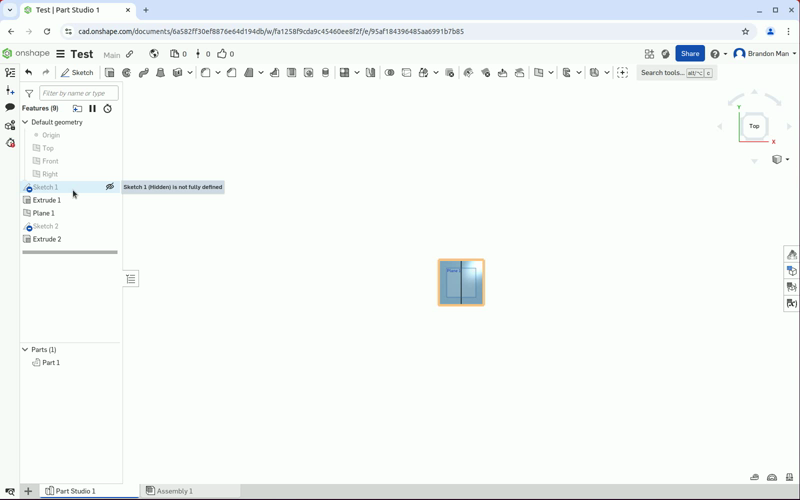
click(73, 189)
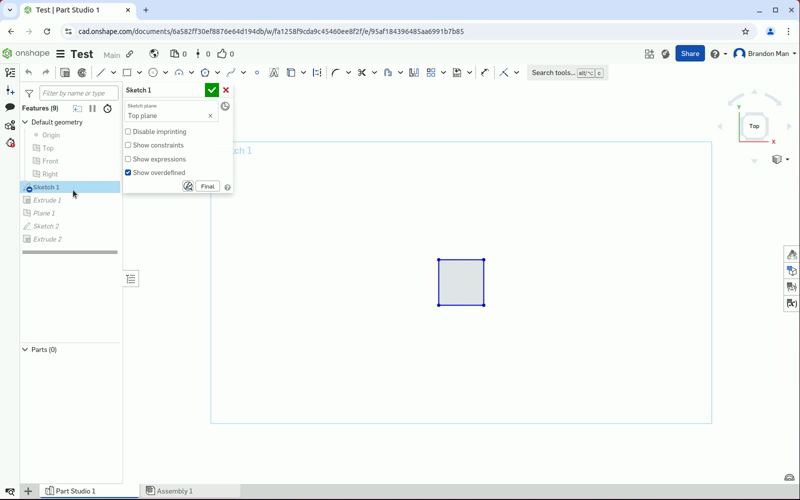
mouse_move(229, 92)
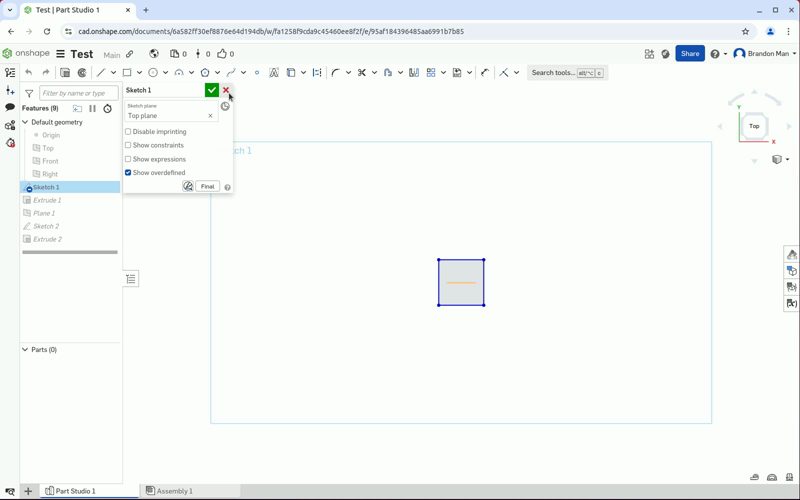
click(229, 92)
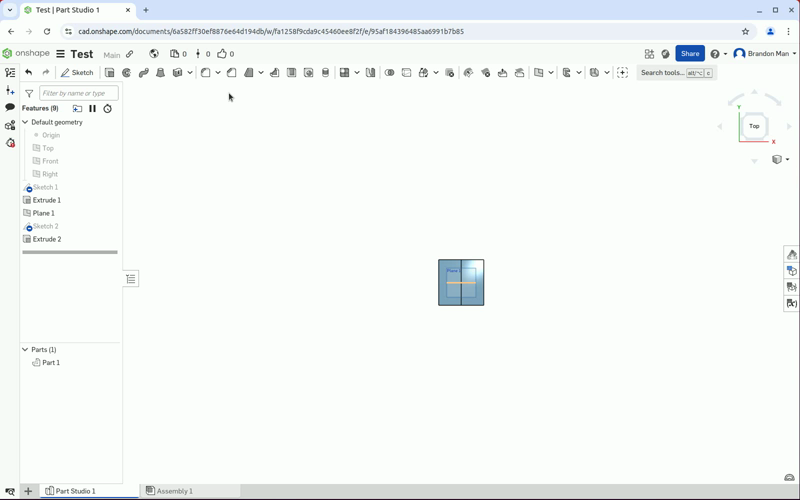
mouse_move(73, 352)
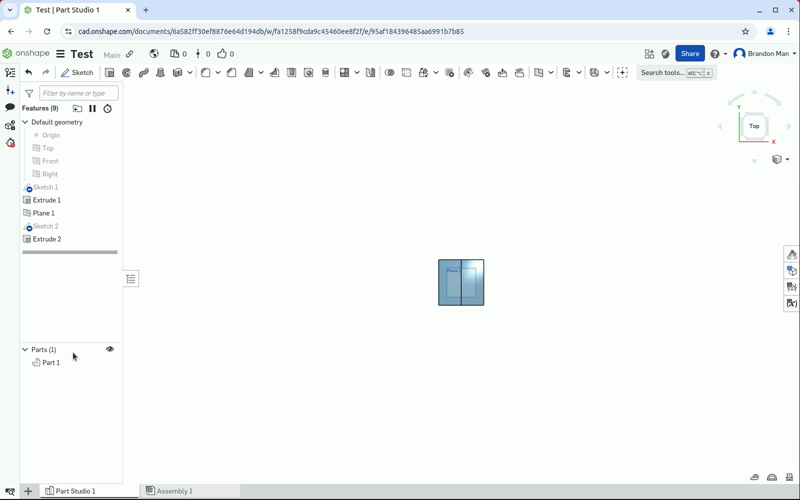
key(y)
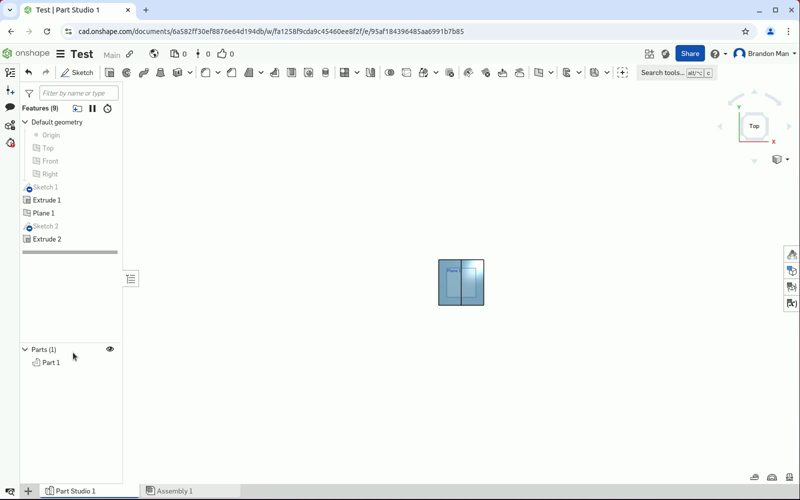
key(shift+p)
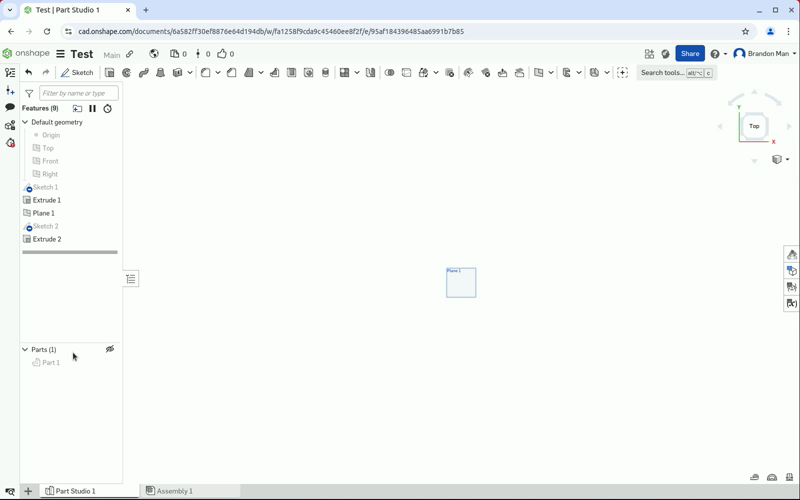
key(space)
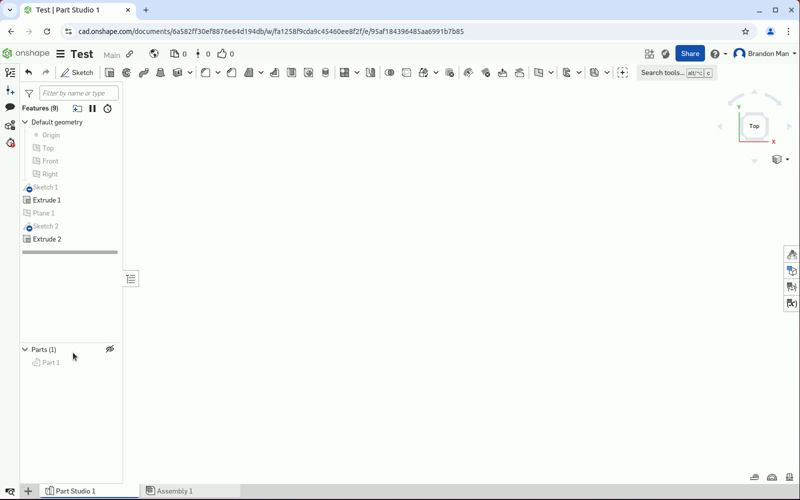
key_down(shift)
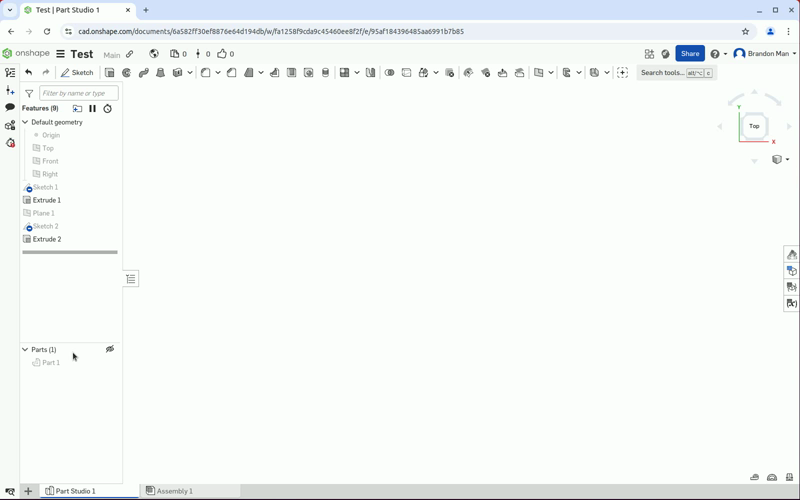
key(up)
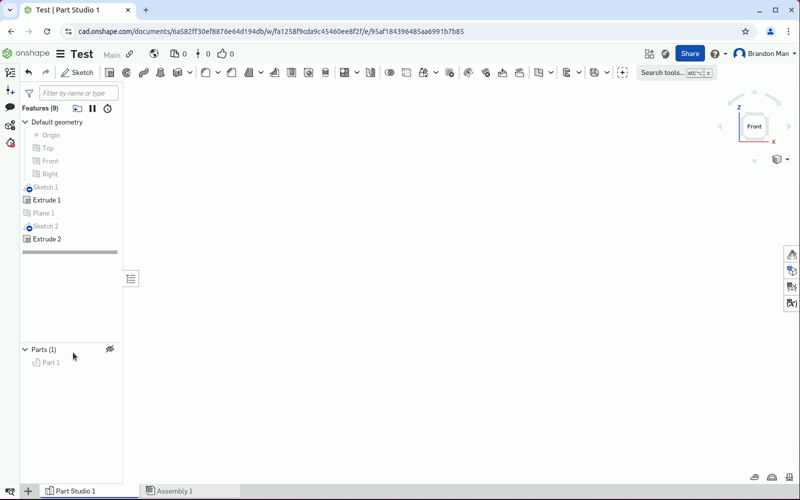
key_up(shift)
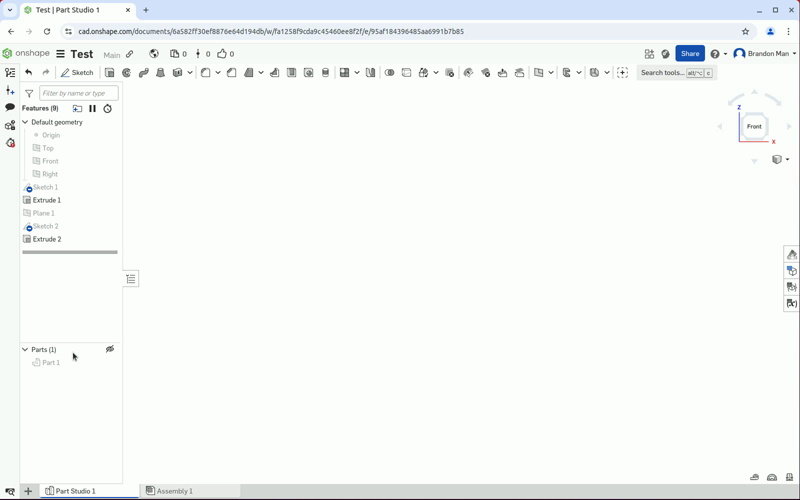
key(space)
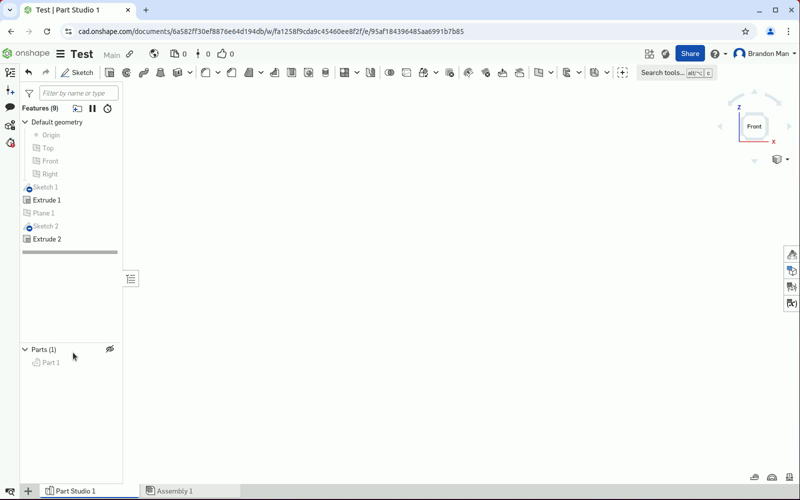
key_down(shift)
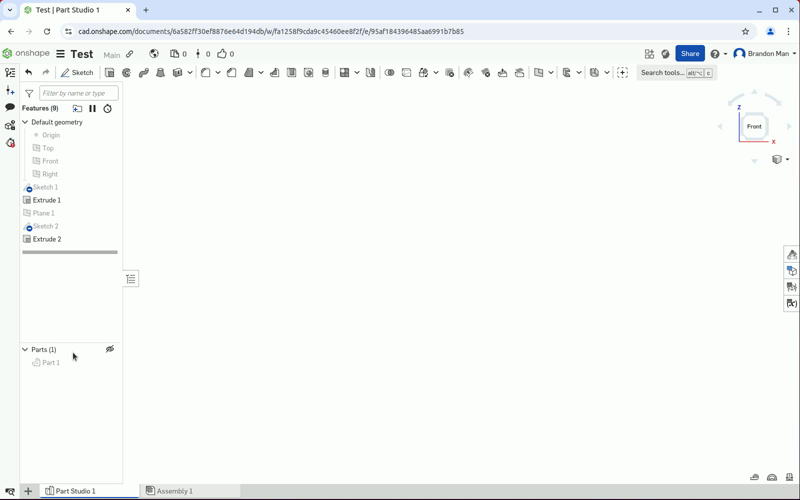
key(left)
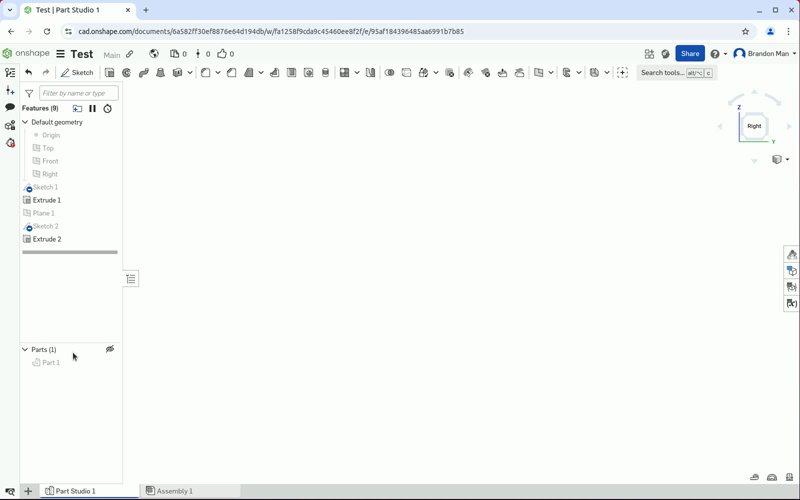
key_up(shift)
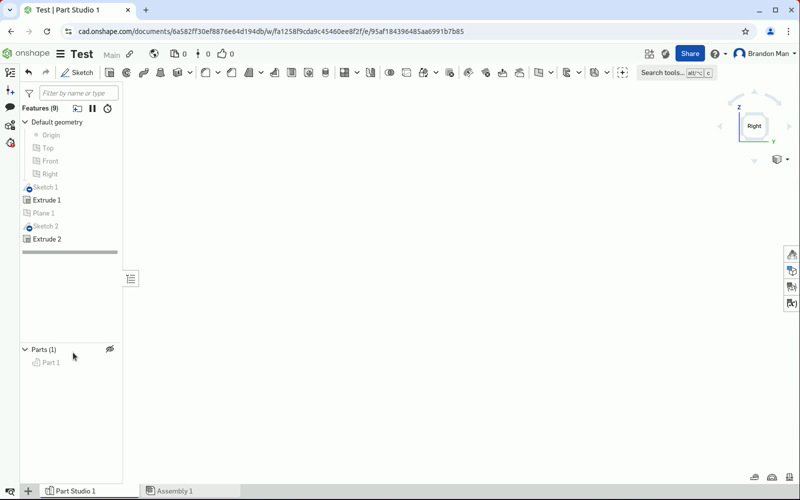
mouse_move(73, 352)
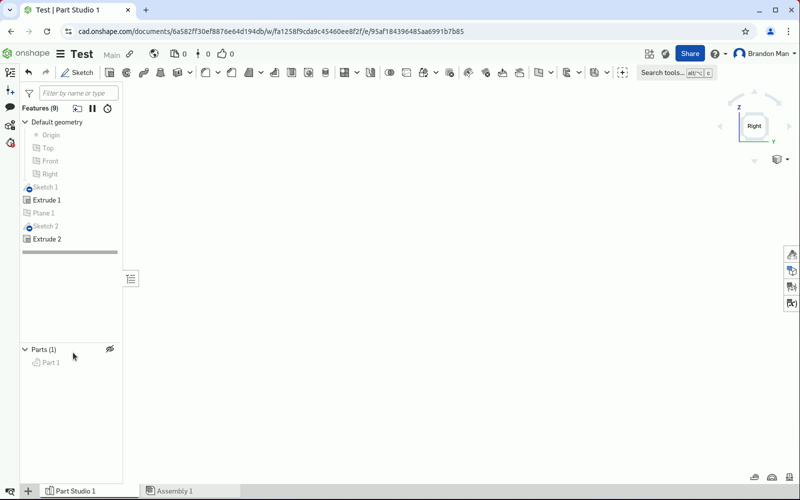
key(shift+y)
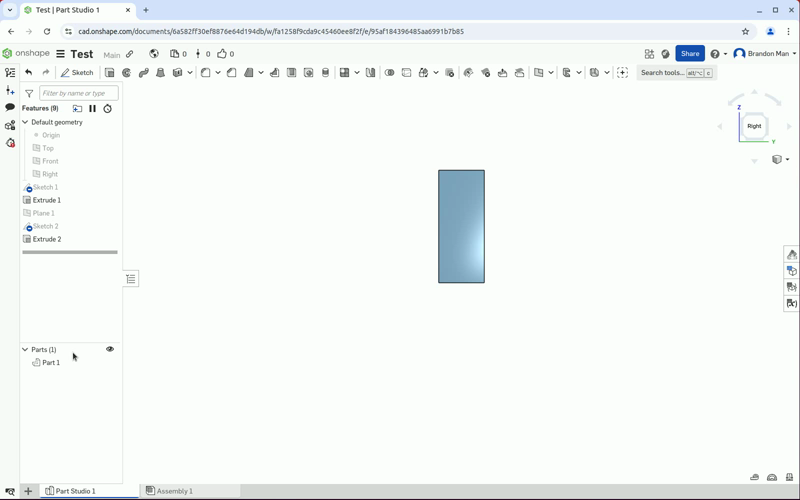
mouse_move(541, 75)
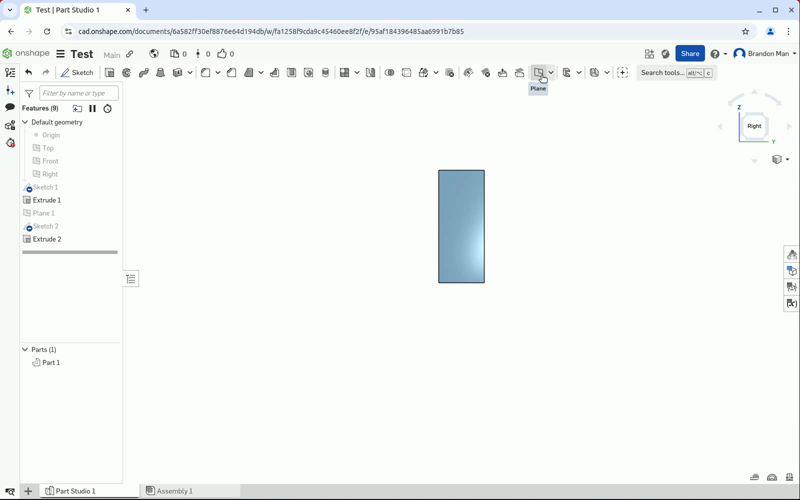
click(541, 75)
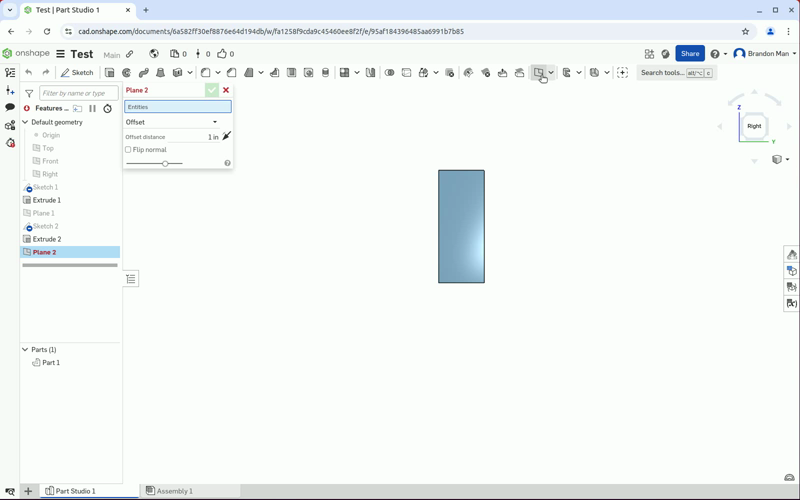
mouse_move(73, 176)
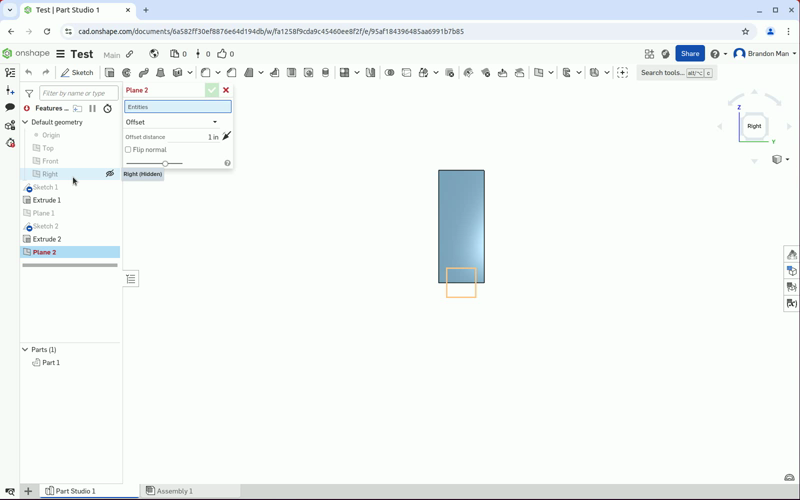
click(73, 176)
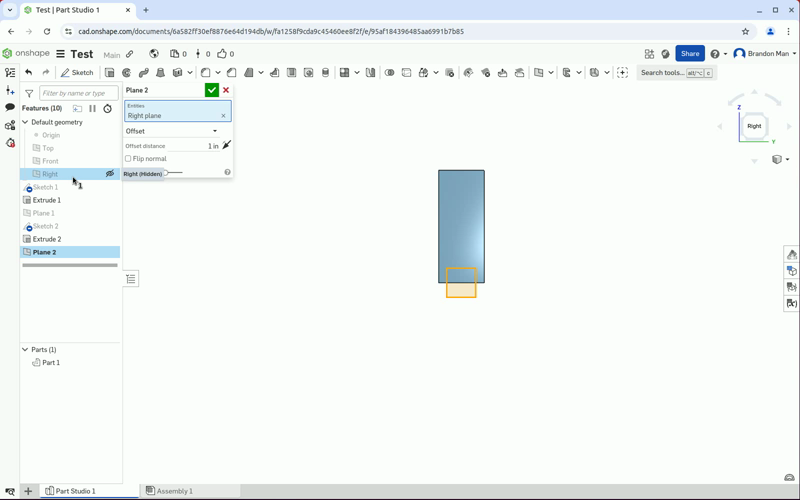
key(tab, 2)
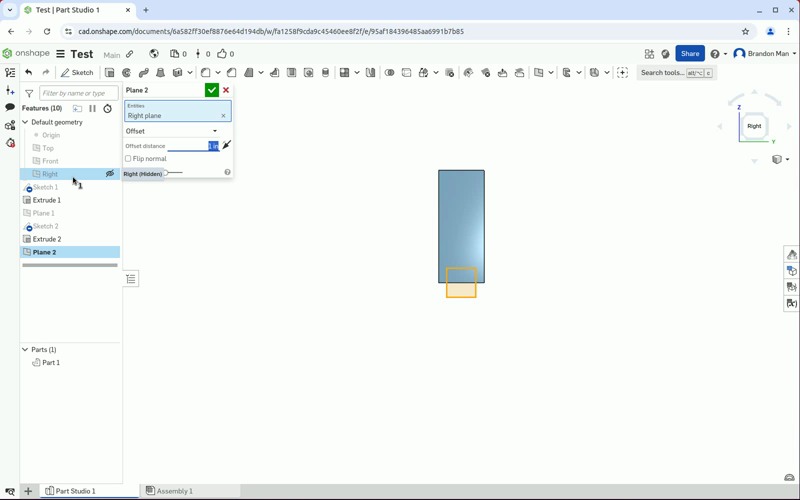
text(4.56)
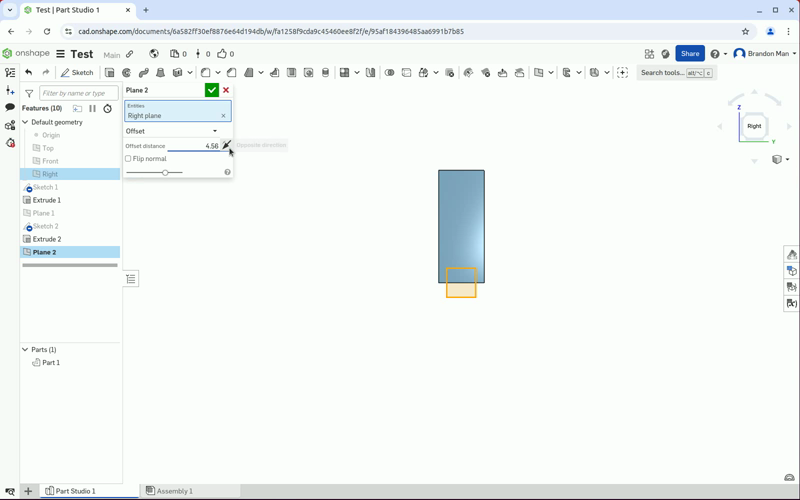
mouse_move(229, 147)
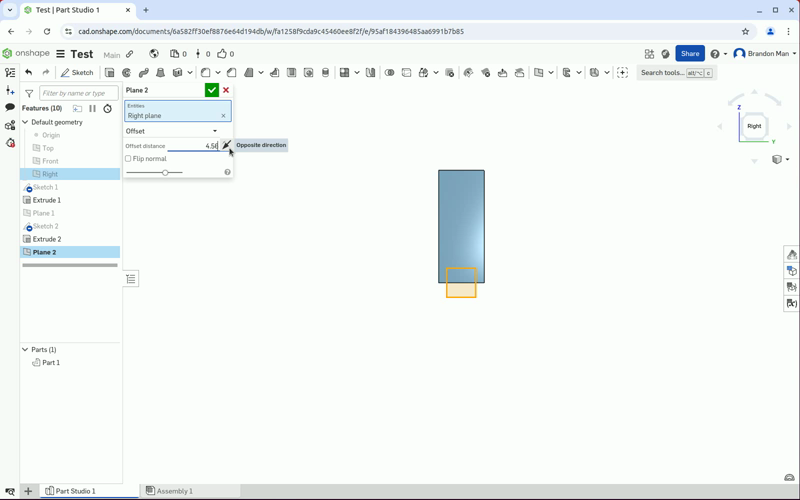
click(229, 147)
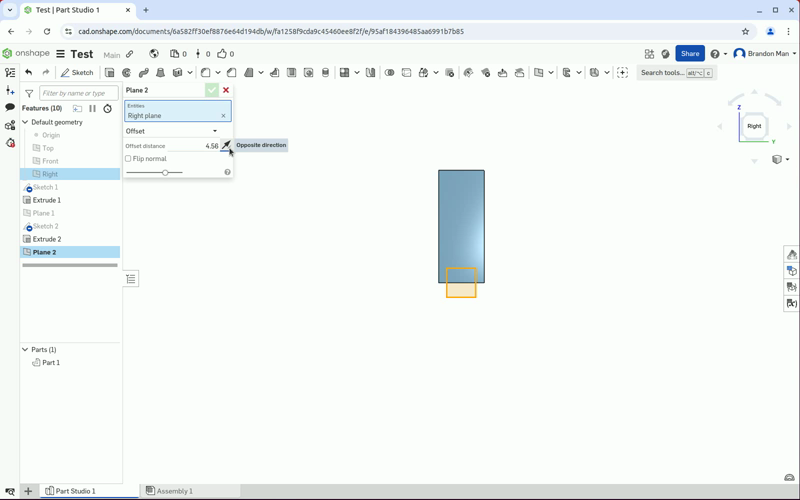
key(enter, 2)
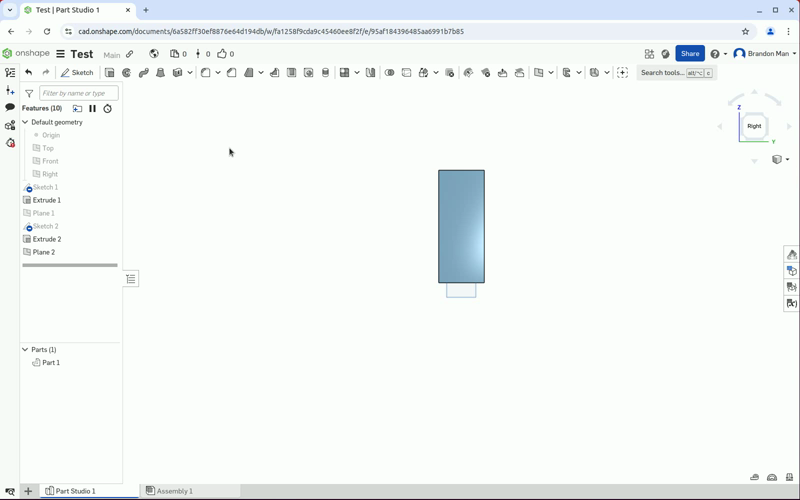
key(shift+s)
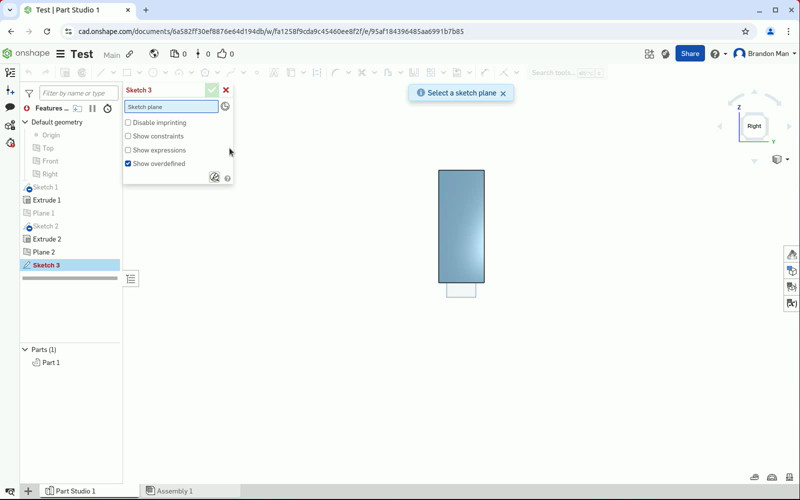
mouse_move(73, 254)
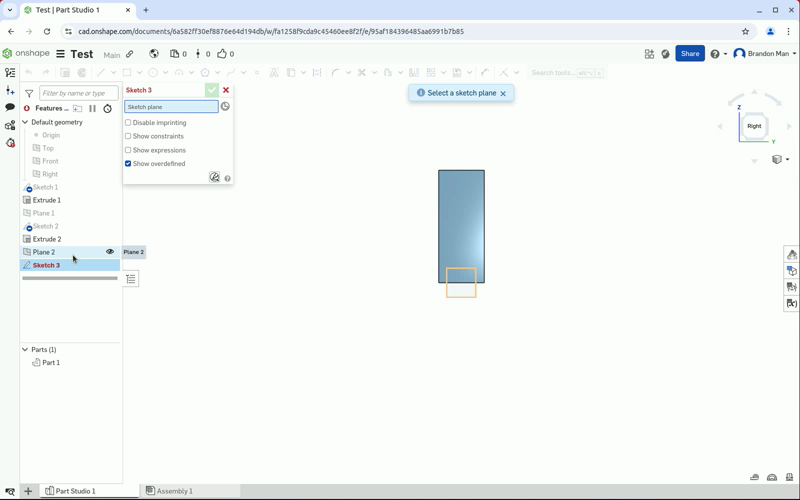
click(73, 254)
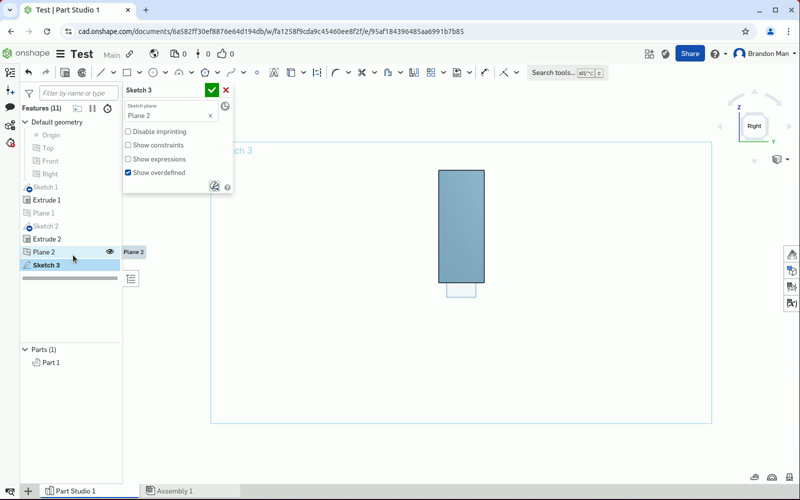
mouse_move(73, 352)
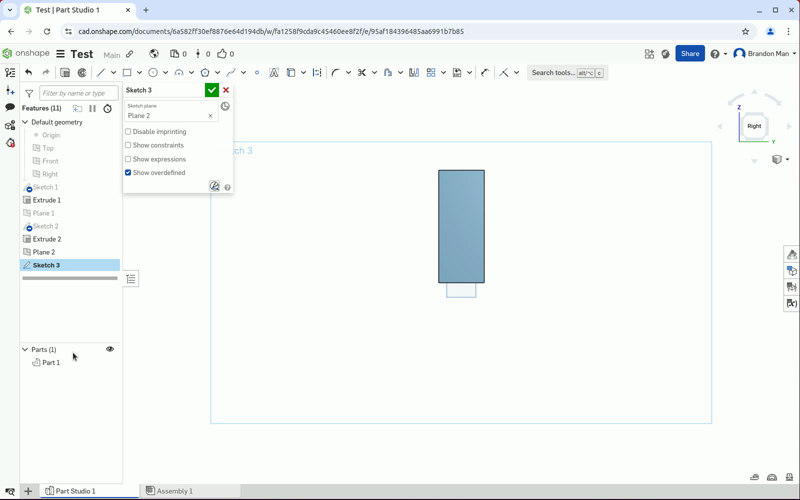
key(y)
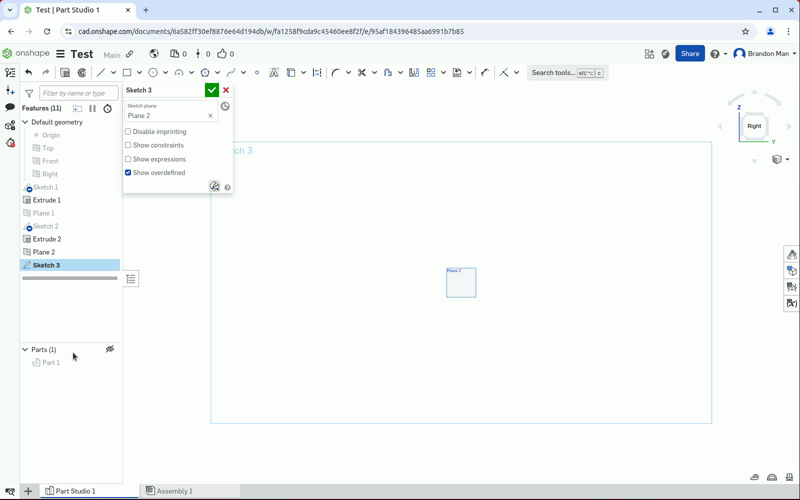
key(c)
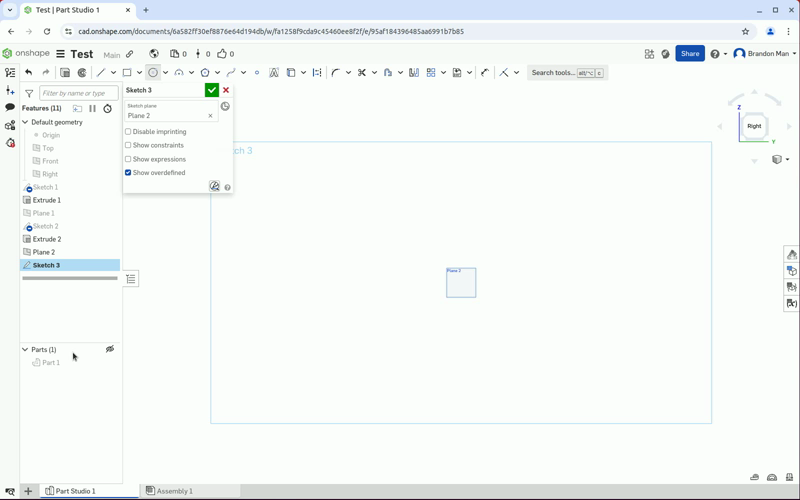
key_down(shift)
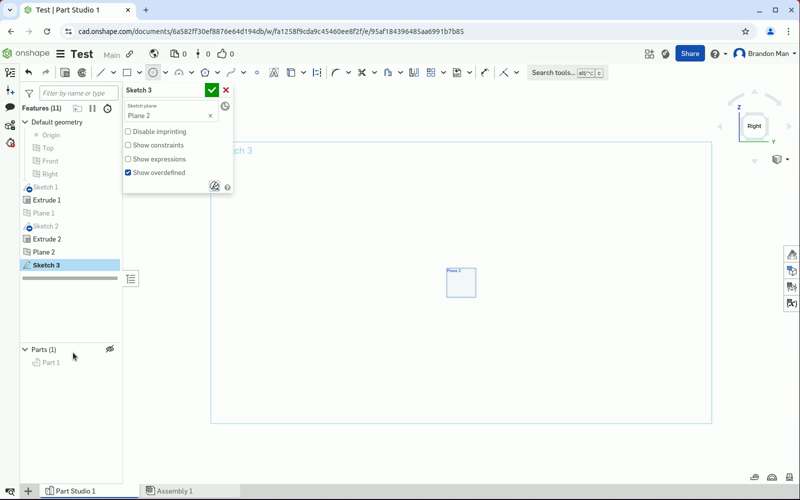
mouse_move(460, 254)
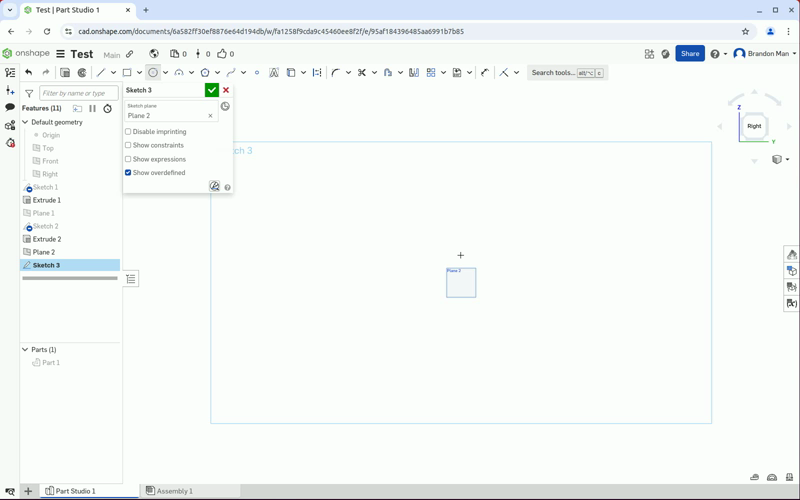
click(460, 254)
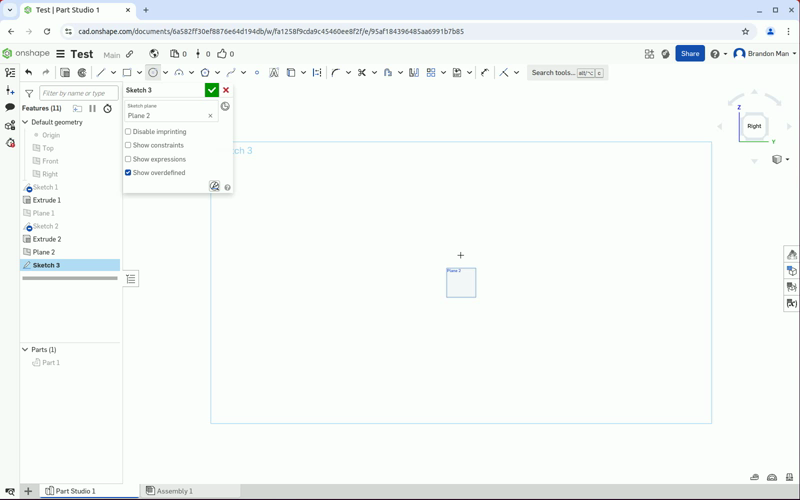
key_up(shift)
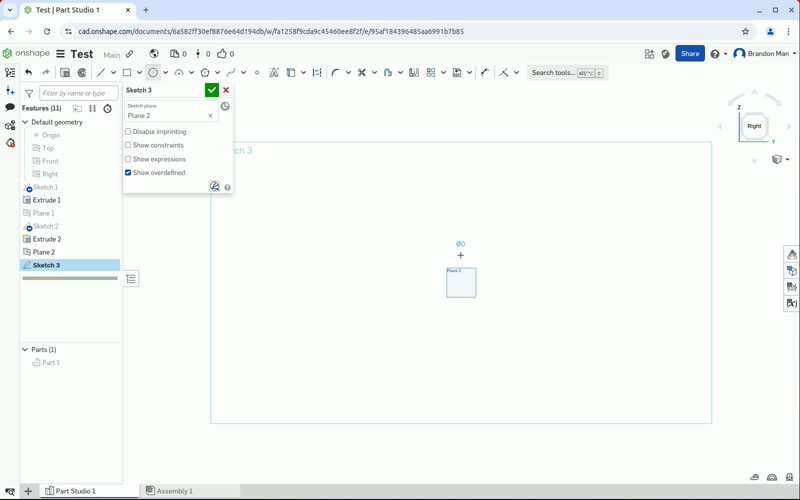
mouse_move(472, 254)
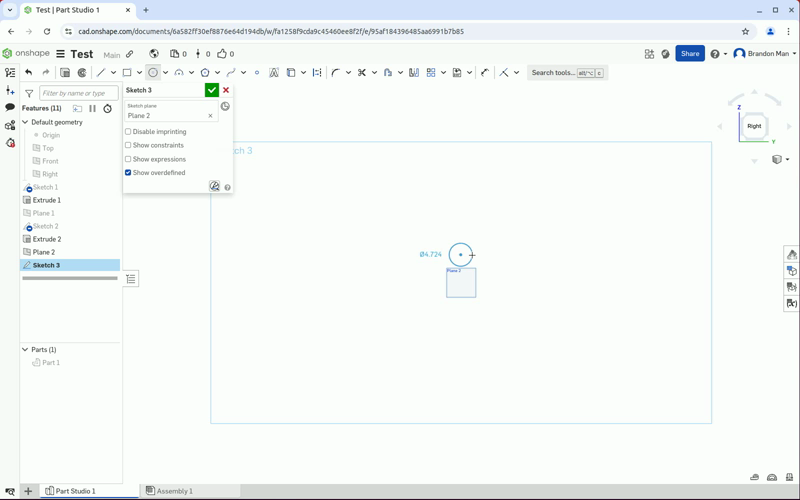
click(472, 254)
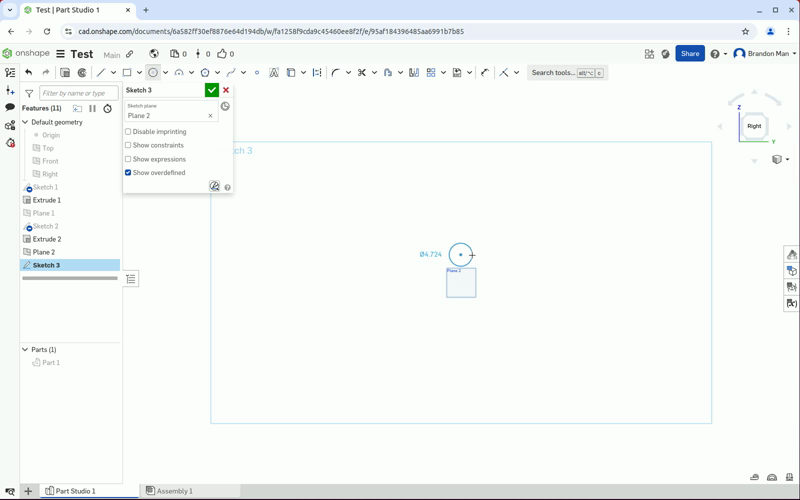
key(esc)
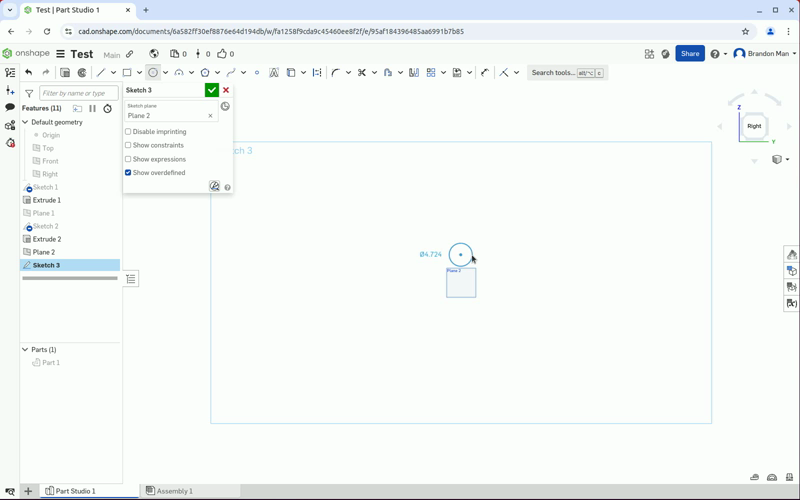
mouse_move(450, 257)
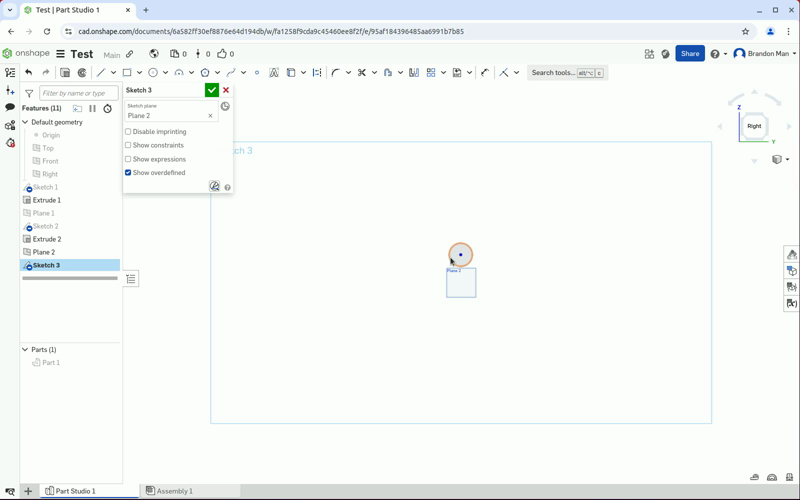
scroll(6)
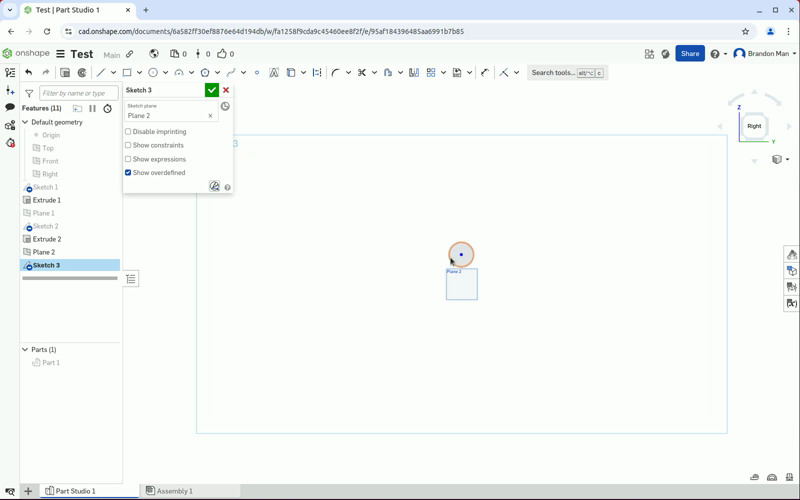
scroll(6)
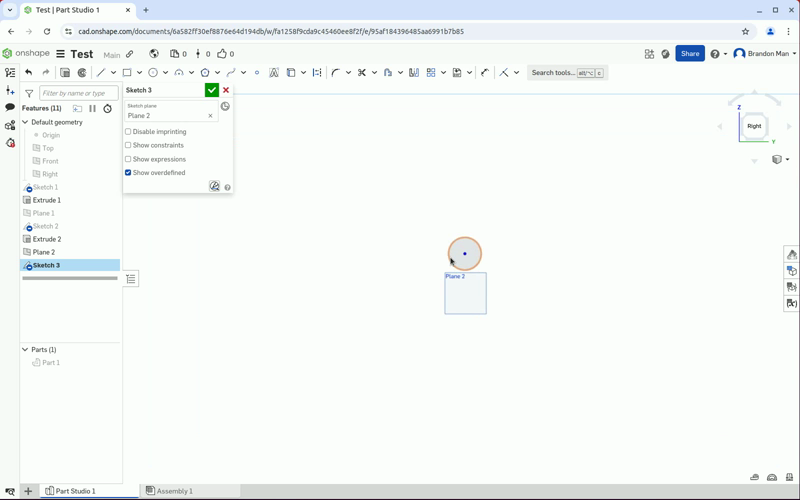
scroll(6)
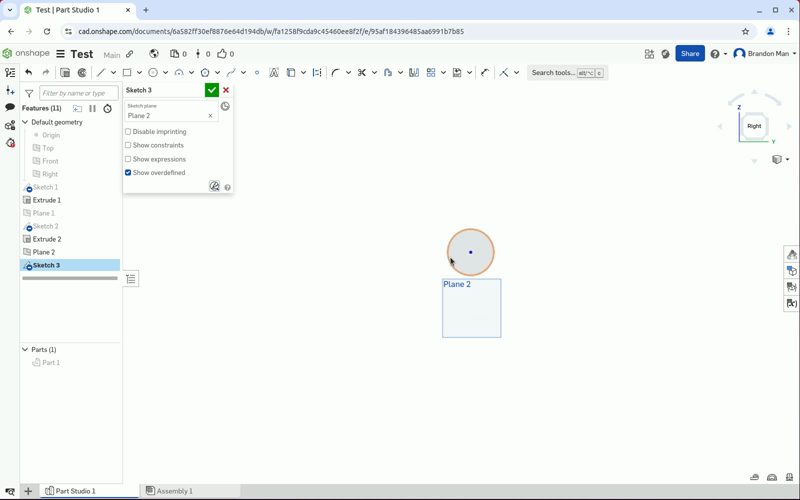
scroll(6)
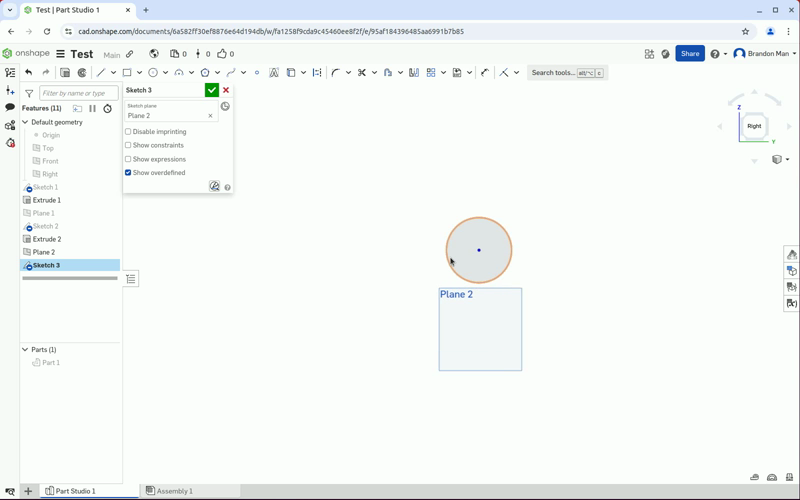
scroll(6)
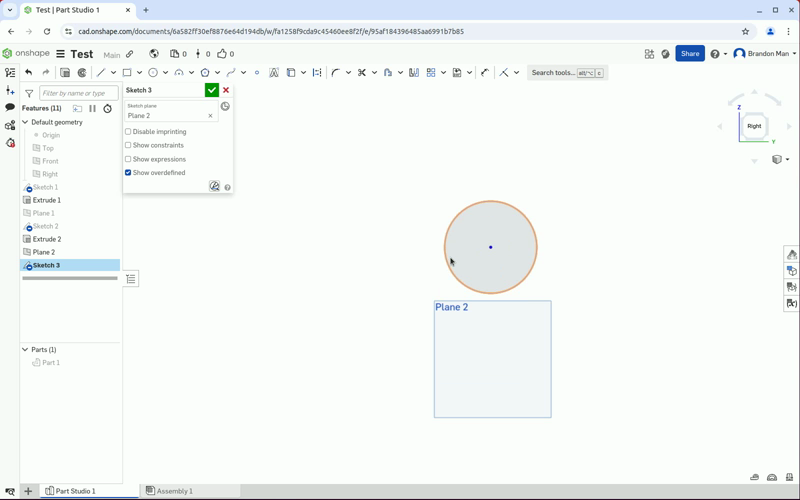
scroll(6)
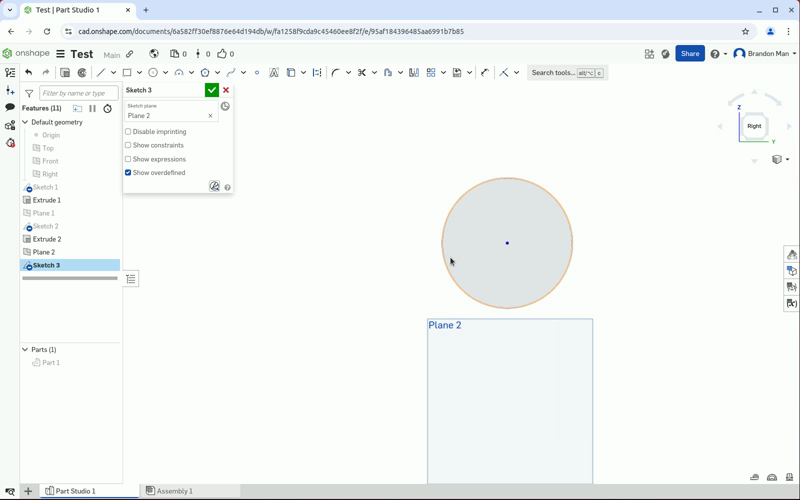
scroll(6)
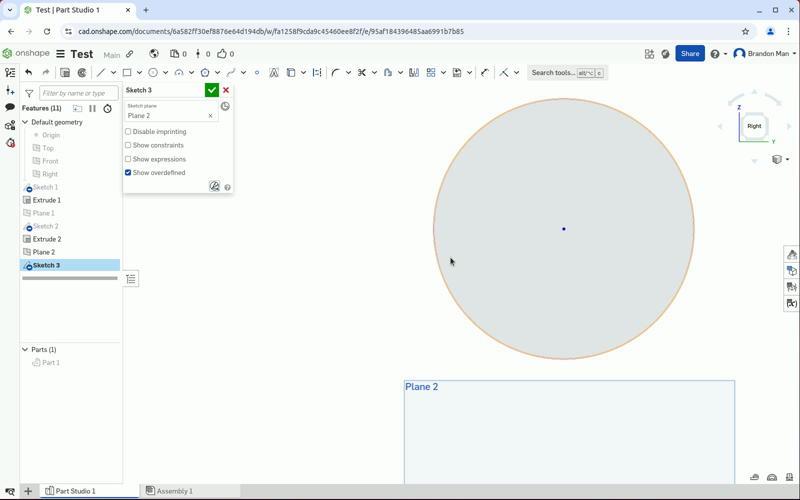
click(450, 257)
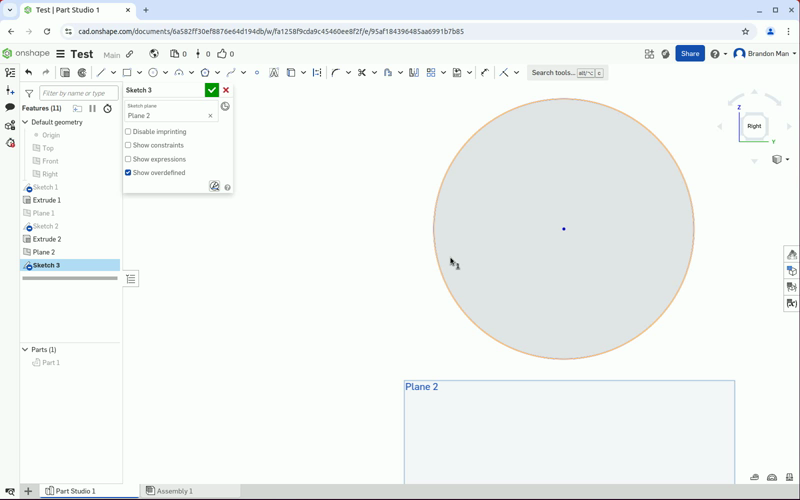
scroll(-6)
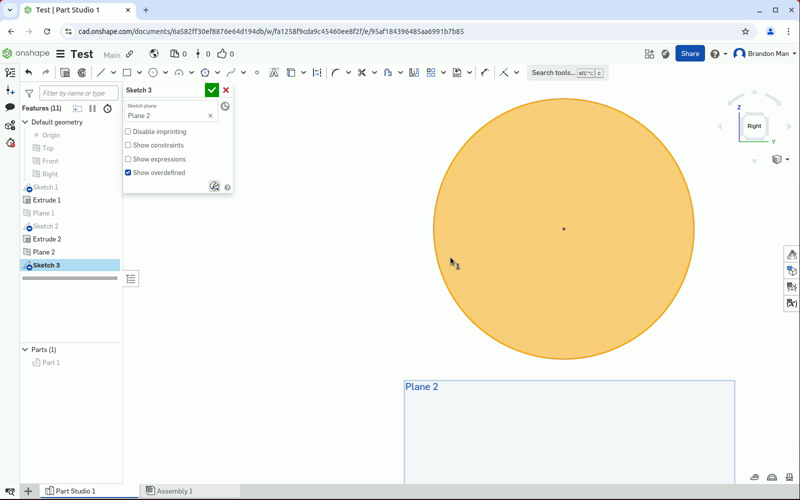
scroll(-6)
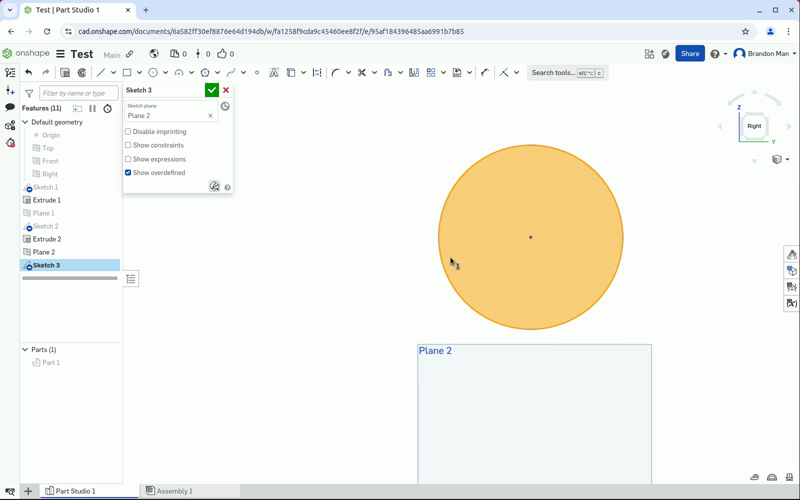
scroll(-6)
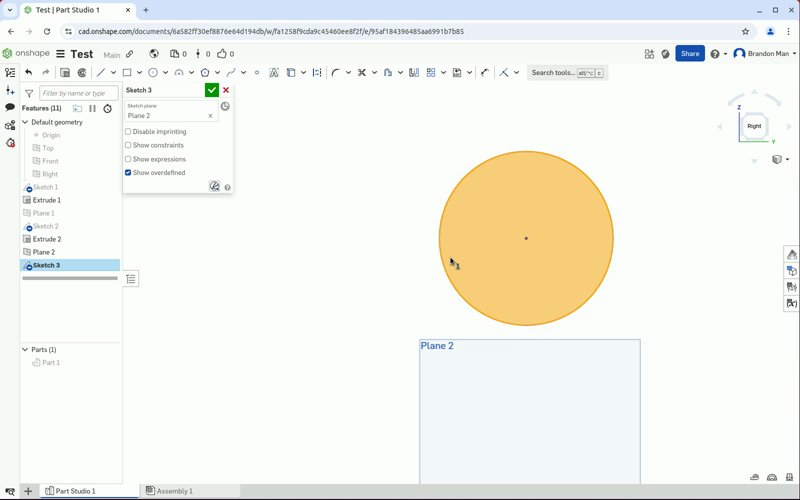
scroll(-6)
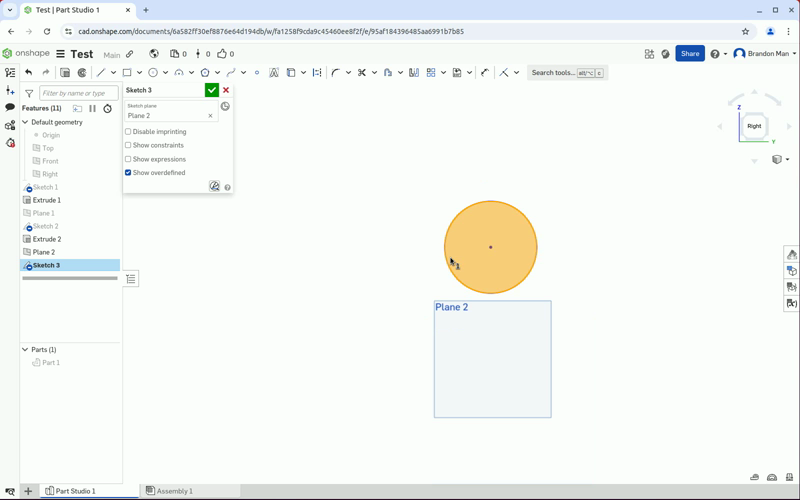
scroll(-6)
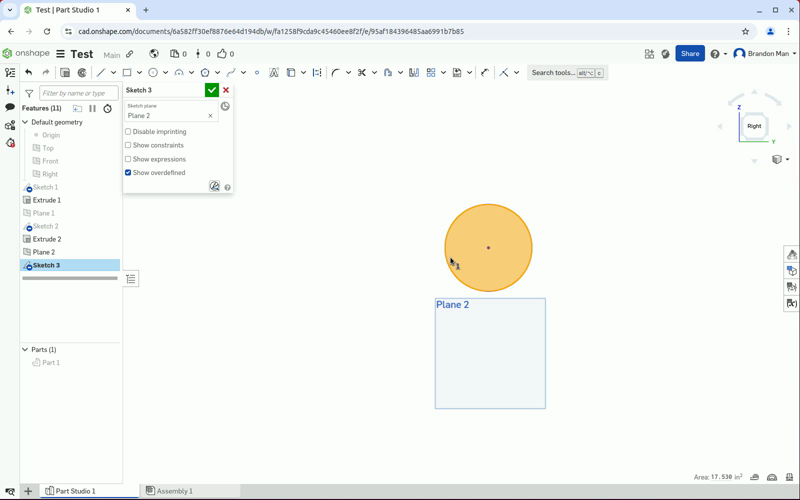
scroll(-6)
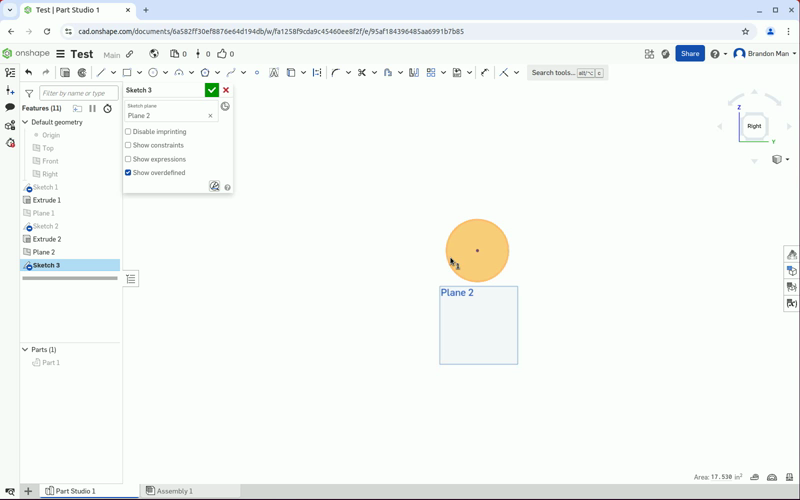
scroll(-6)
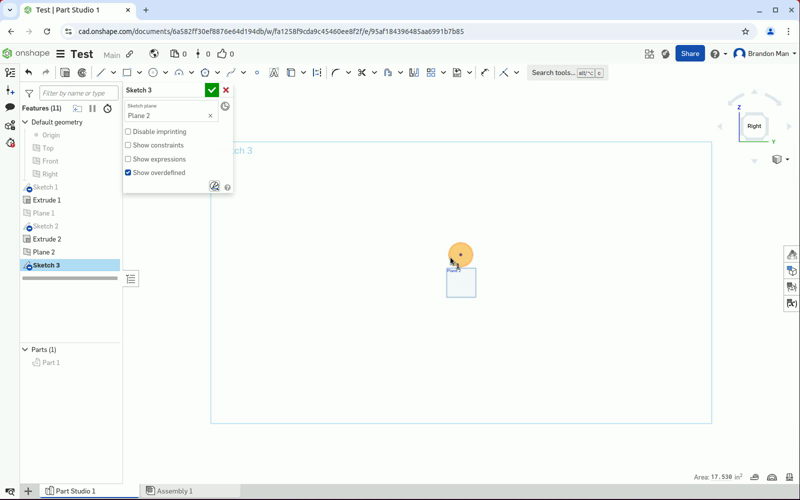
mouse_move(73, 352)
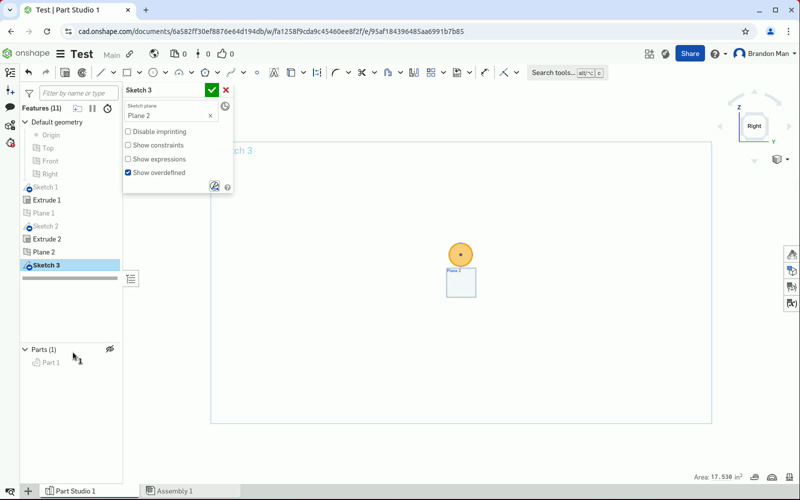
key(shift+y)
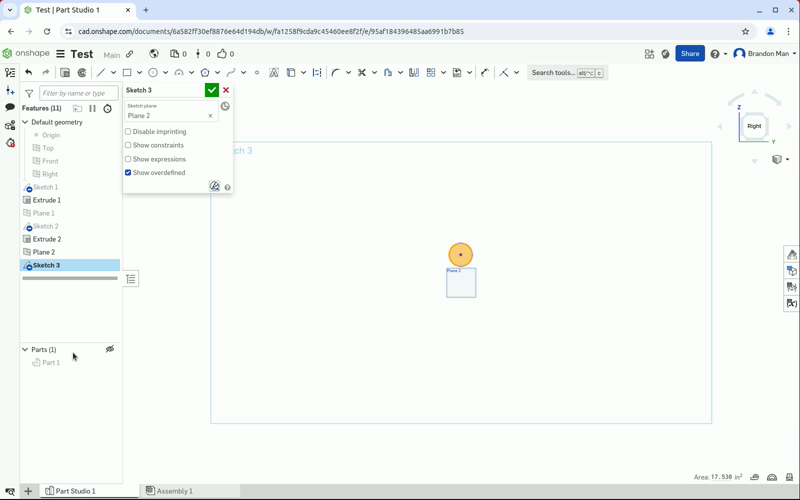
key(shift+e)
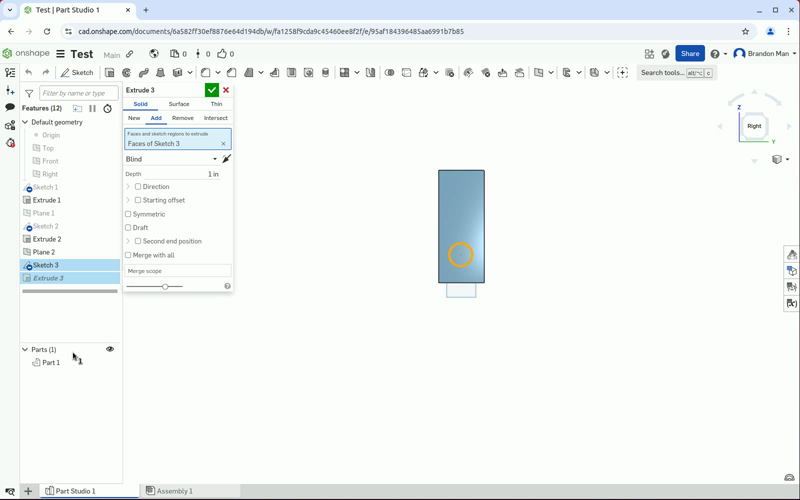
mouse_move(143, 106)
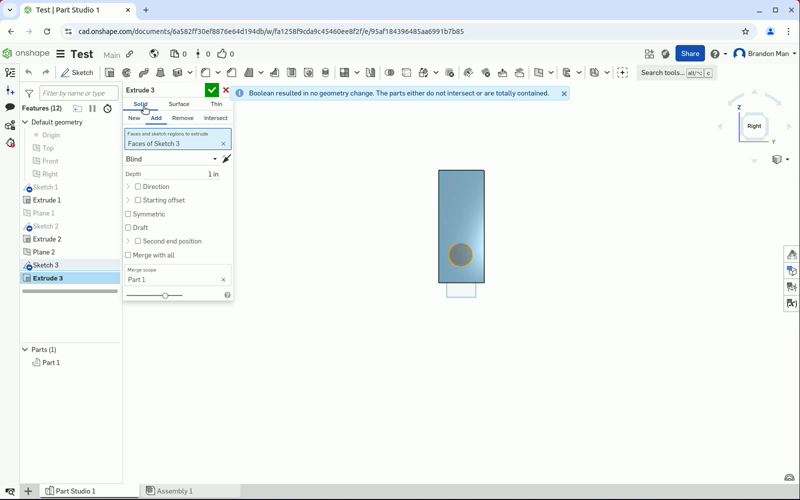
click(143, 106)
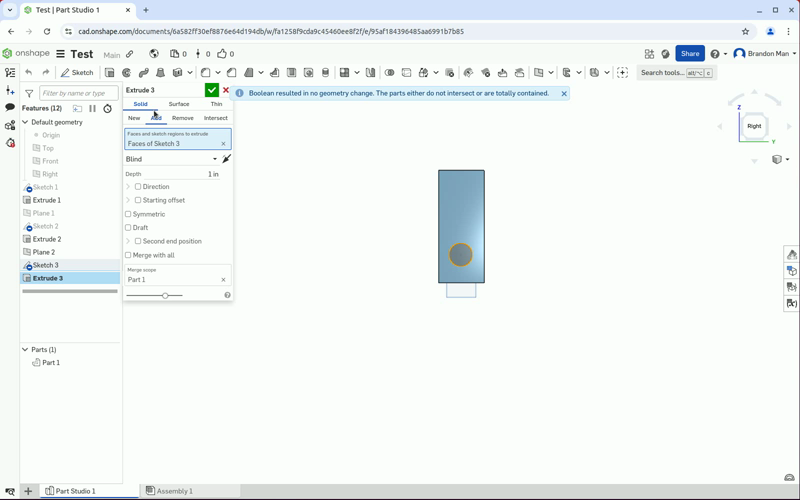
mouse_move(186, 120)
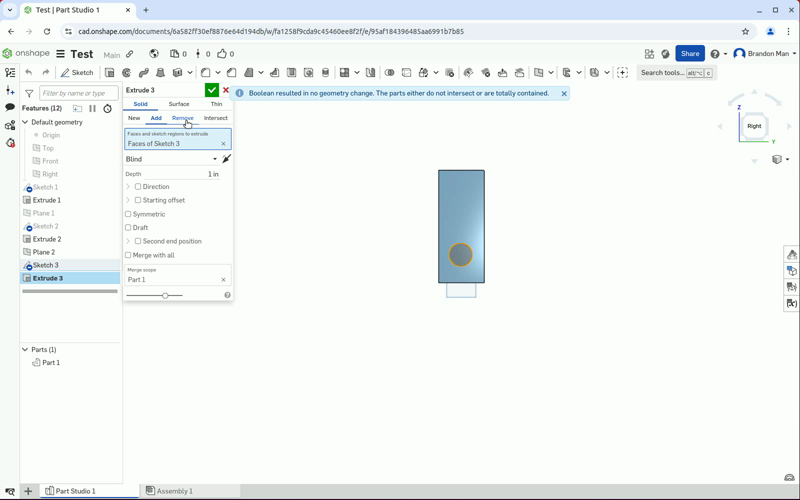
click(186, 120)
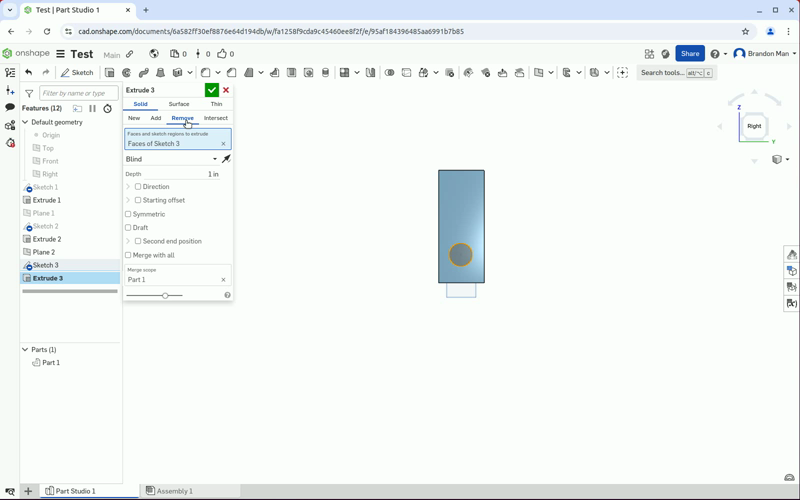
key(tab, 4)
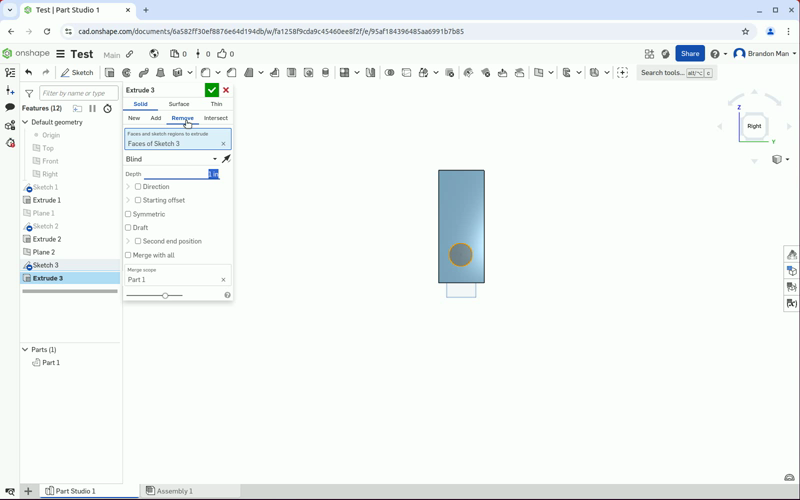
text(23.108)
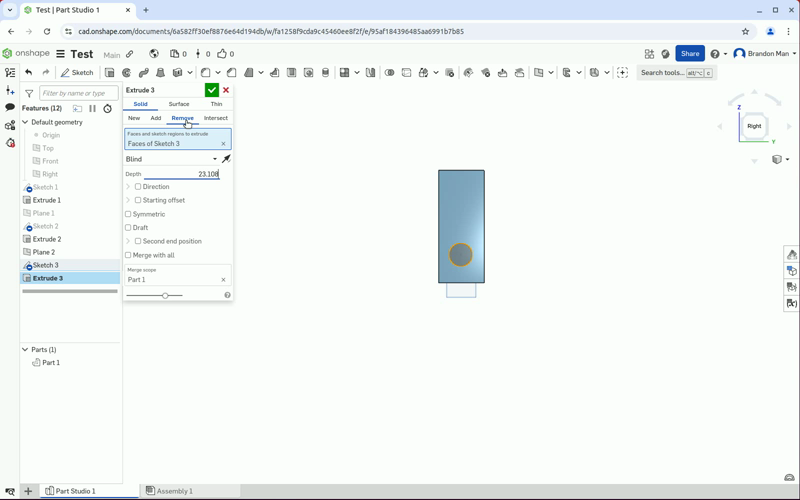
key(tab, 6)
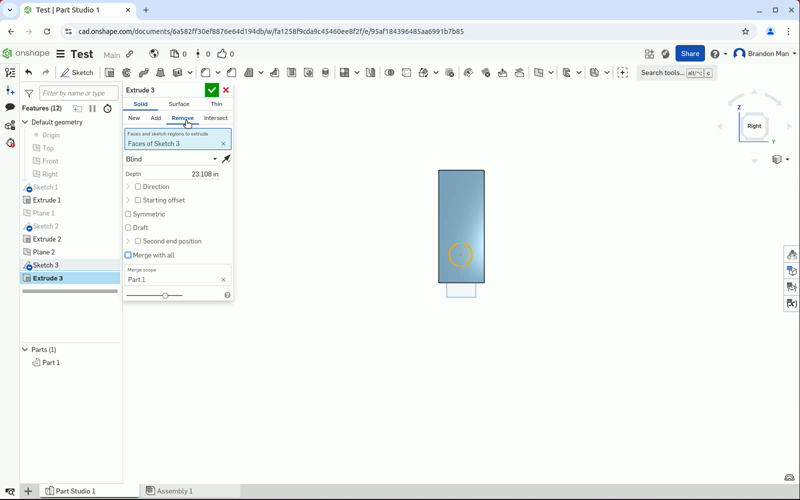
key(space)
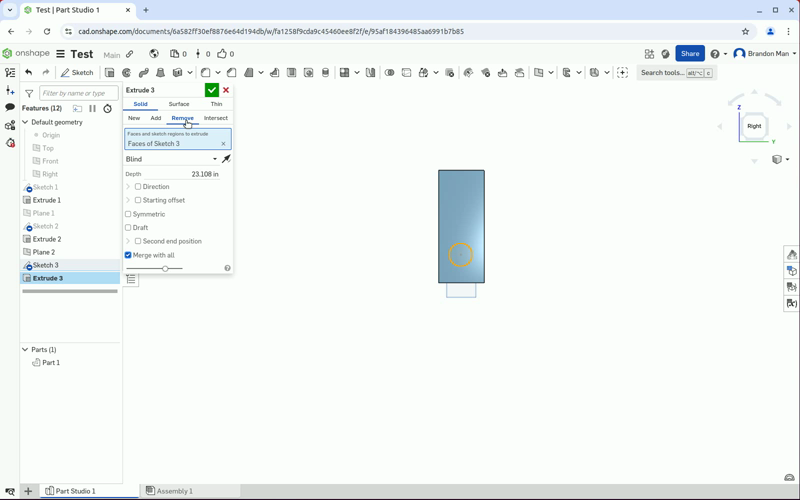
key(enter)
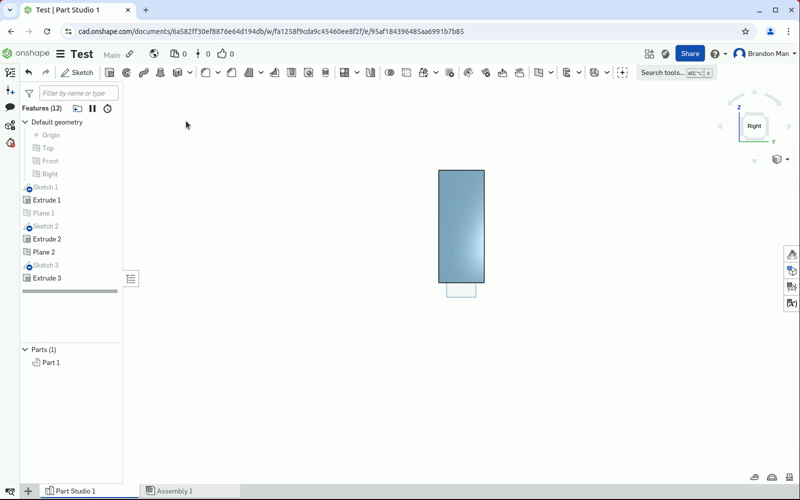
key(shift+h)
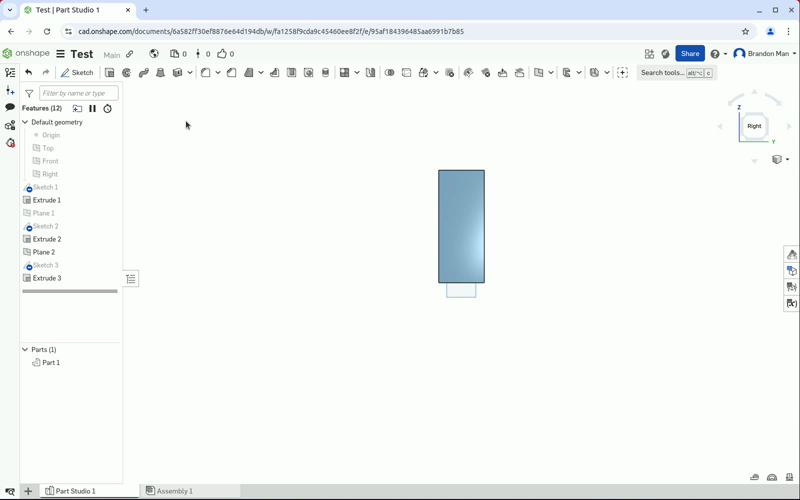
key(shift+h)
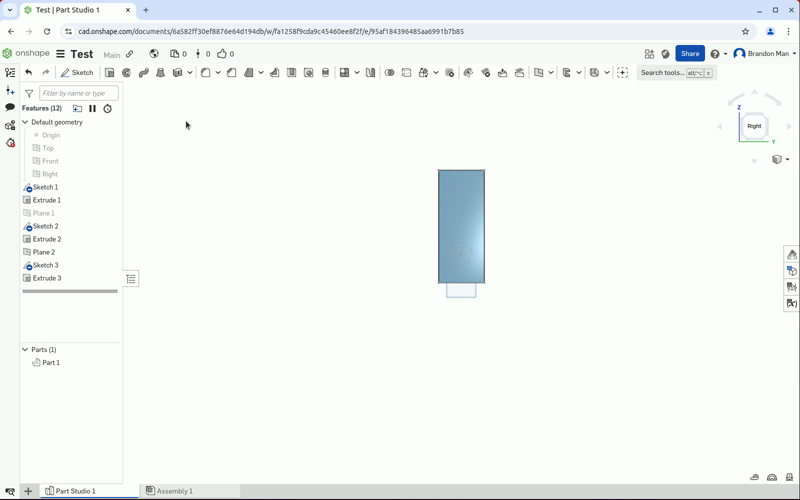
key(shift+7)
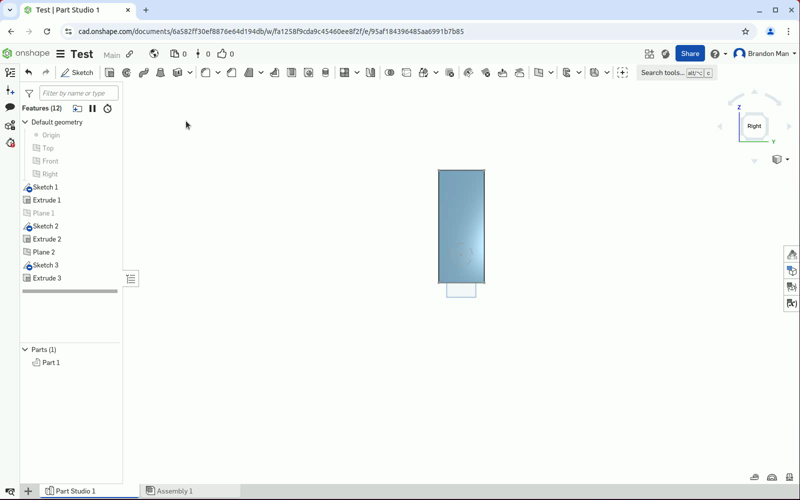
key(right, 2)
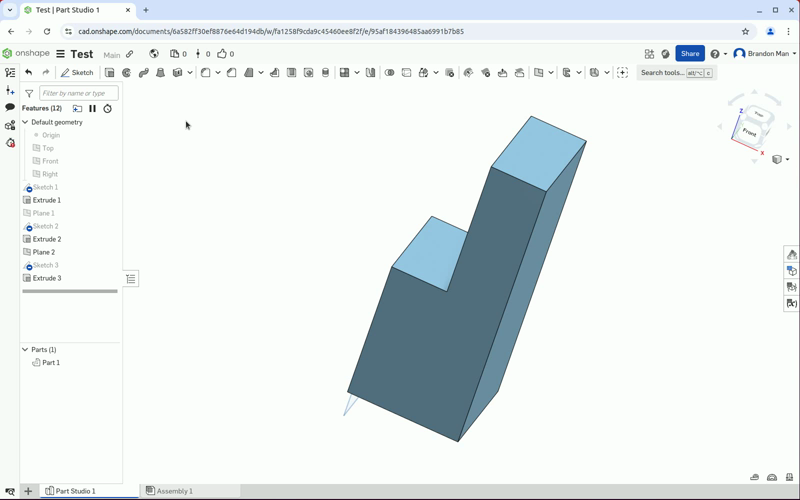
key(down, 2)
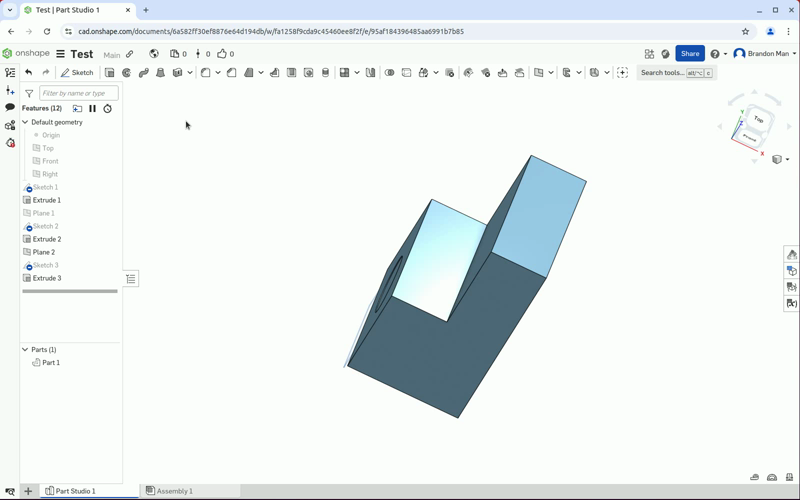
key(up, 2)
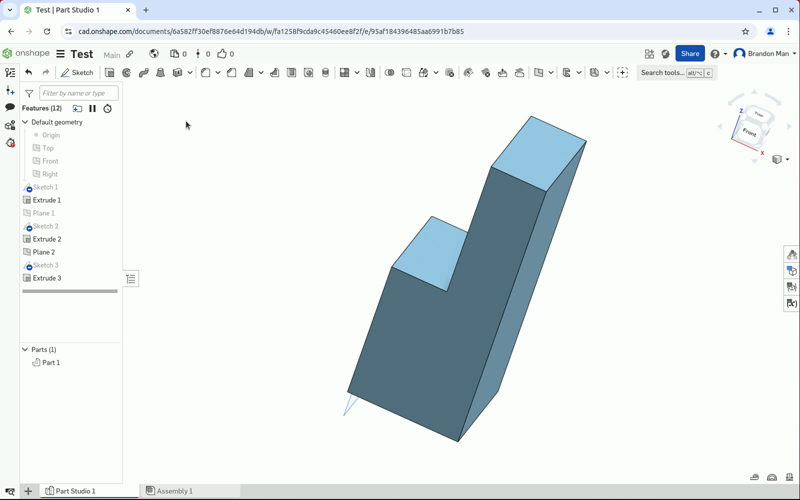
key(left, 2)
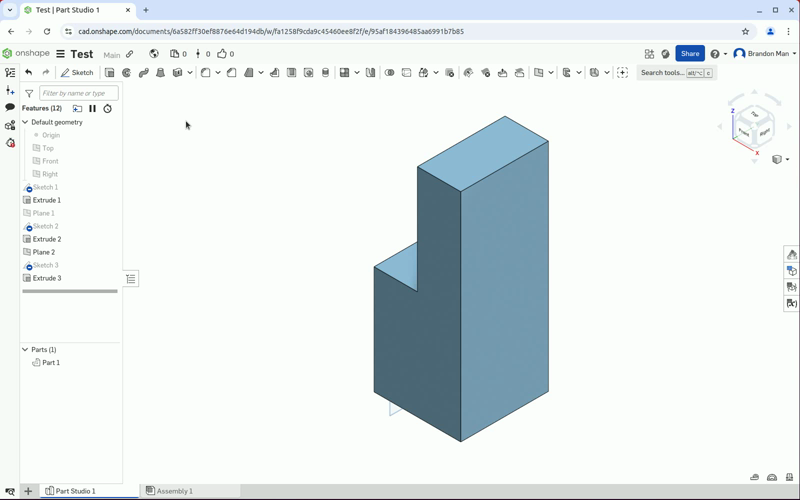
mouse_move(73, 189)
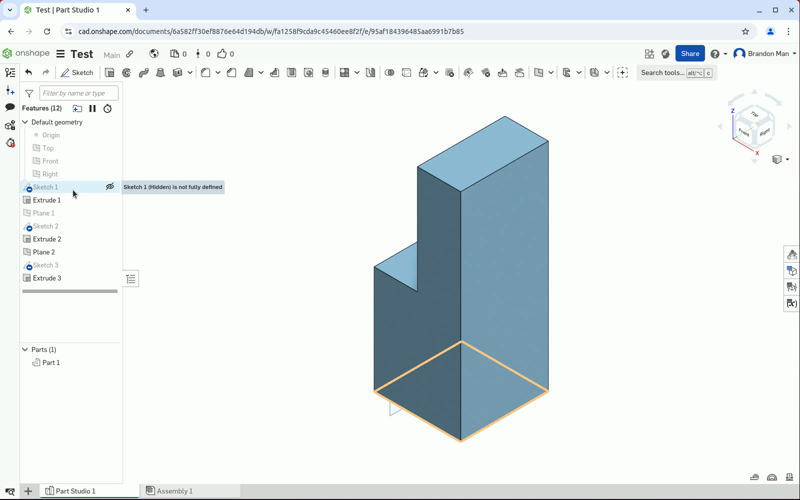
click(73, 189)